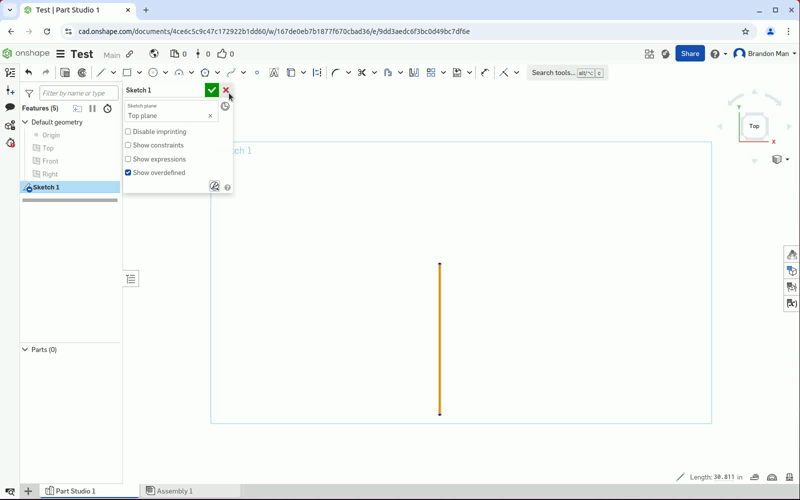
key(shift+h)
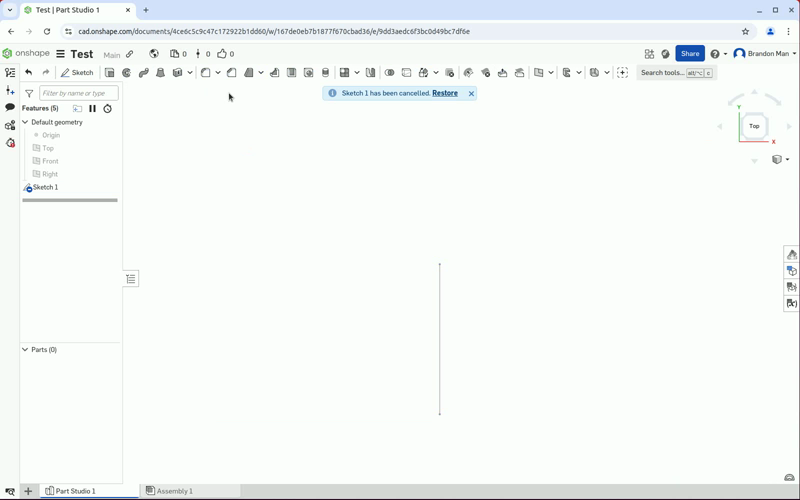
key(shift+s)
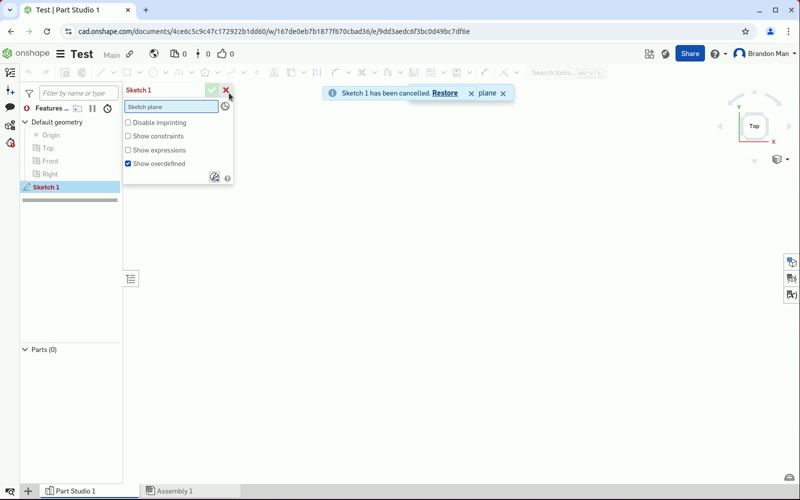
mouse_move(73, 150)
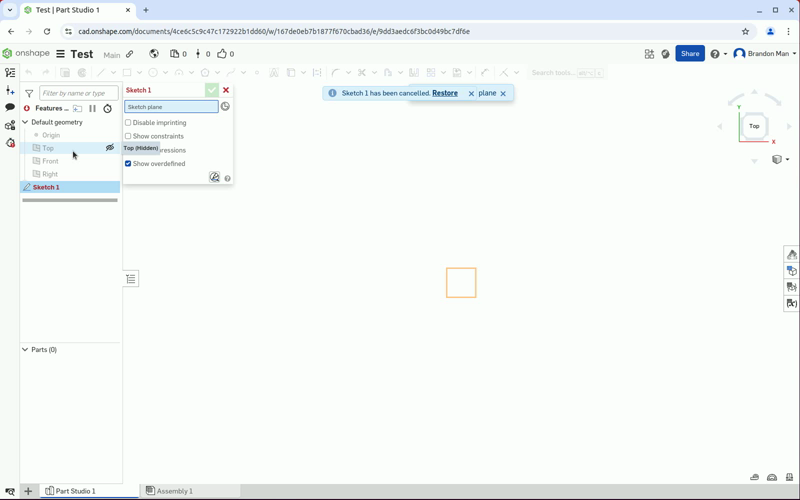
click(73, 150)
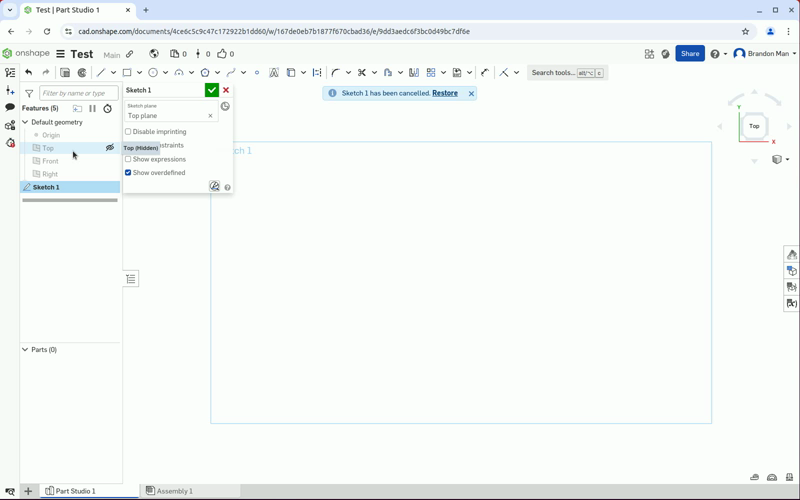
mouse_move(73, 352)
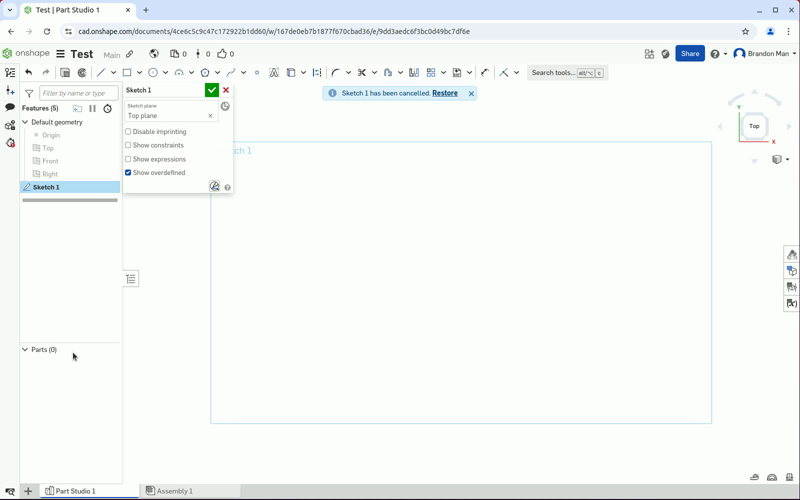
key(y)
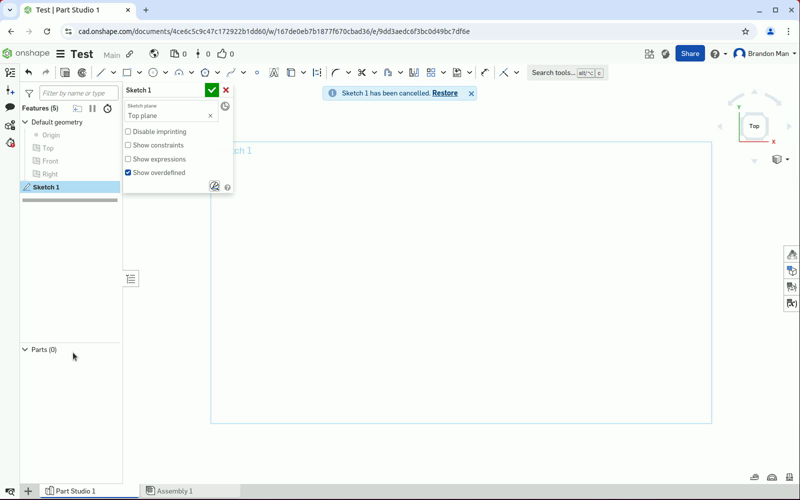
key(l)
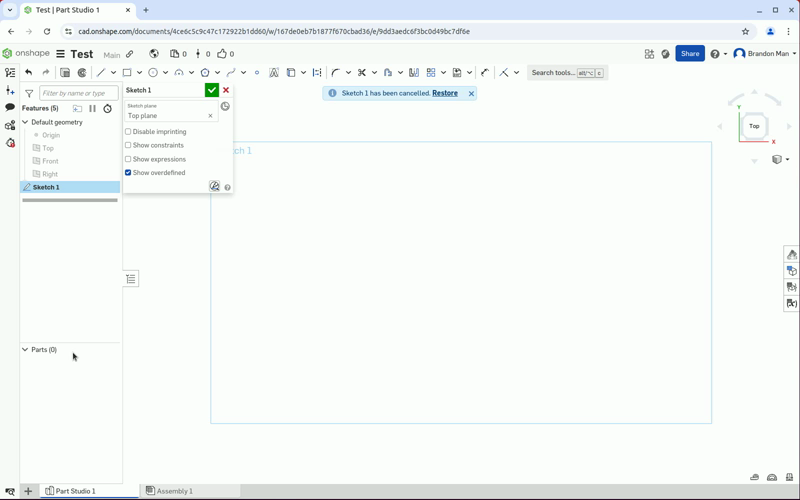
key_down(shift)
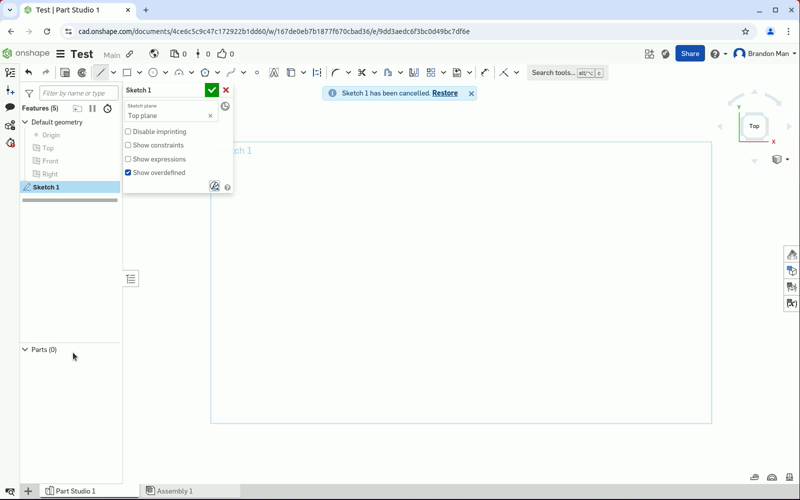
mouse_move(348, 282)
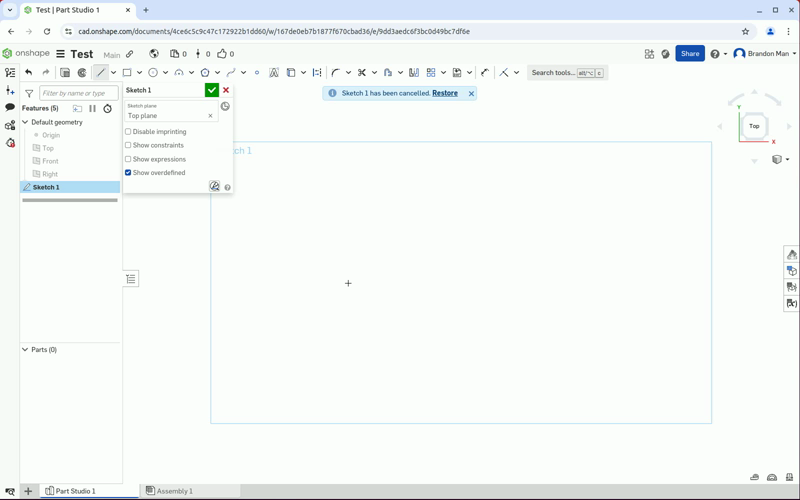
click(348, 282)
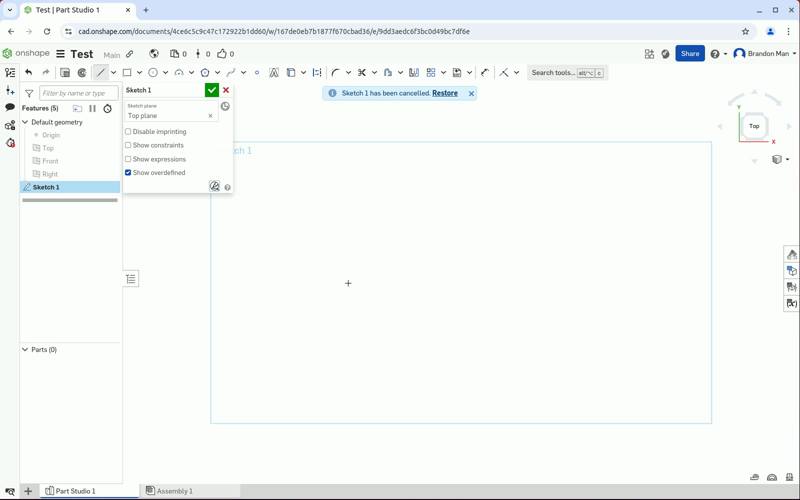
key_up(shift)
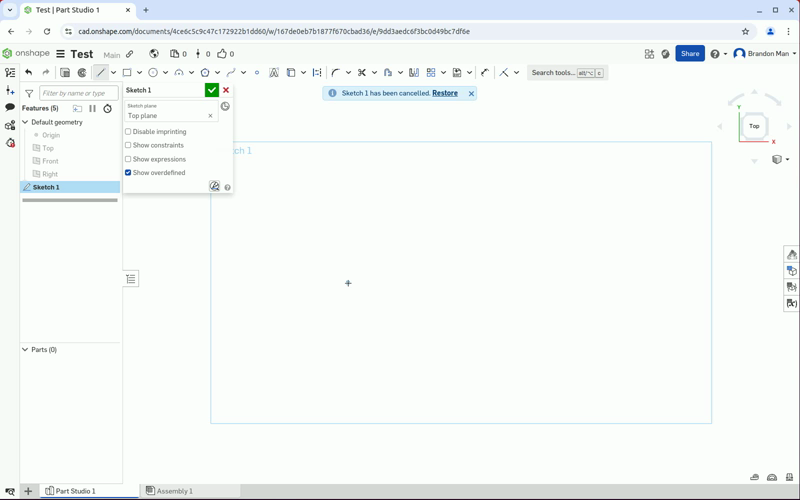
key_down(shift)
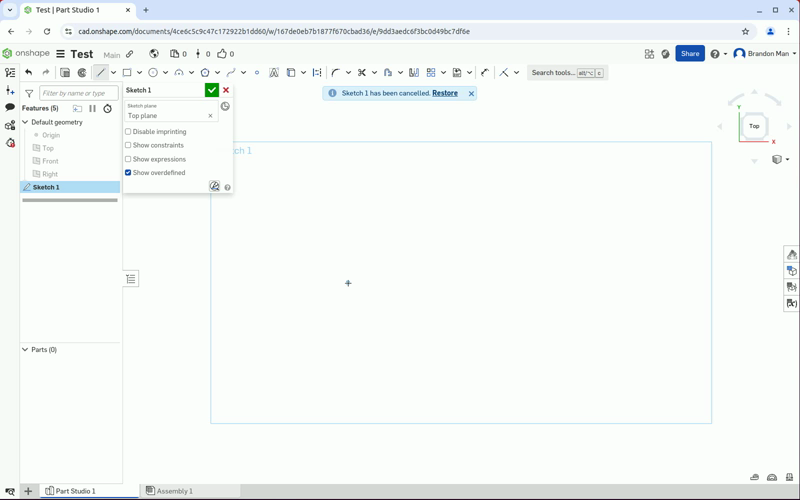
mouse_move(460, 282)
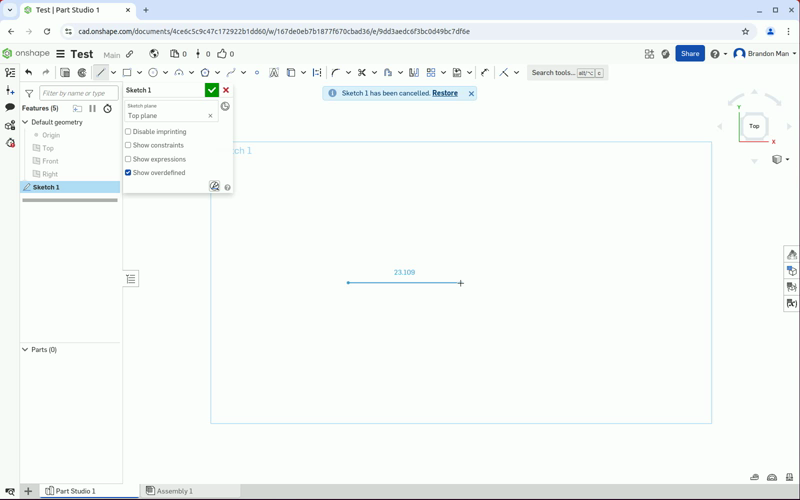
click(460, 282)
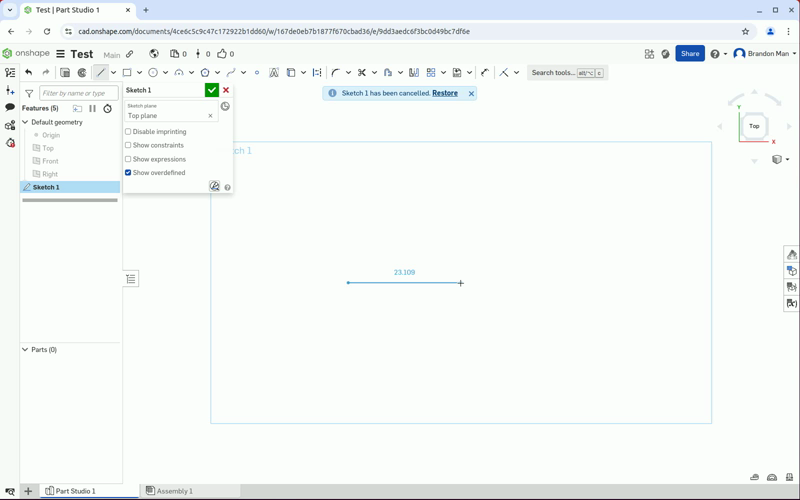
key_up(shift)
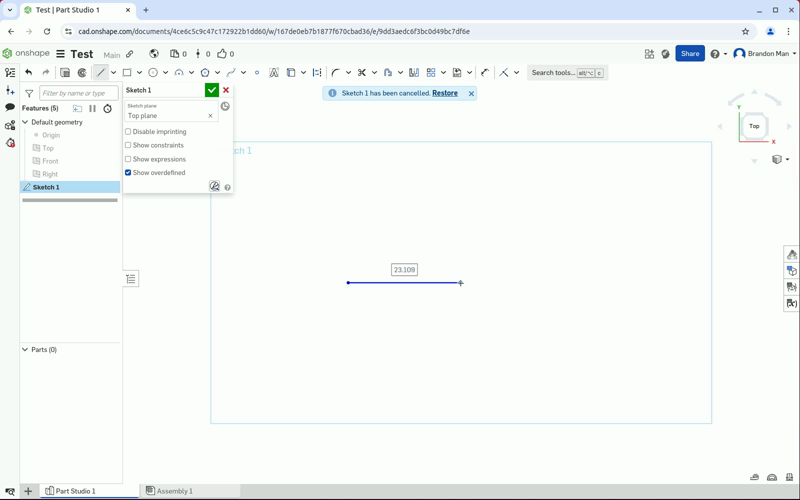
key_down(shift)
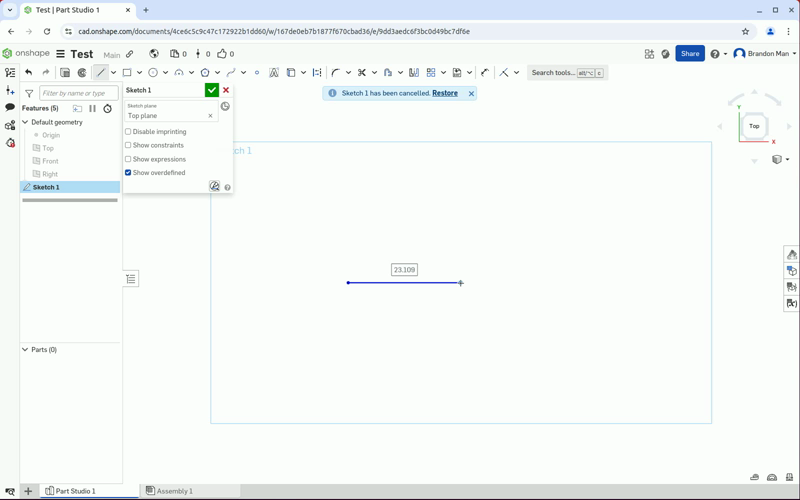
mouse_move(490, 282)
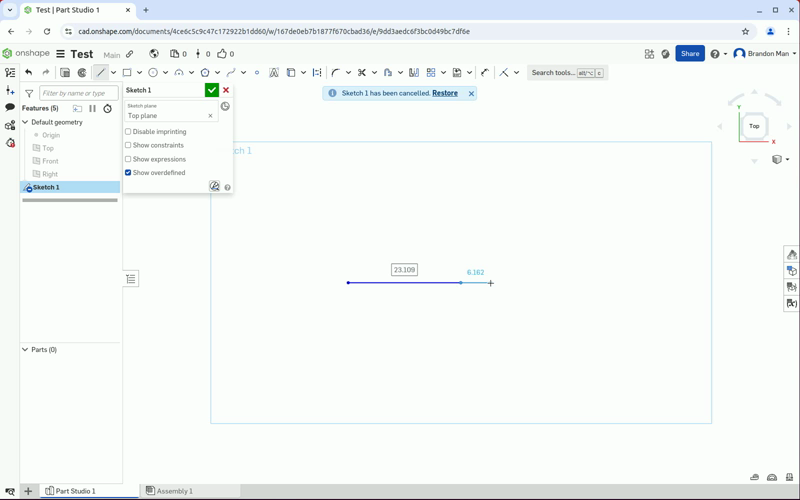
mouse_move(460, 240)
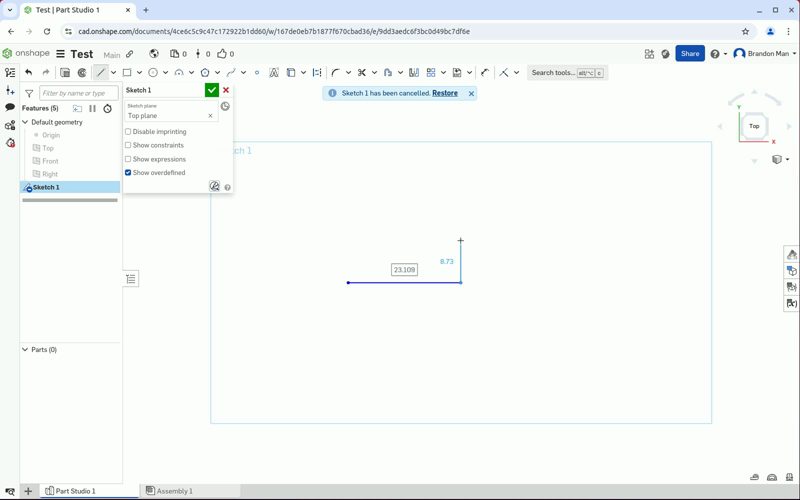
click(460, 240)
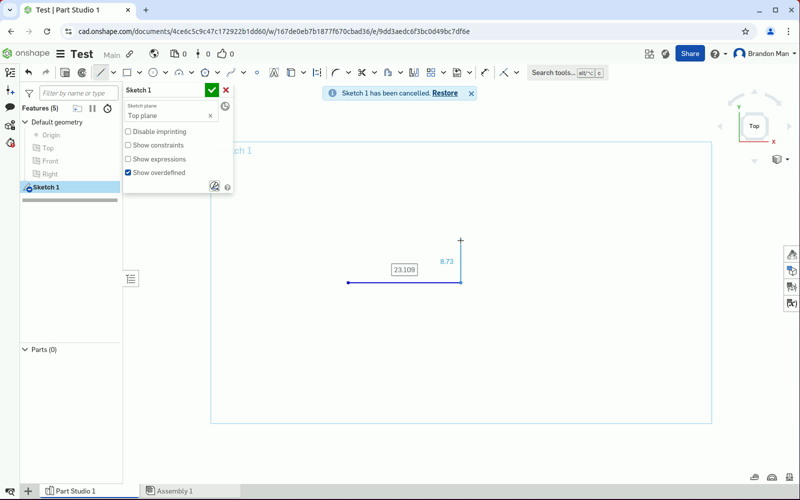
key_up(shift)
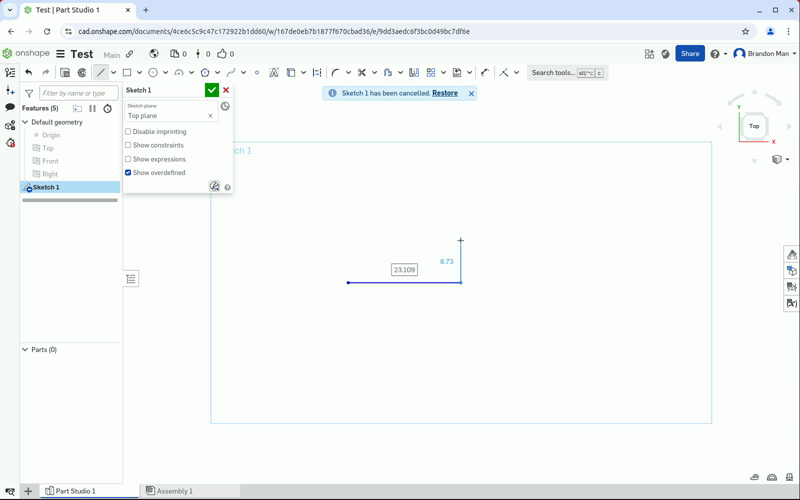
key_down(shift)
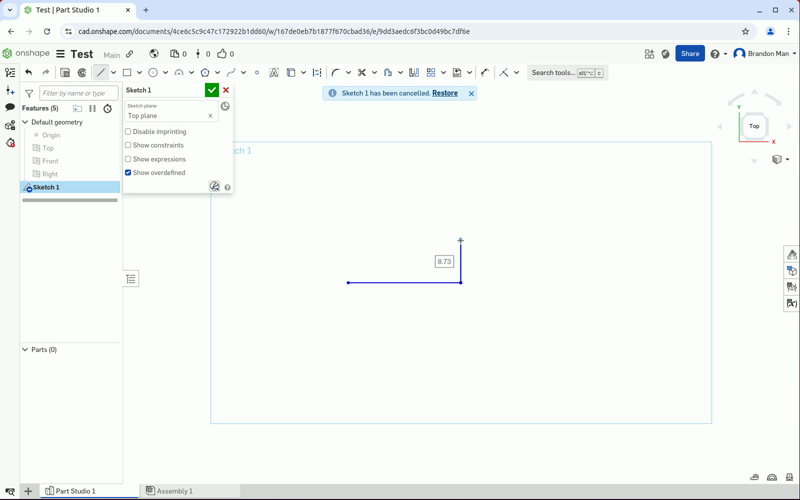
mouse_move(348, 240)
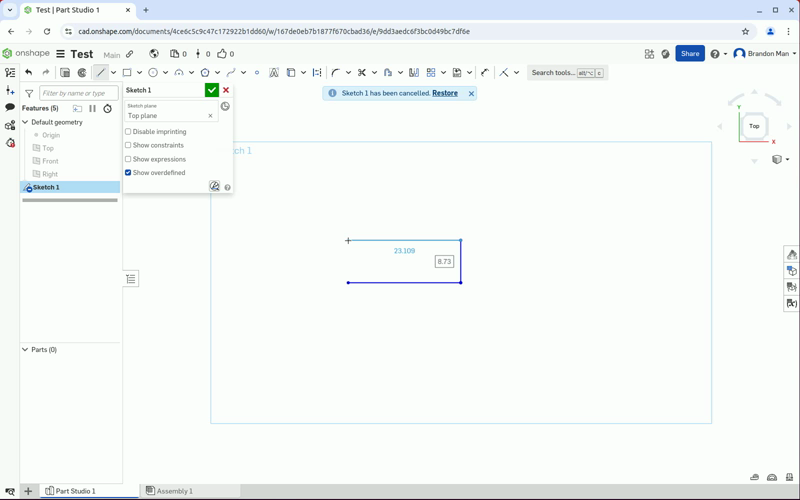
click(348, 240)
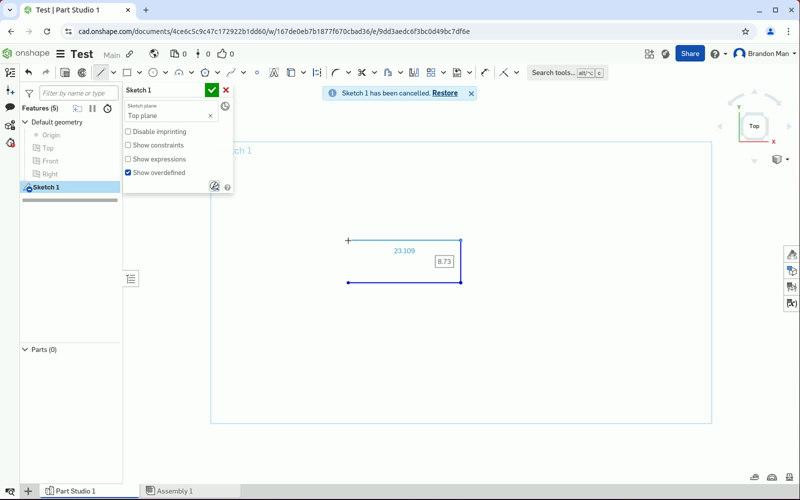
key_up(shift)
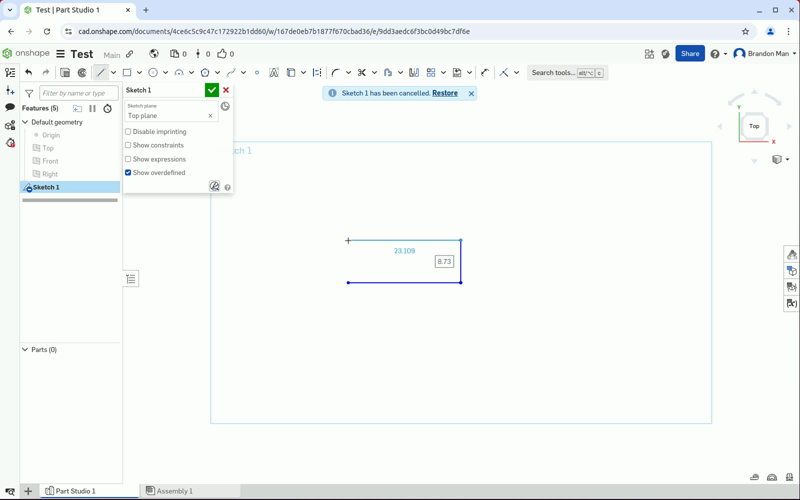
mouse_move(378, 240)
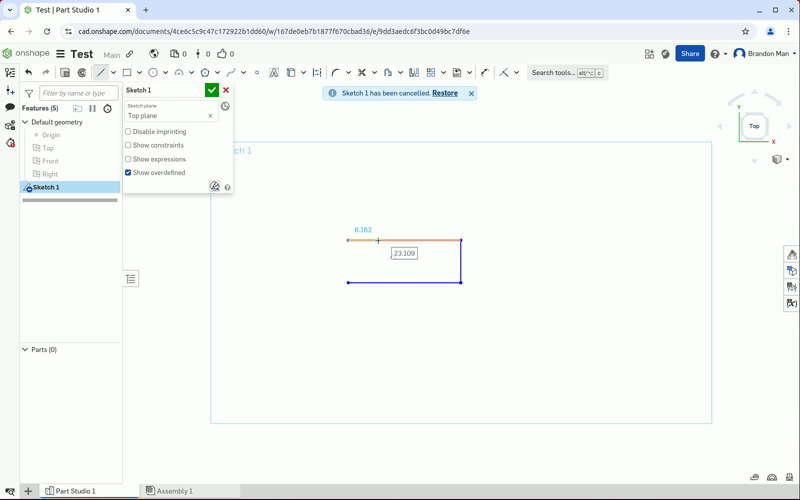
key_down(shift)
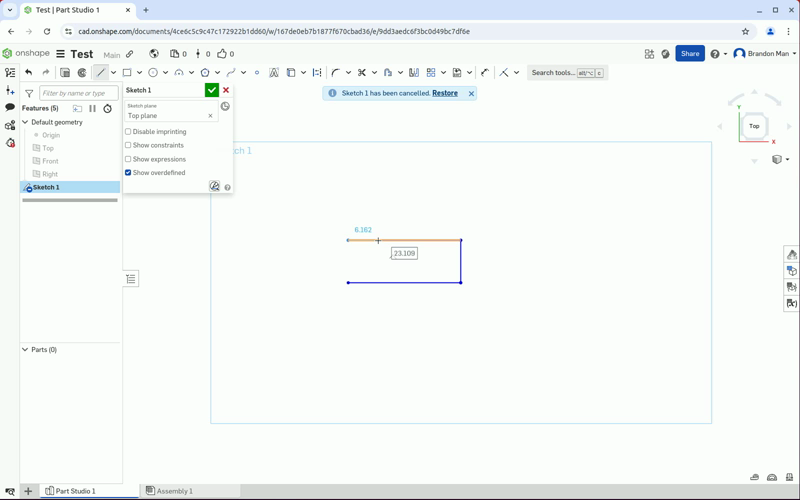
mouse_move(348, 282)
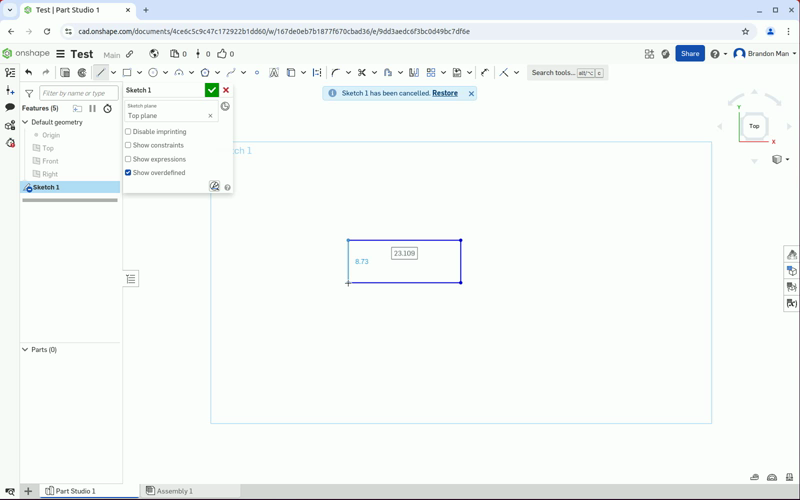
key_up(shift)
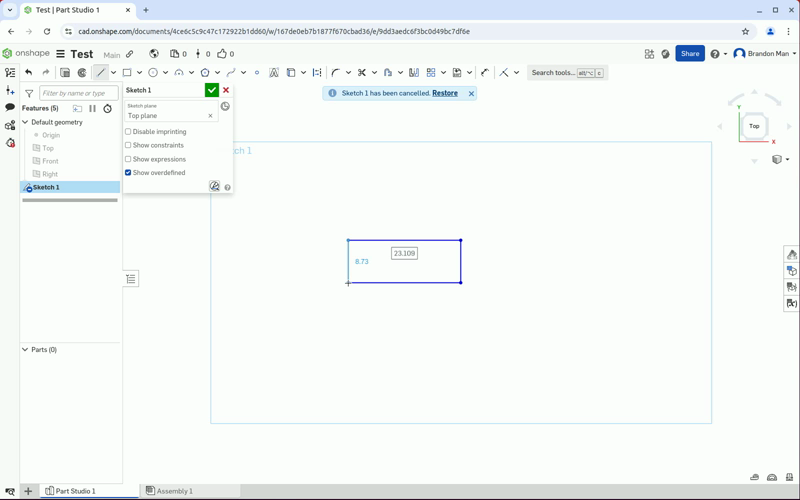
click(348, 282)
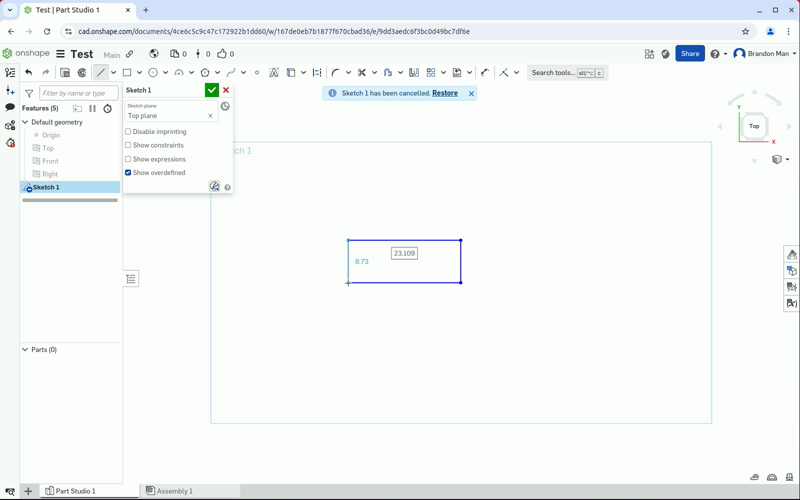
key(esc)
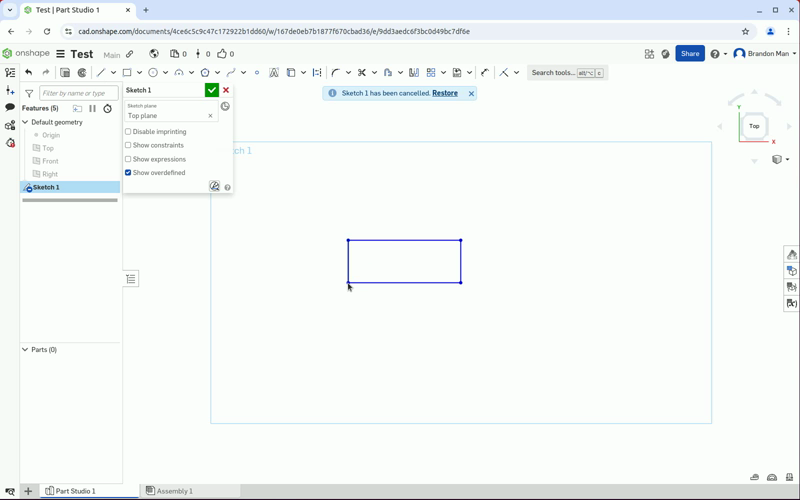
mouse_move(417, 247)
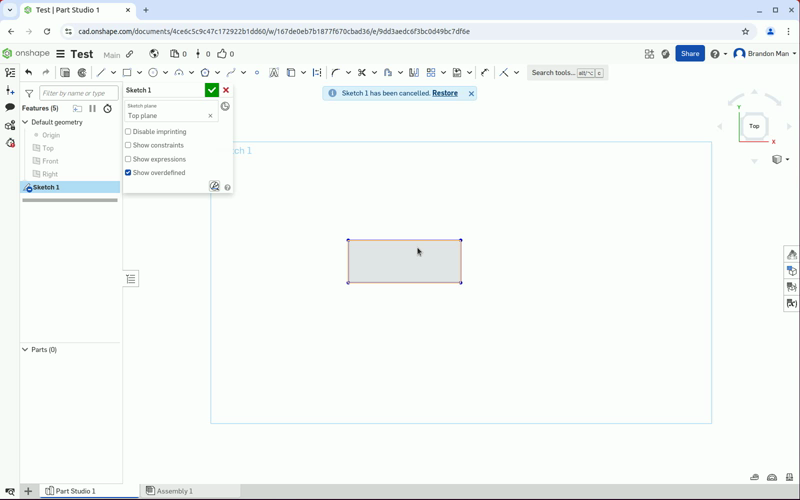
click(417, 247)
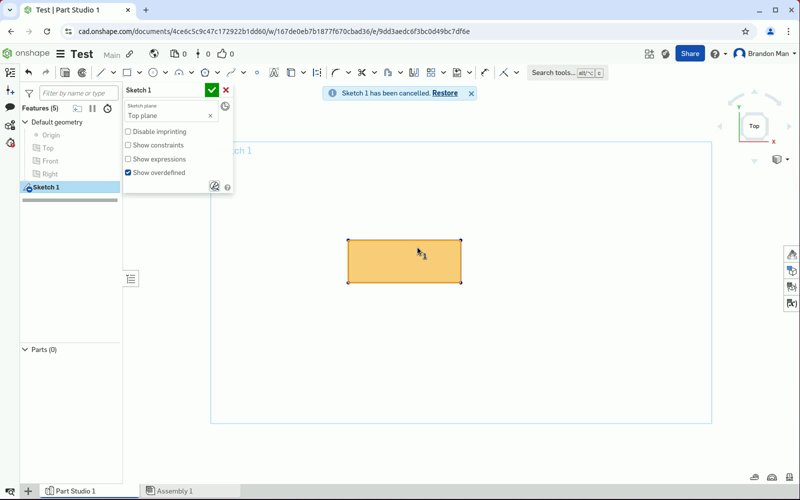
mouse_move(73, 352)
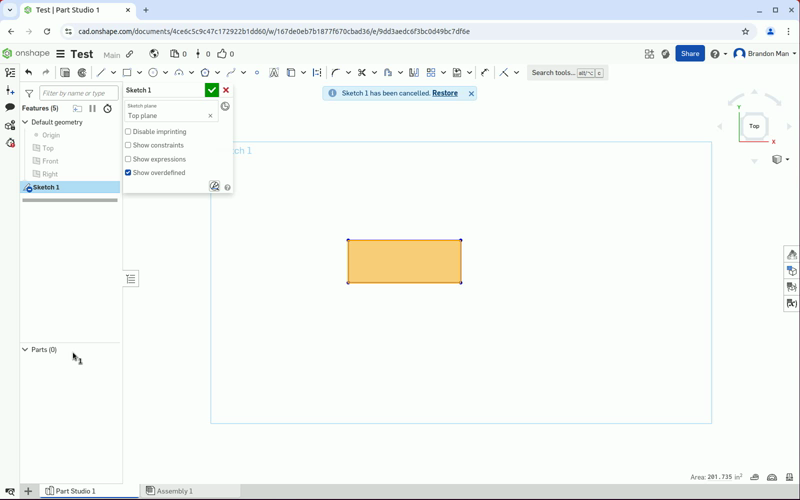
key(shift+y)
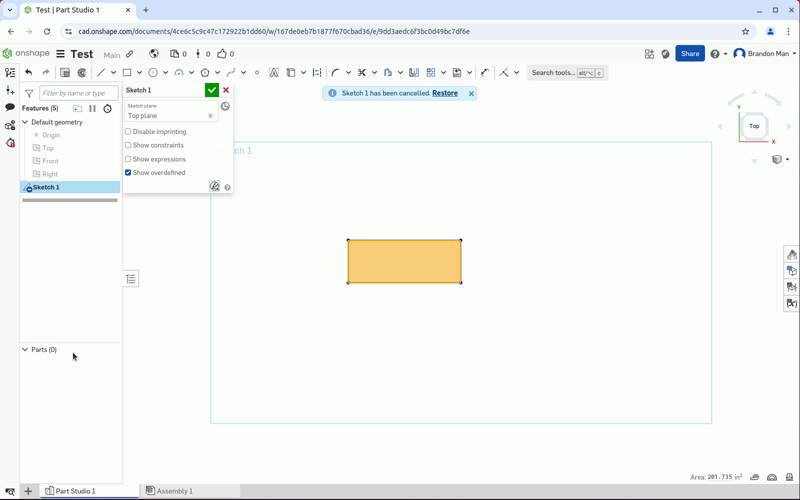
key(shift+e)
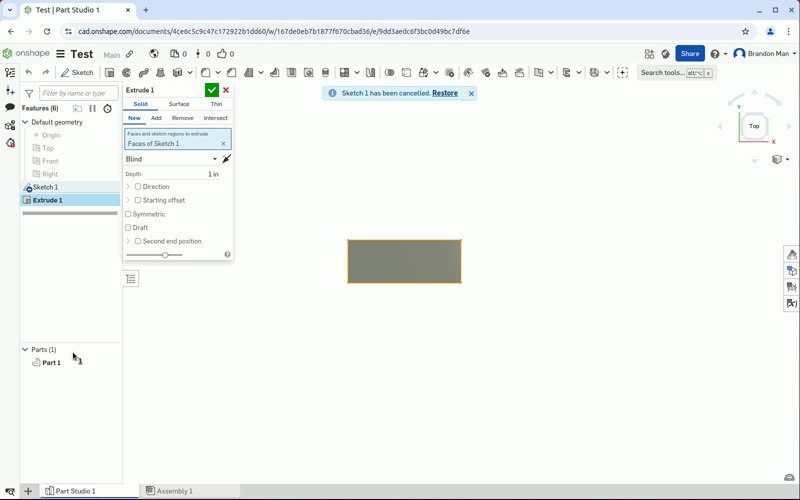
mouse_move(143, 106)
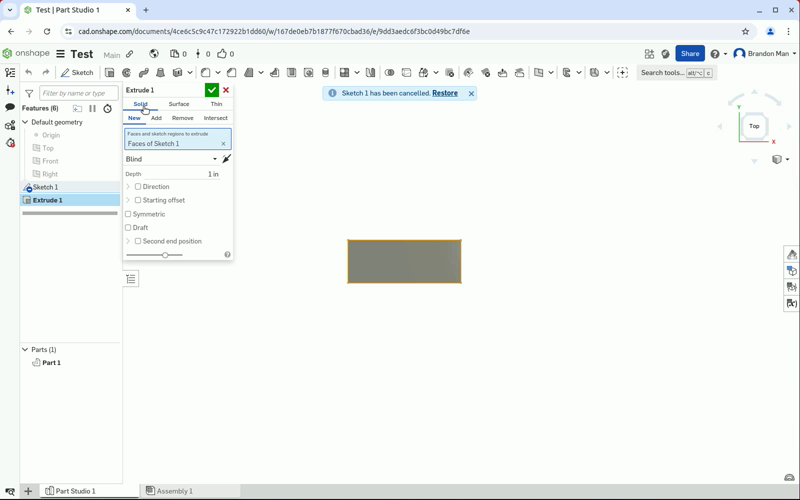
click(143, 106)
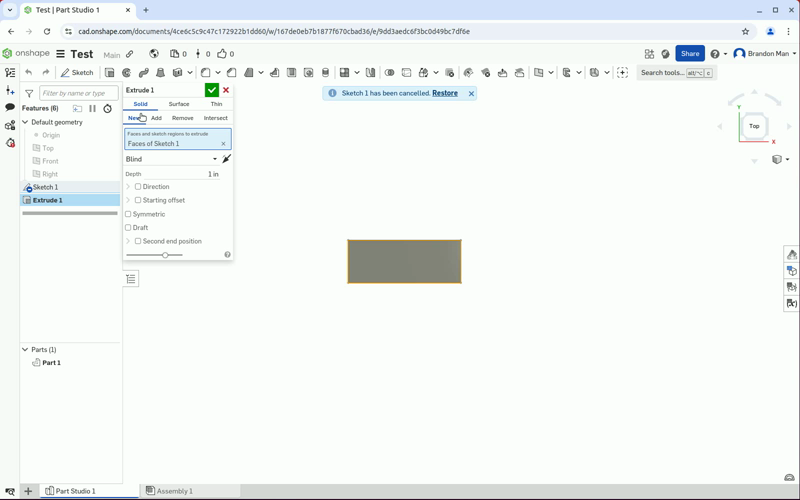
mouse_move(137, 120)
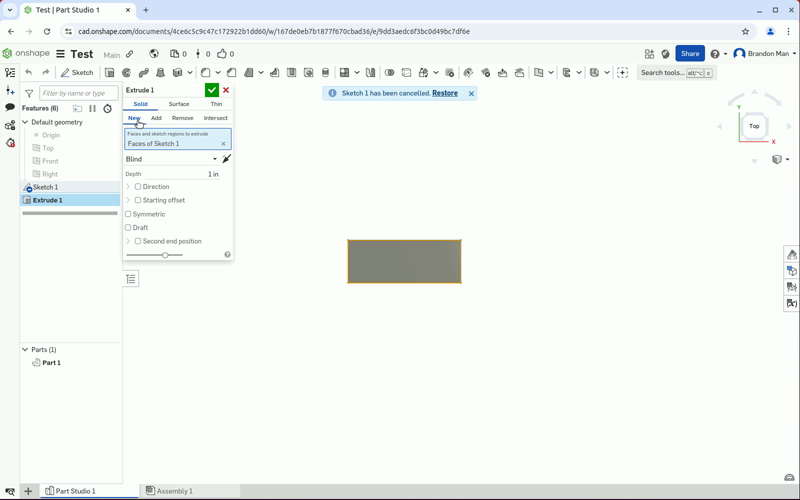
click(137, 120)
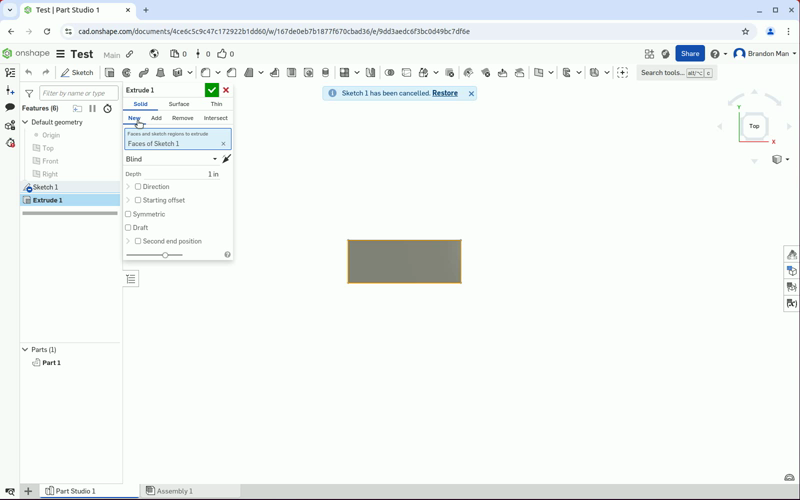
key(tab, 4)
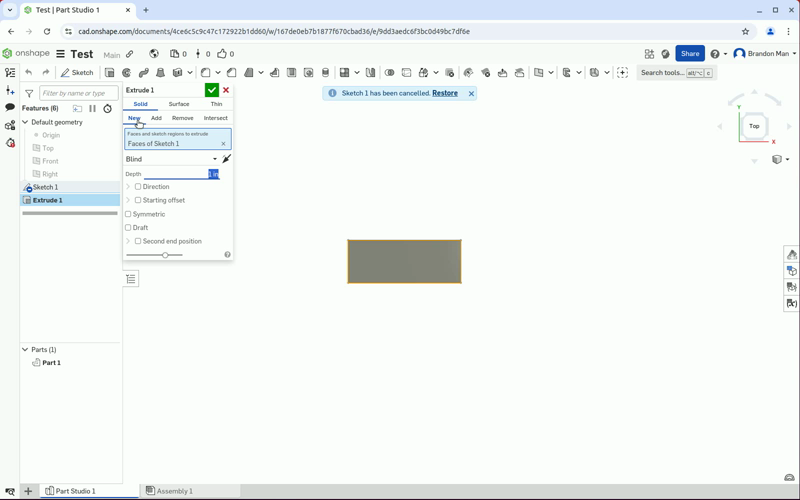
text(5.777)
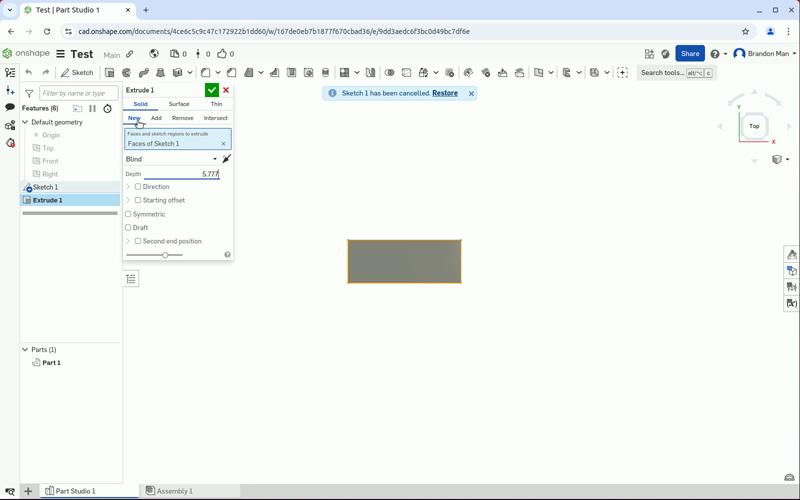
key(enter)
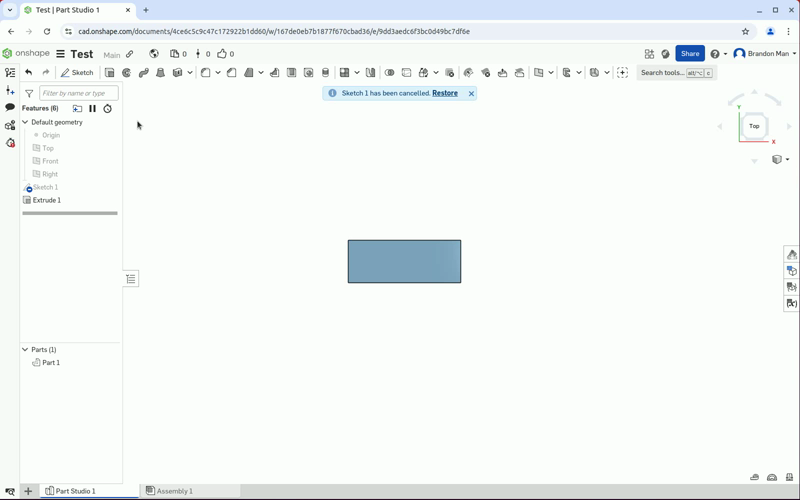
key(shift+h)
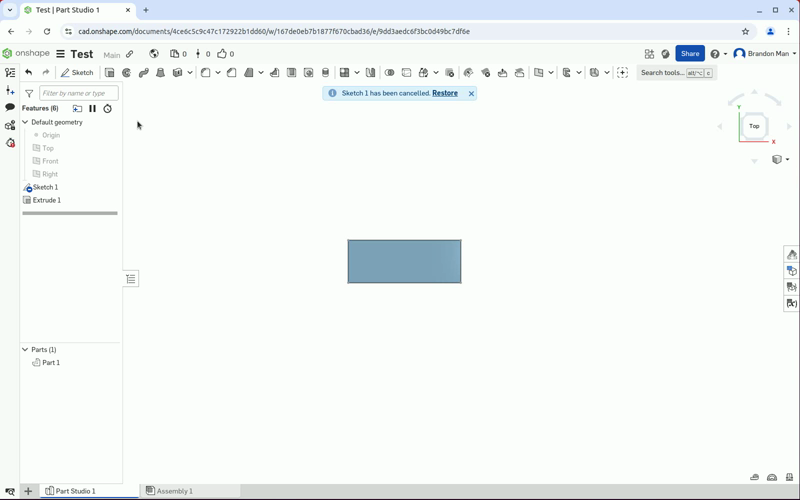
key(shift+h)
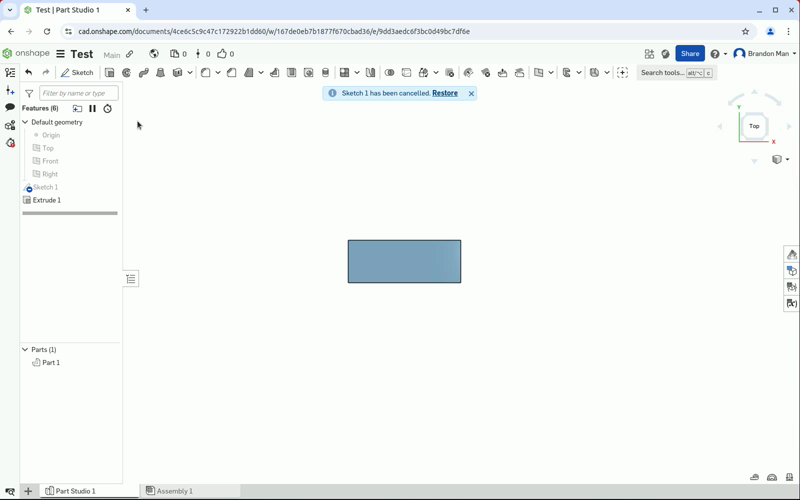
mouse_move(73, 189)
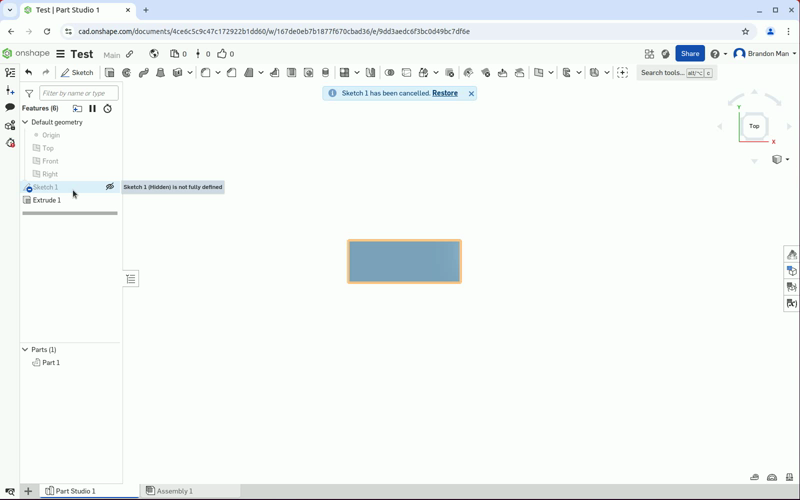
click(73, 189)
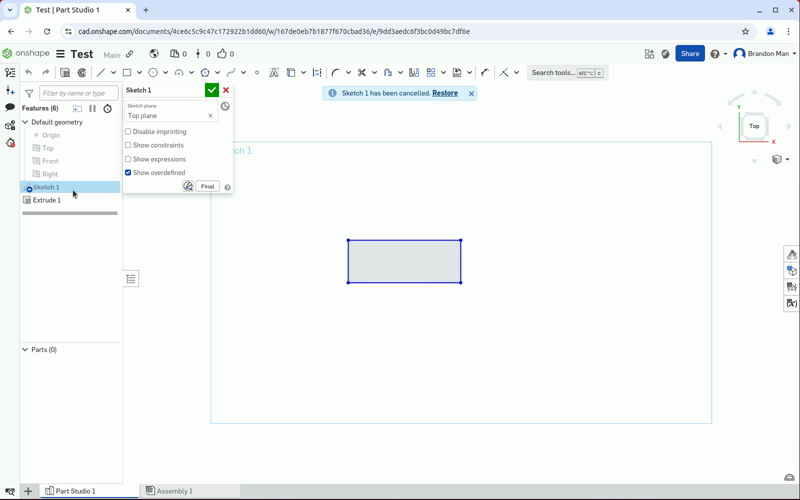
mouse_move(229, 92)
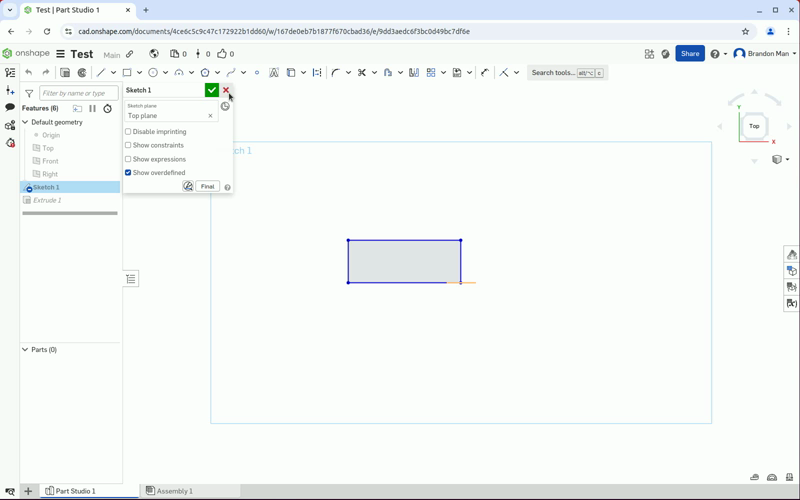
click(229, 92)
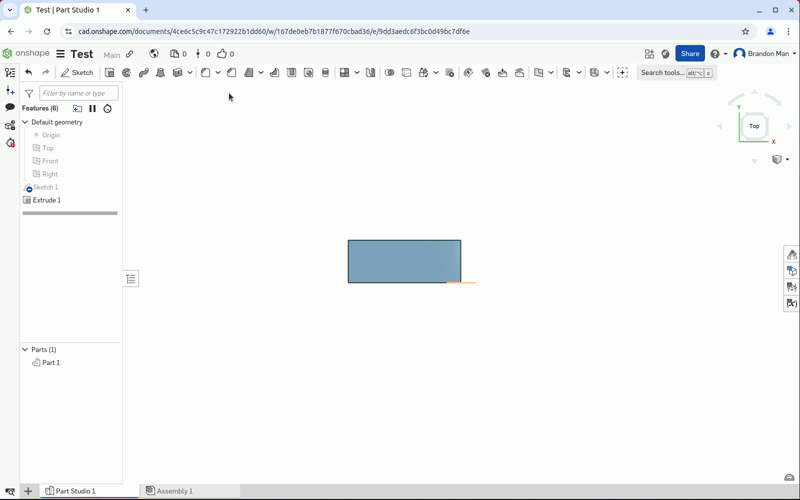
mouse_move(541, 75)
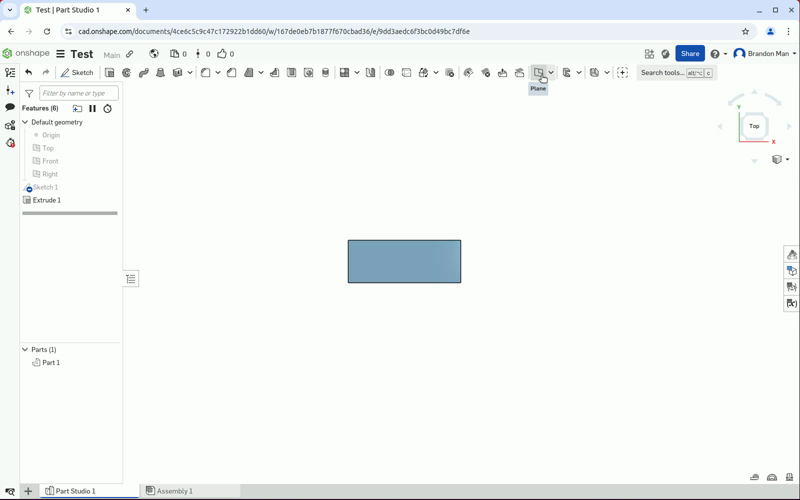
click(541, 75)
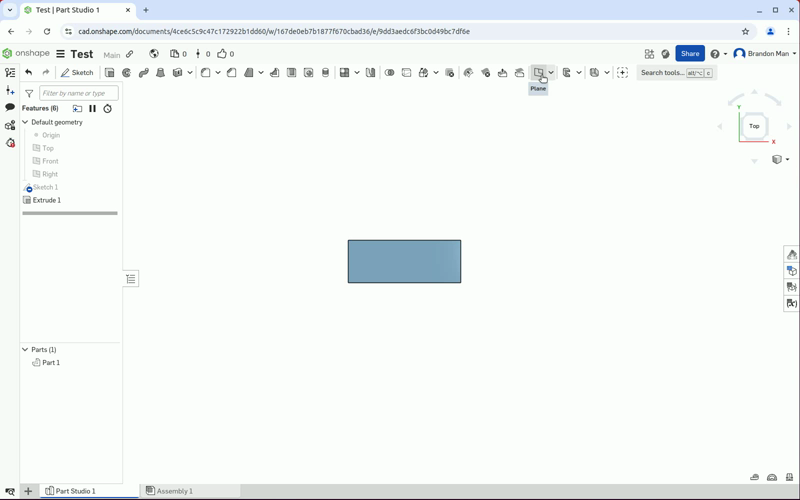
mouse_move(73, 150)
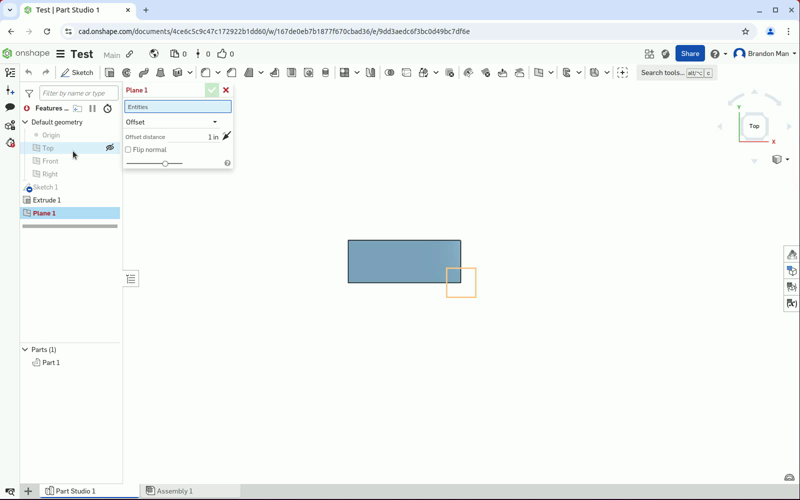
click(73, 150)
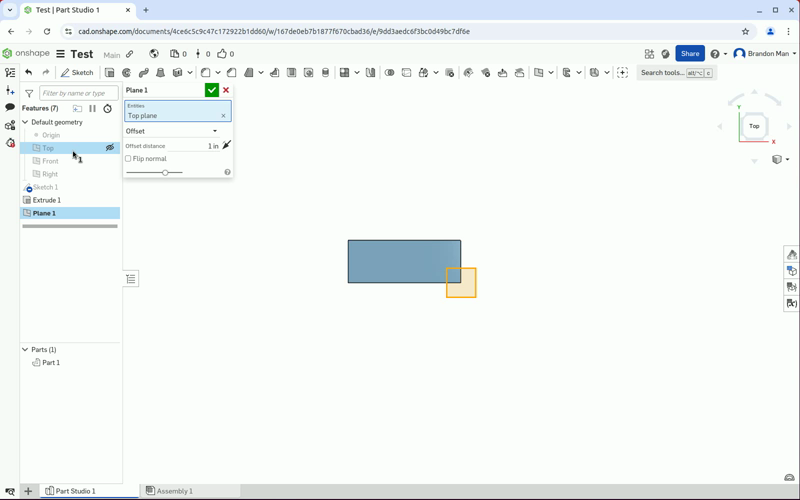
key(tab, 2)
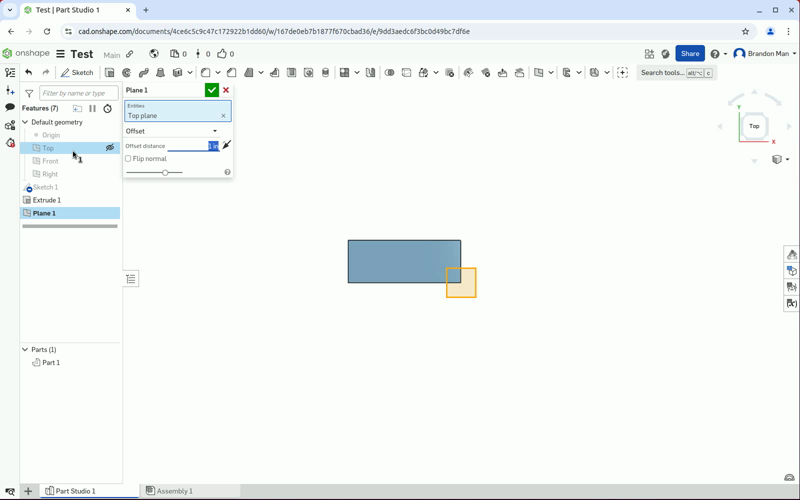
text(5.792)
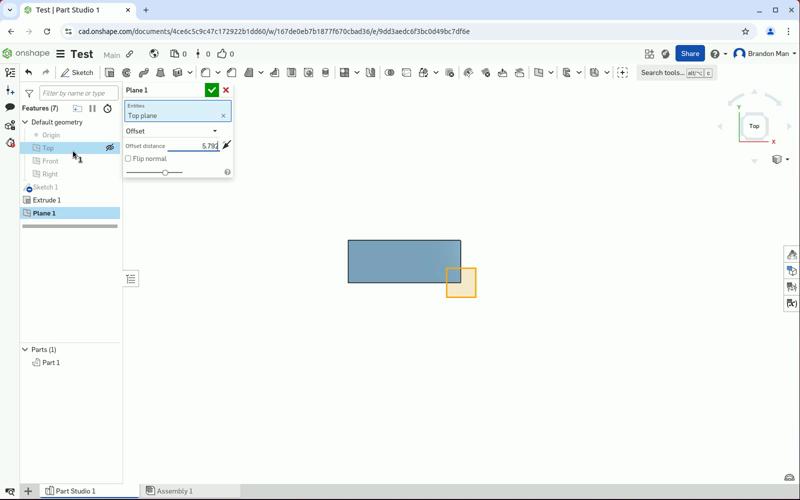
key(enter, 2)
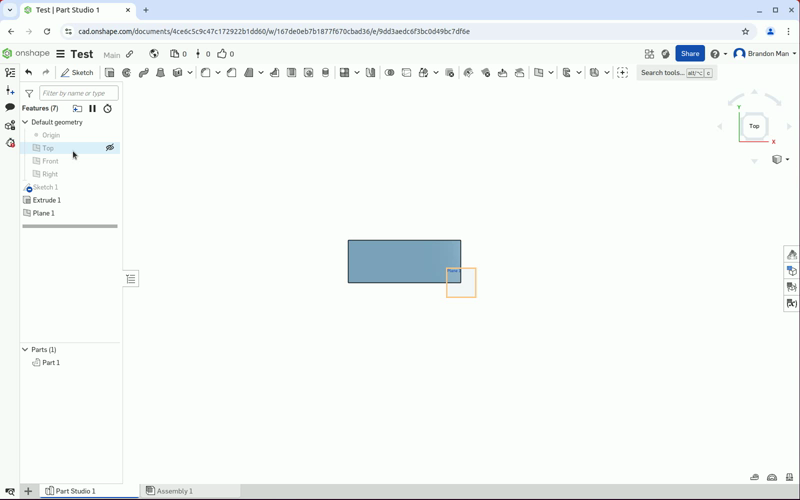
key(shift+s)
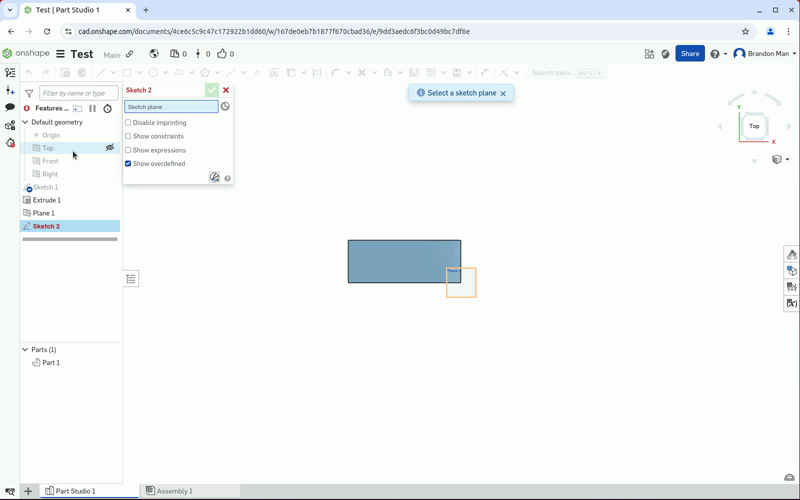
mouse_move(73, 215)
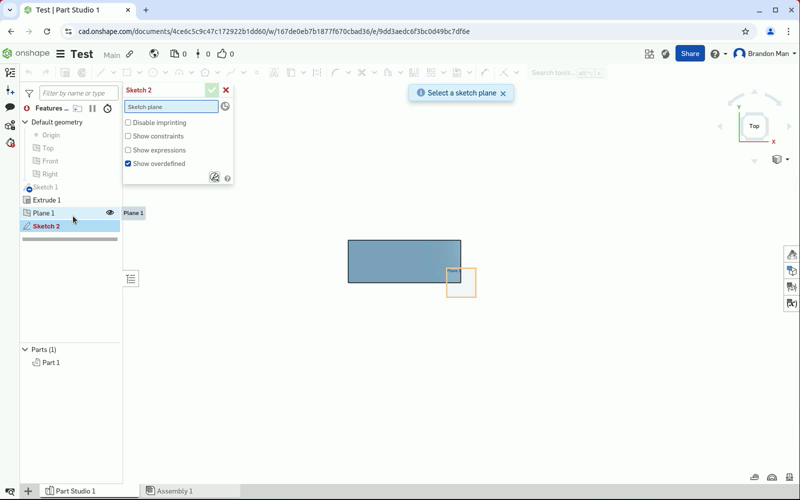
click(73, 215)
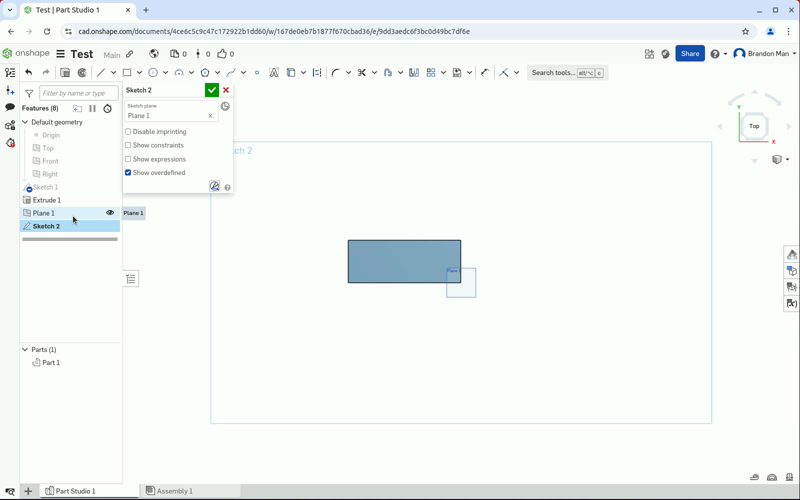
mouse_move(73, 352)
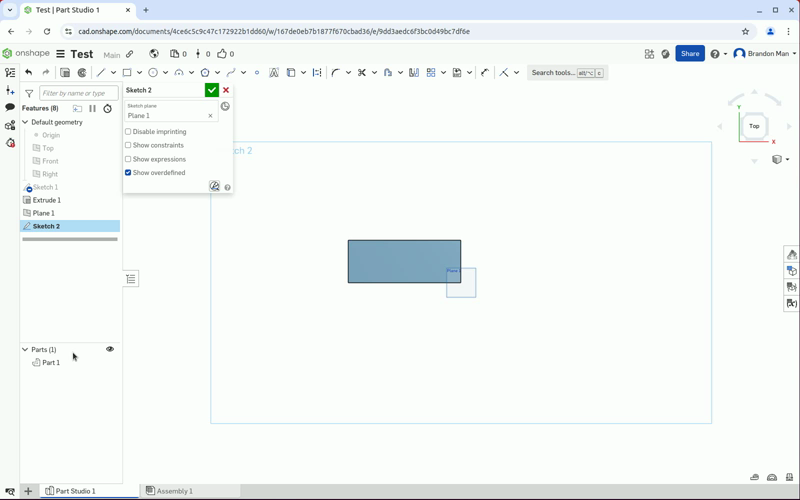
key(y)
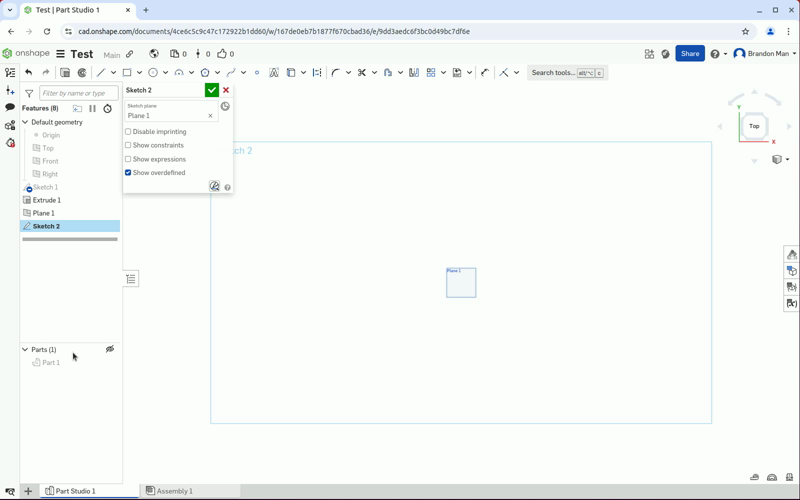
key(l)
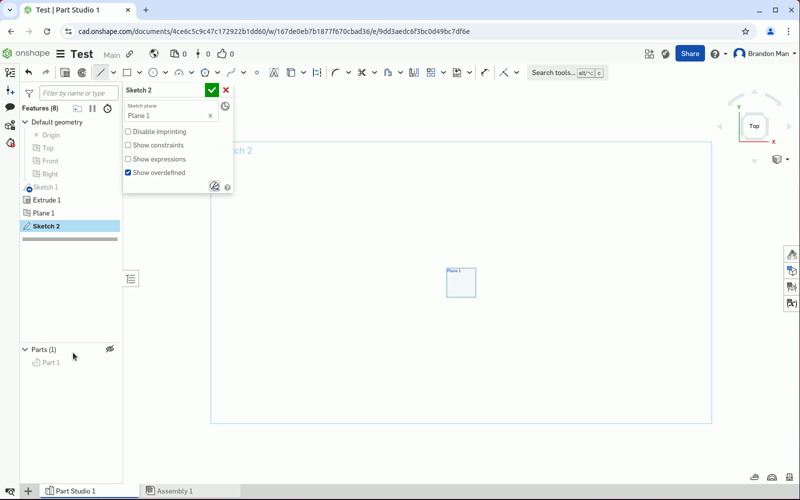
key_down(shift)
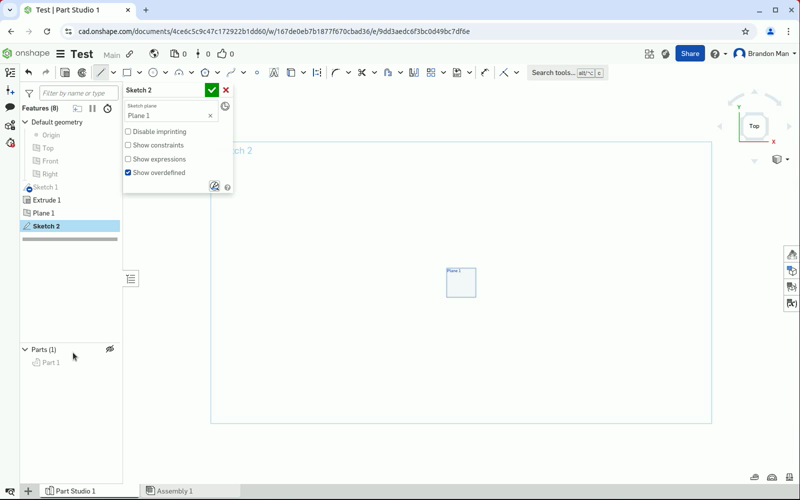
mouse_move(348, 282)
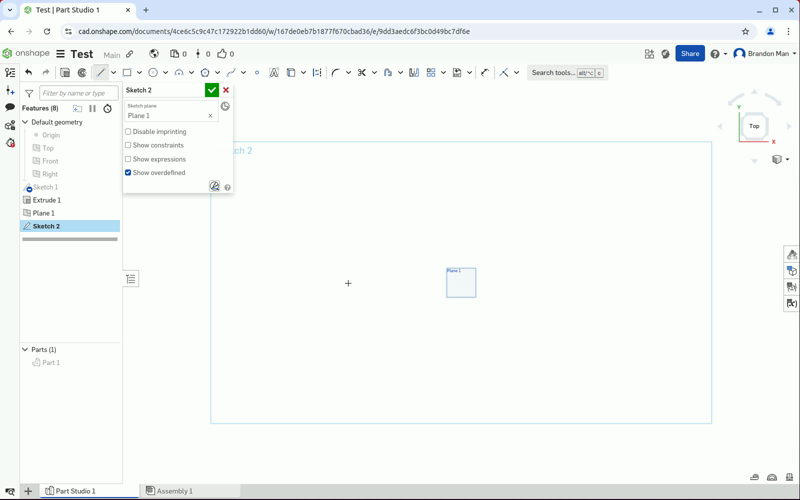
click(348, 282)
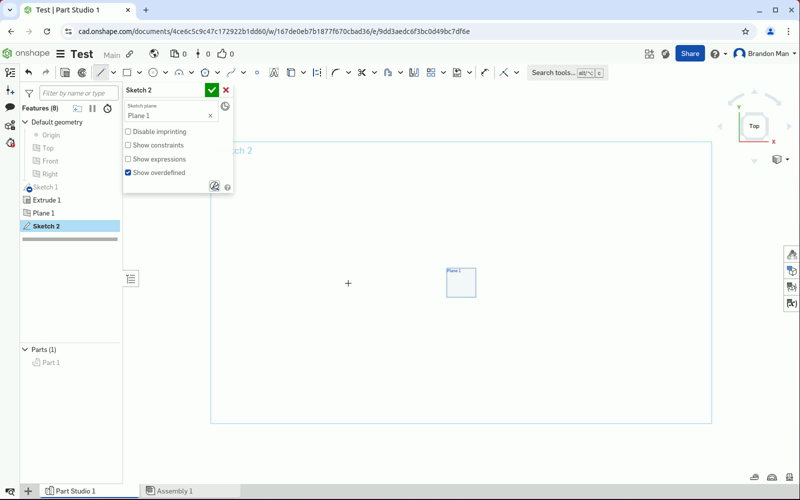
key_up(shift)
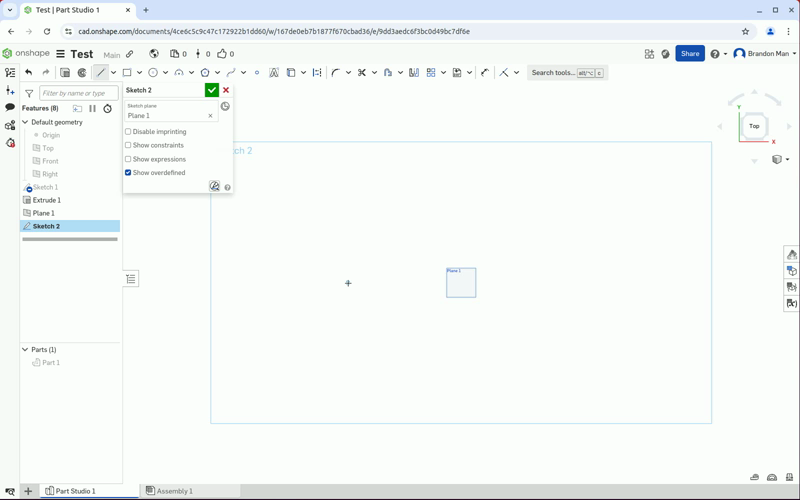
key_down(shift)
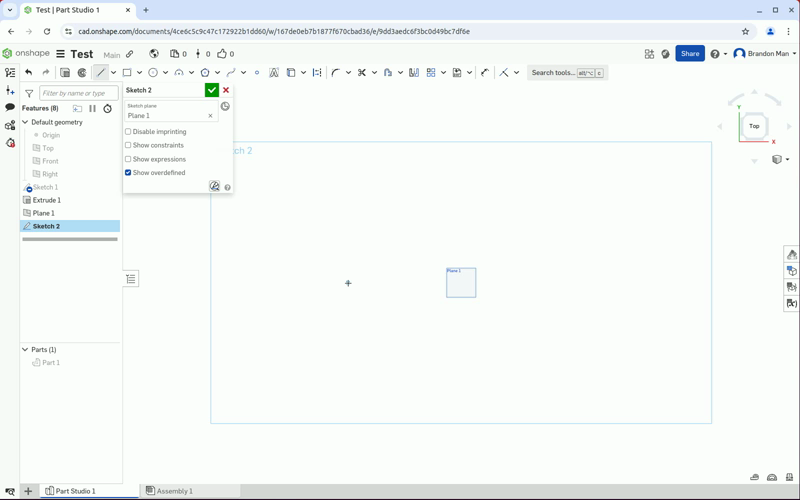
mouse_move(419, 282)
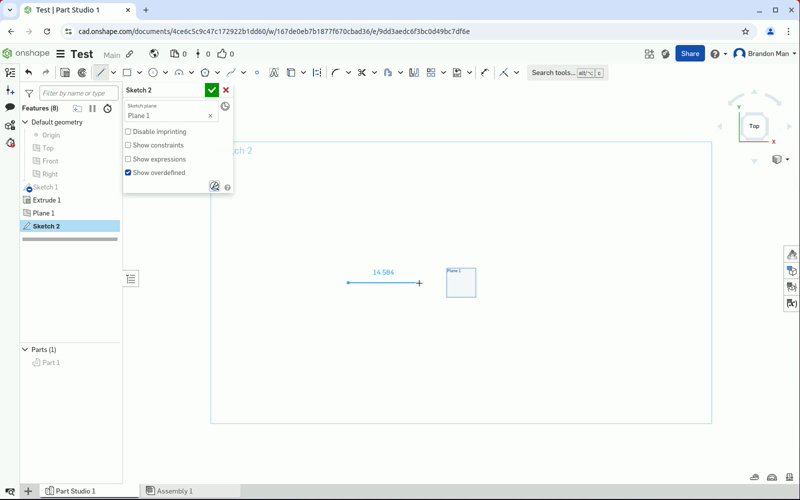
click(419, 282)
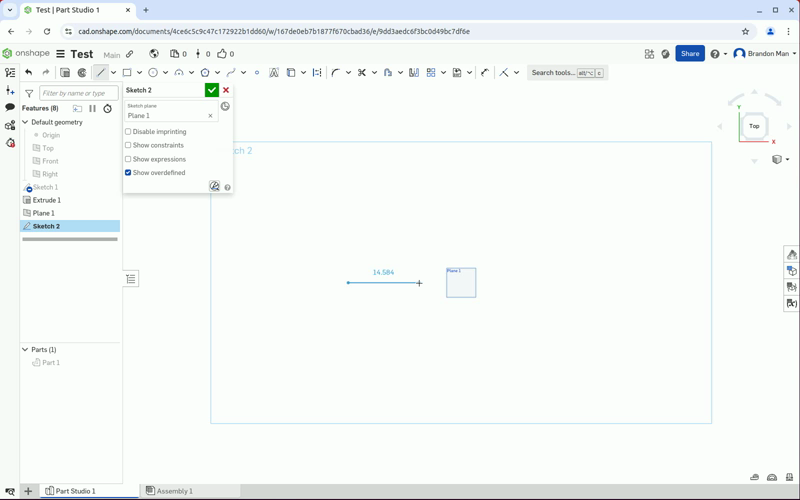
key_up(shift)
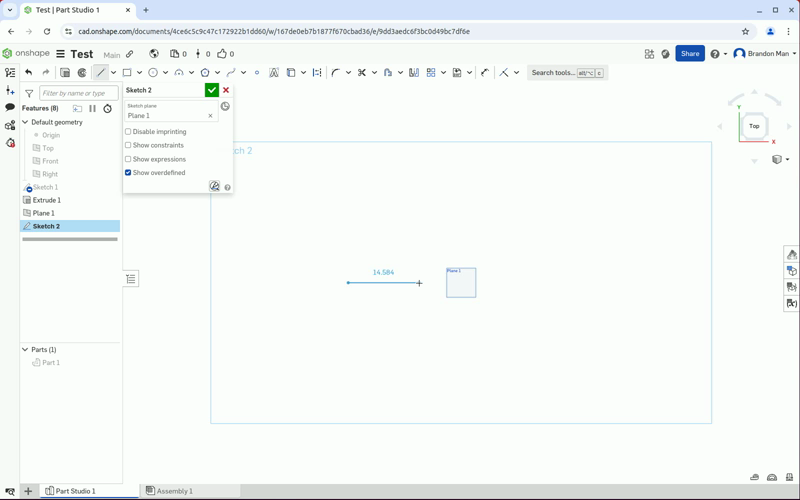
key_down(shift)
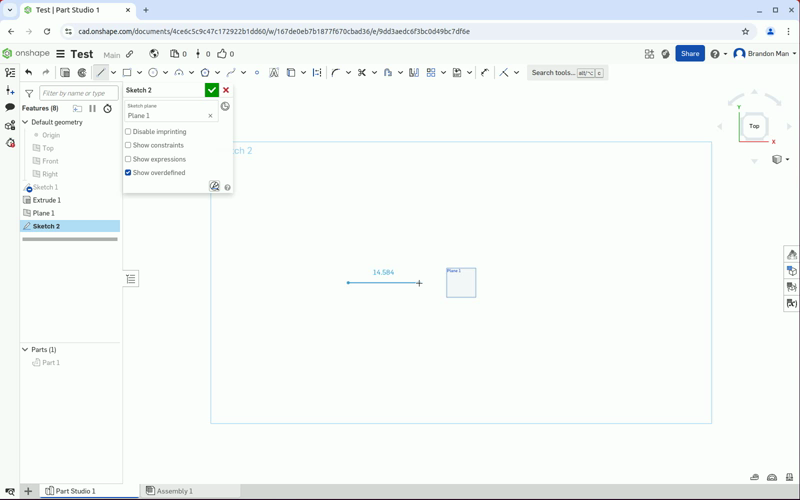
mouse_move(449, 282)
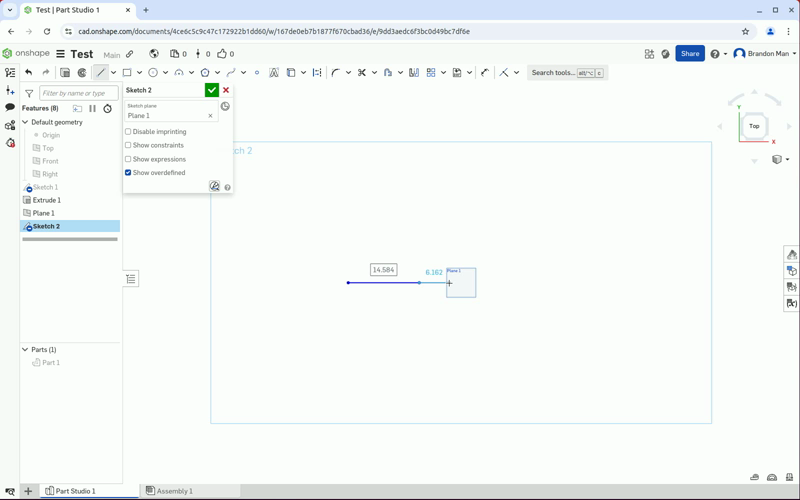
mouse_move(419, 240)
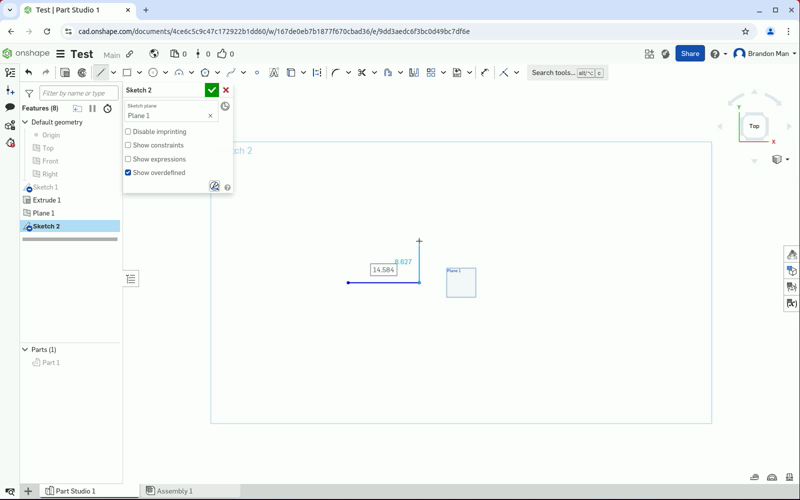
click(419, 240)
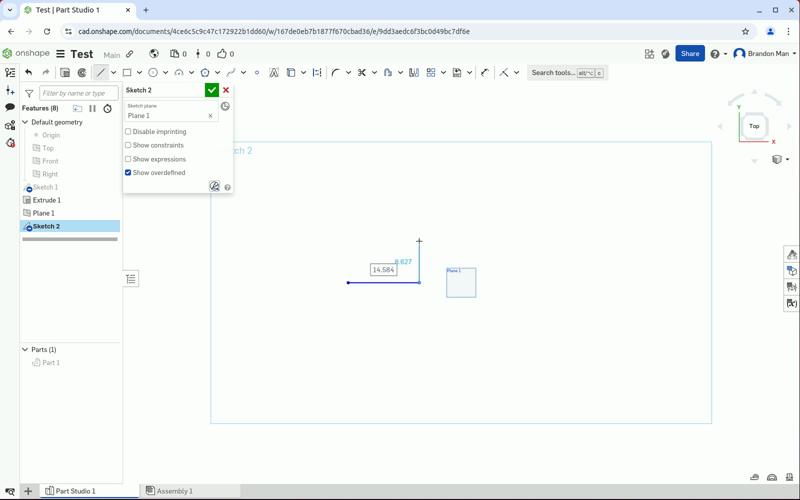
key_up(shift)
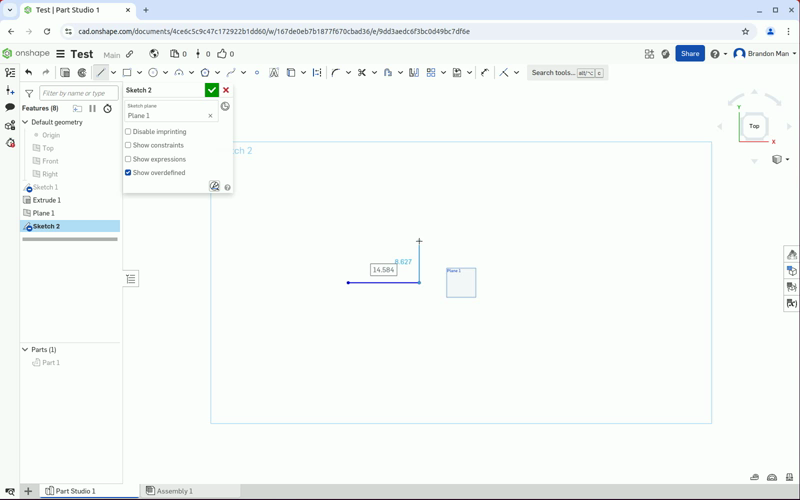
key_down(shift)
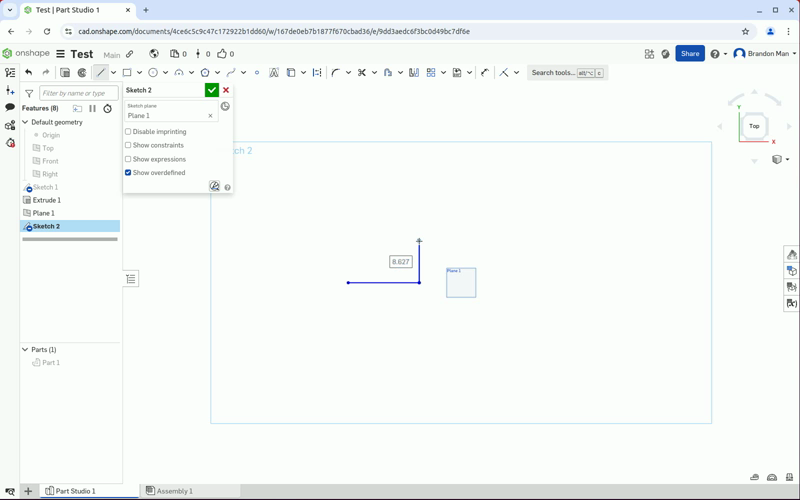
mouse_move(348, 240)
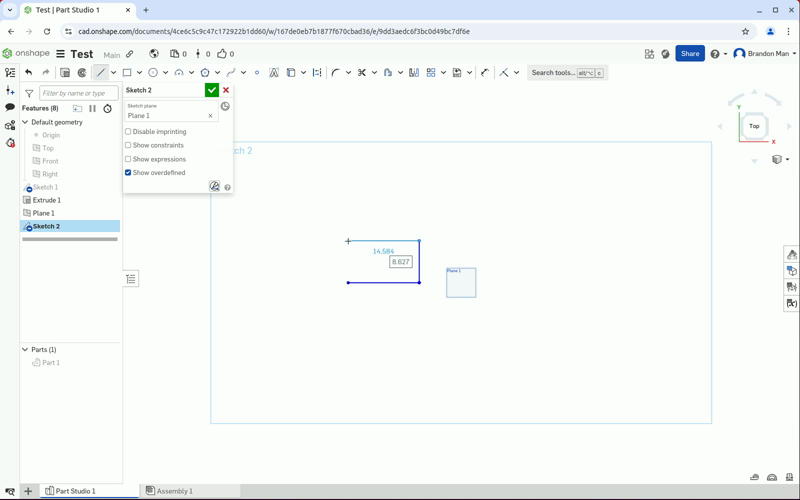
click(348, 240)
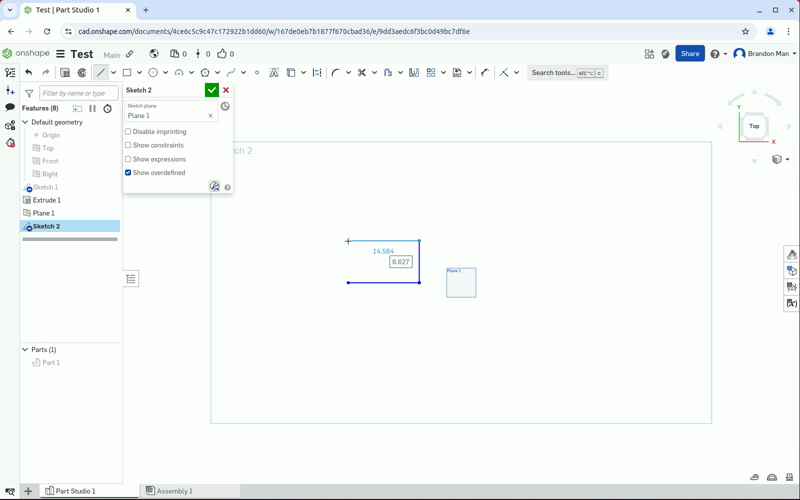
key_up(shift)
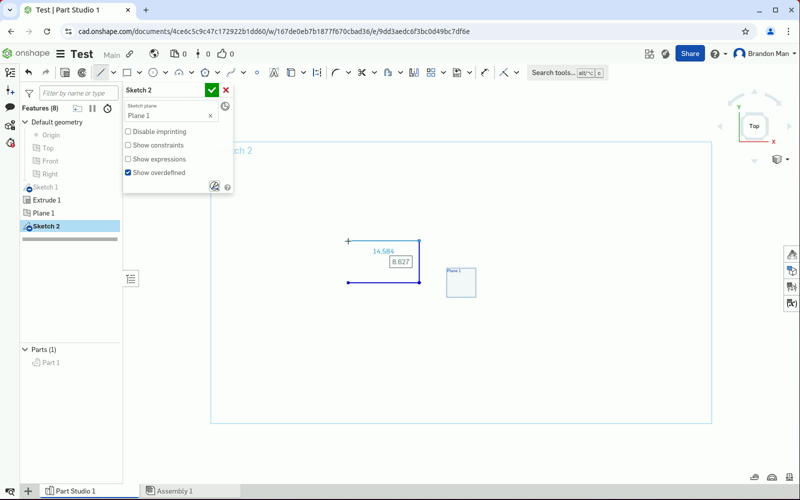
mouse_move(378, 240)
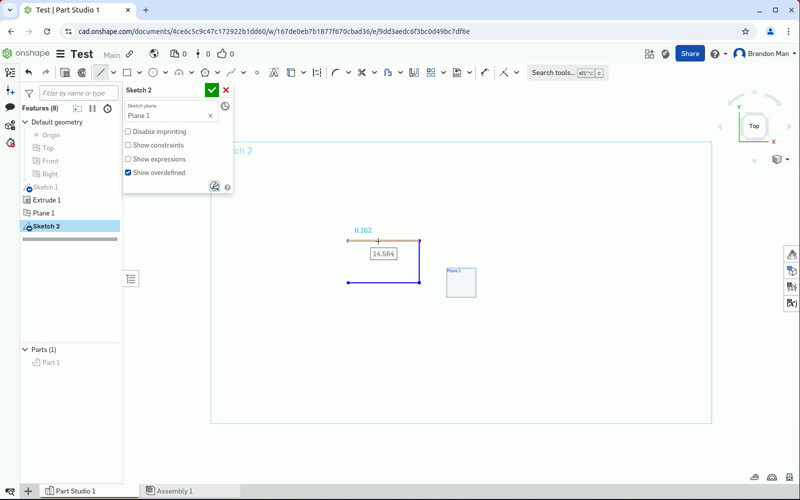
key_down(shift)
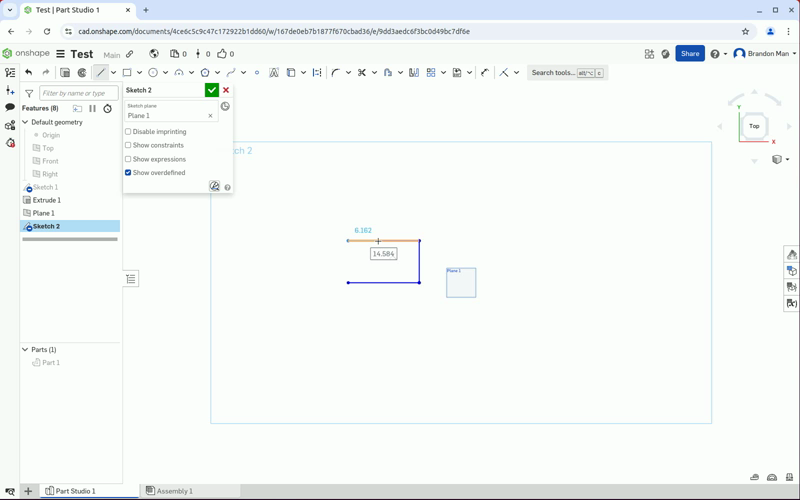
mouse_move(348, 282)
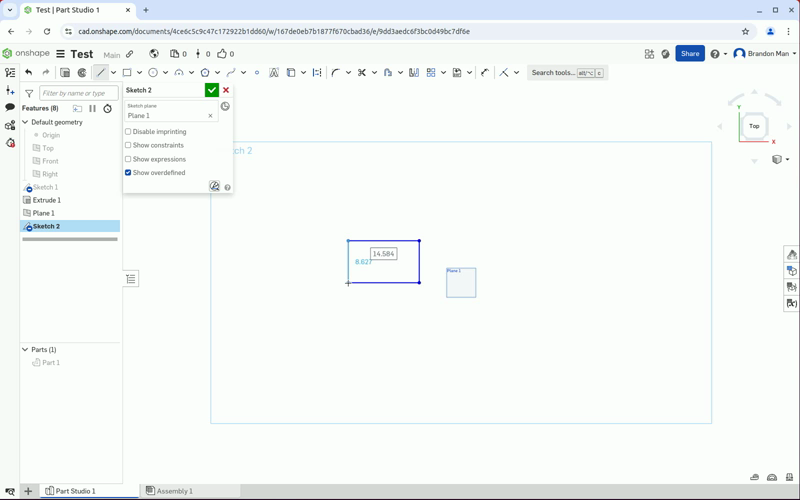
key_up(shift)
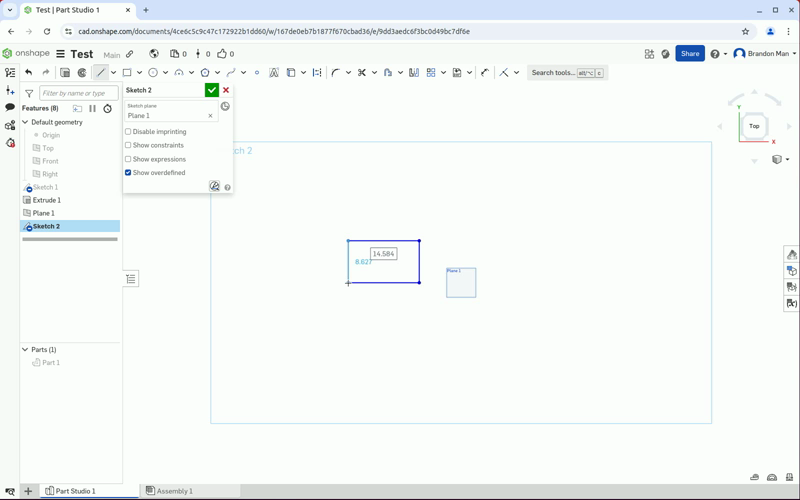
click(348, 282)
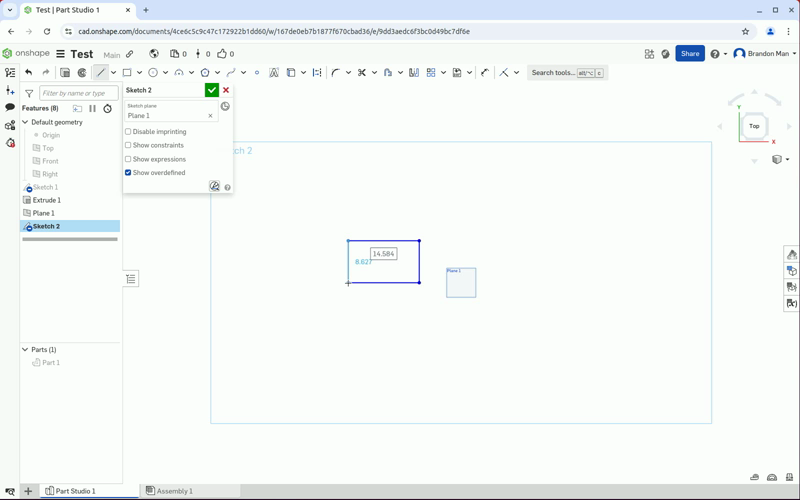
key(esc)
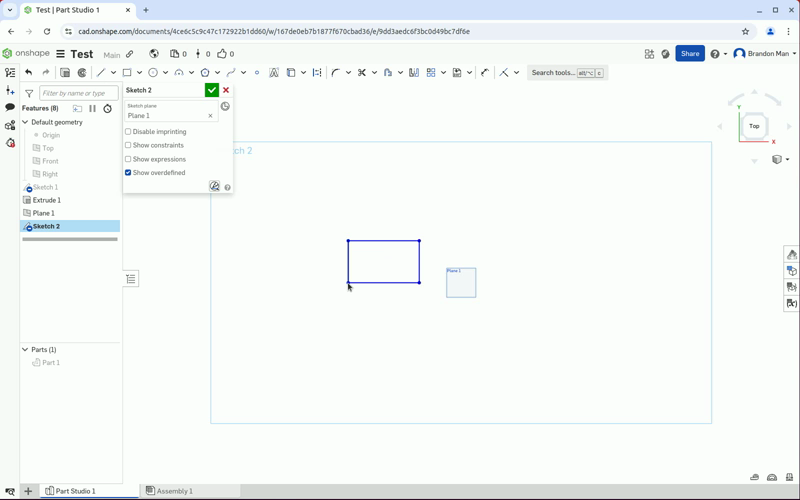
mouse_move(406, 270)
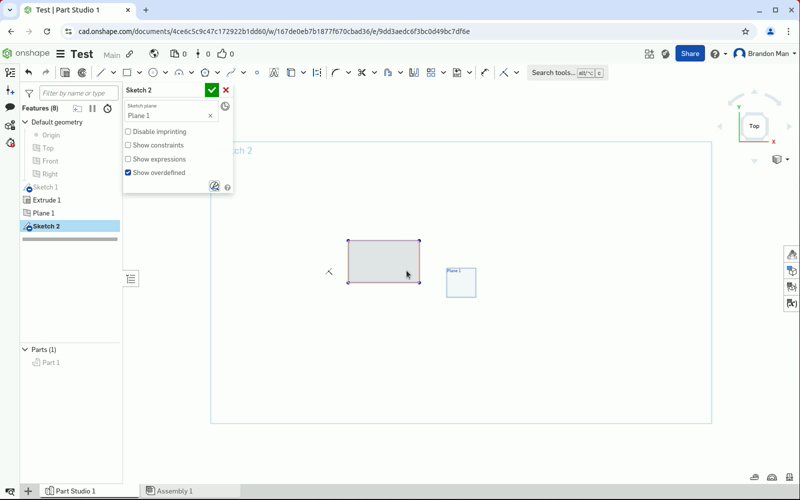
click(406, 270)
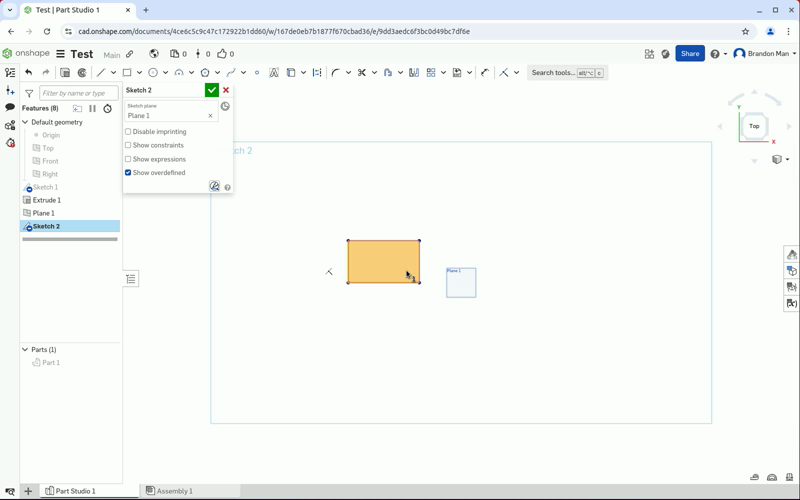
mouse_move(73, 352)
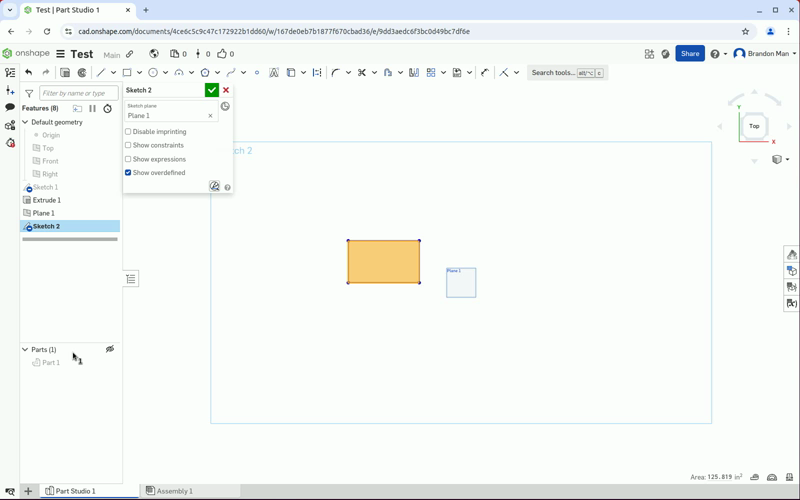
key(shift+y)
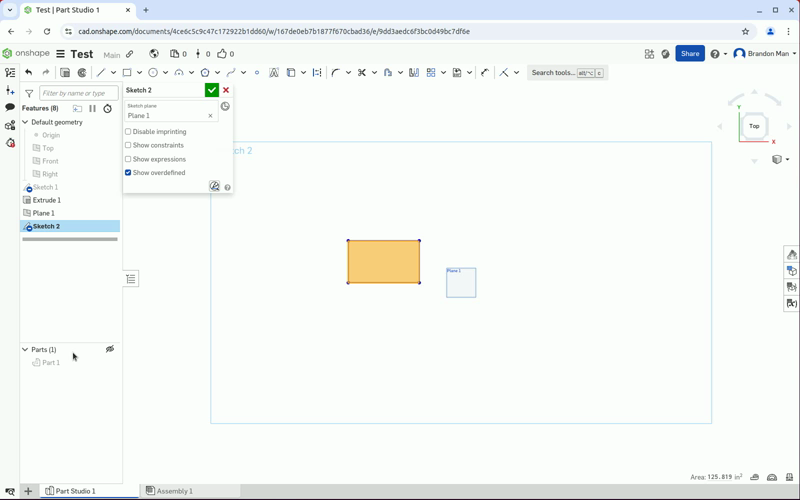
key(shift+e)
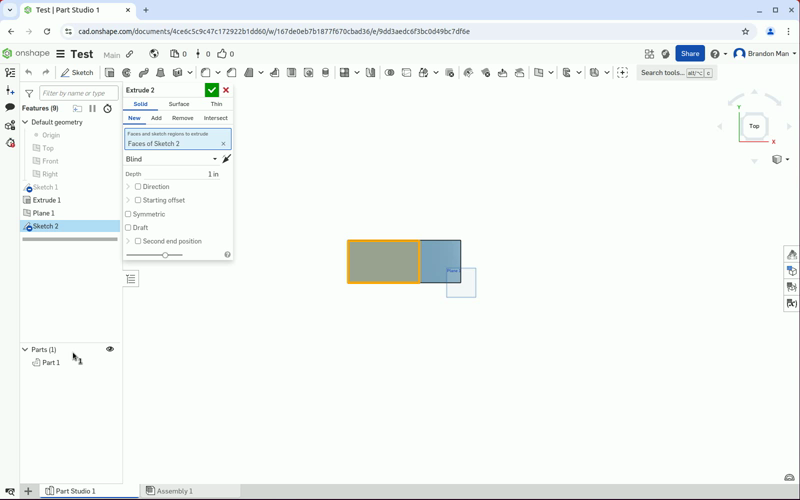
mouse_move(143, 106)
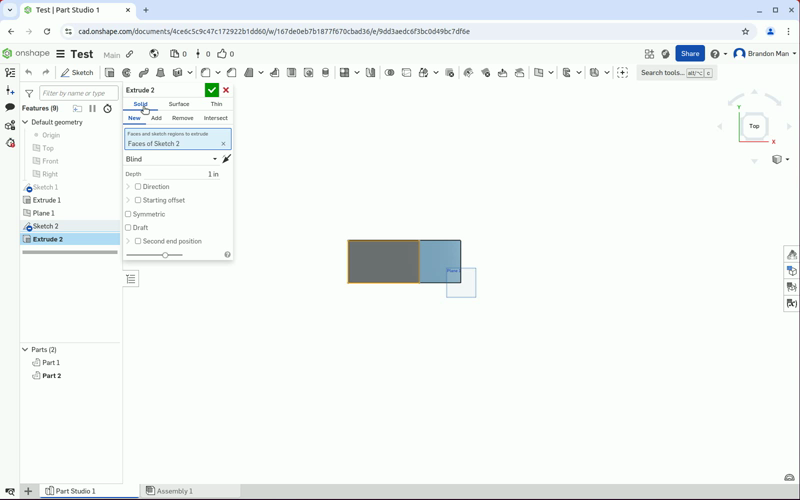
click(143, 106)
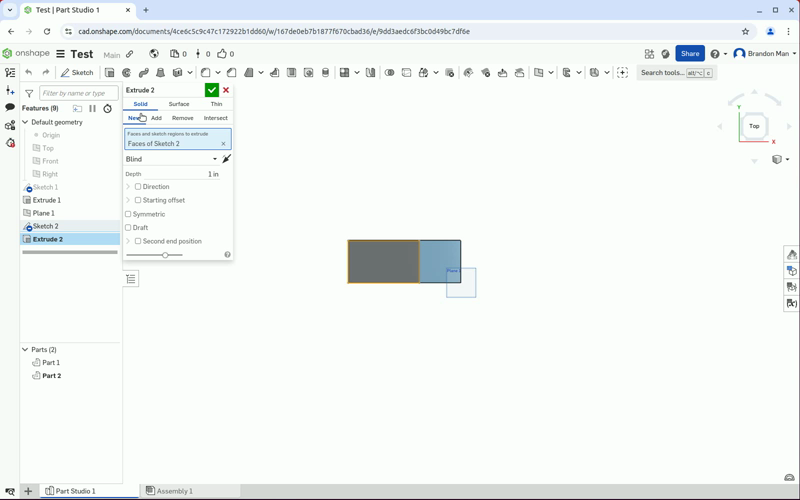
mouse_move(137, 120)
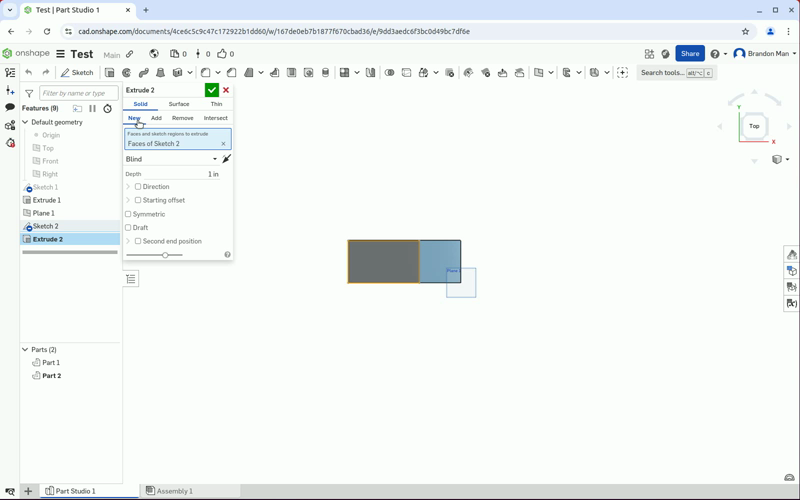
click(137, 120)
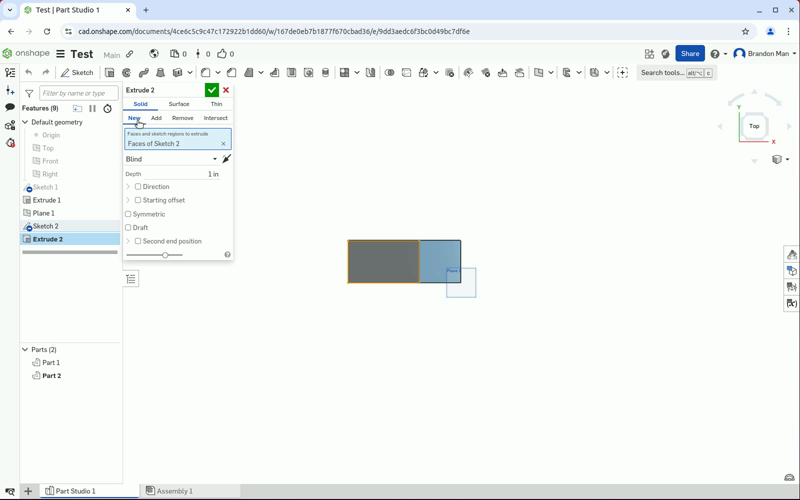
key(tab, 4)
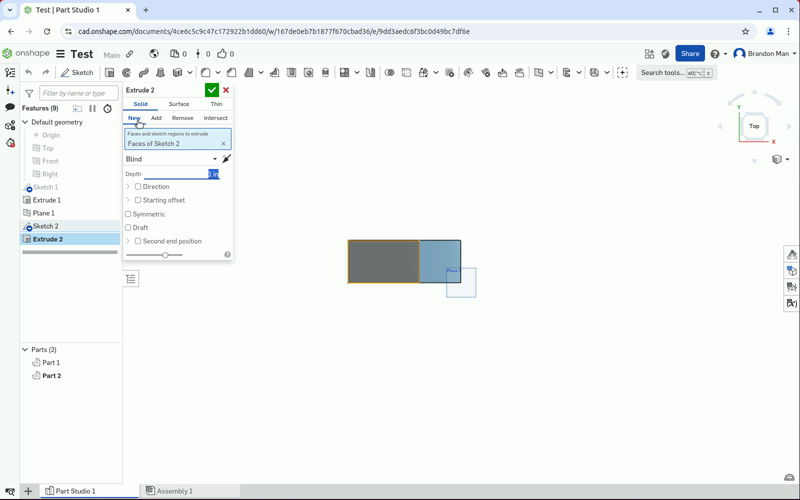
text(5.777)
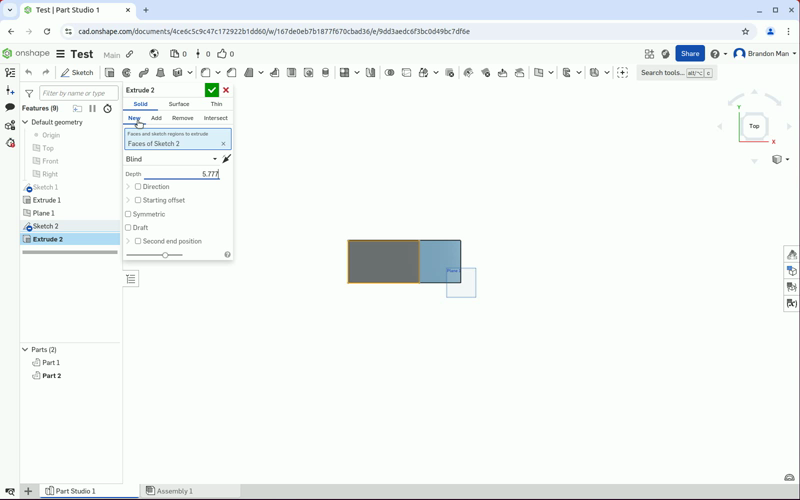
key(enter)
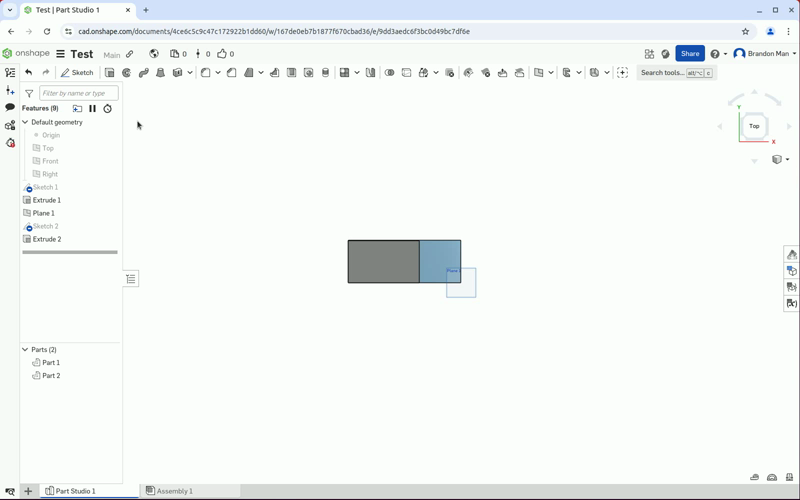
key(shift+h)
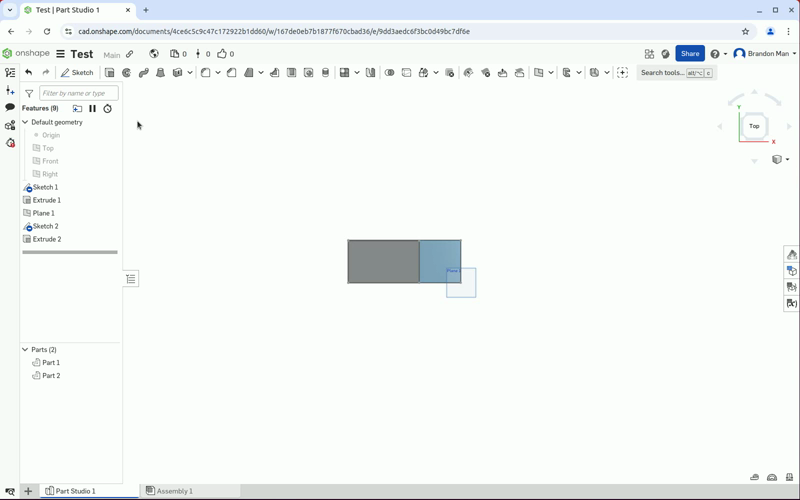
key(shift+h)
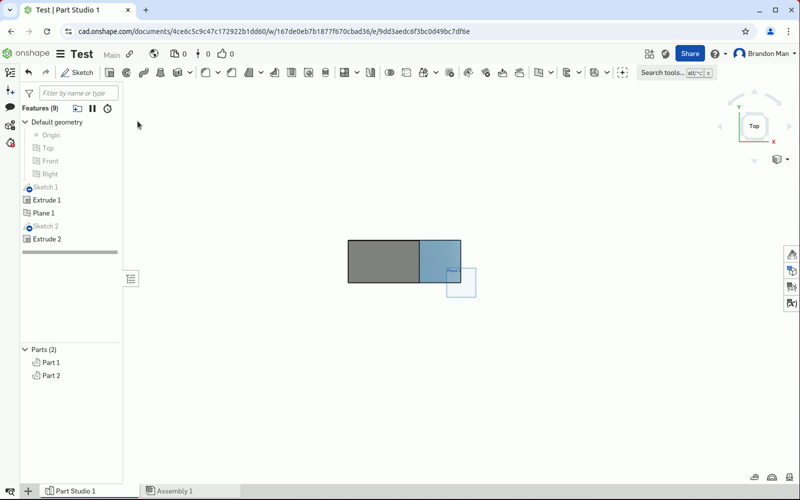
mouse_move(73, 189)
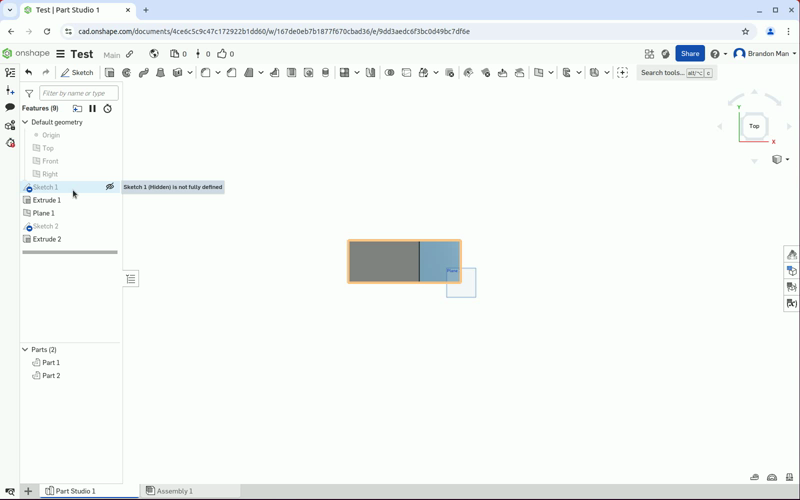
click(73, 189)
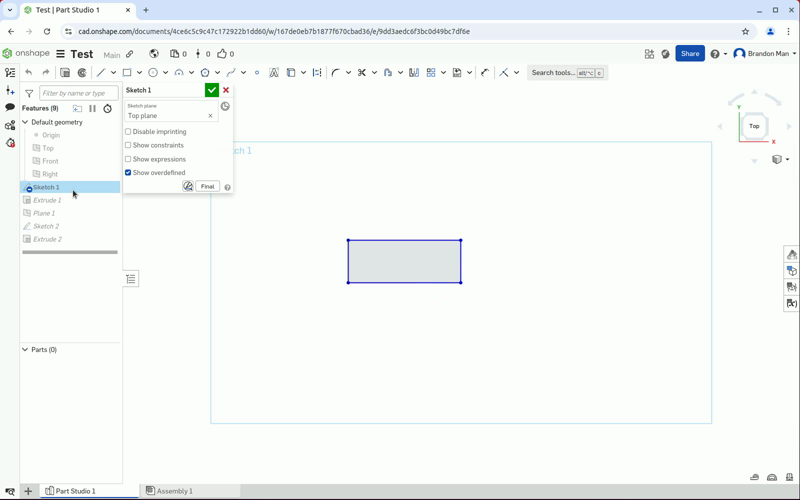
mouse_move(229, 92)
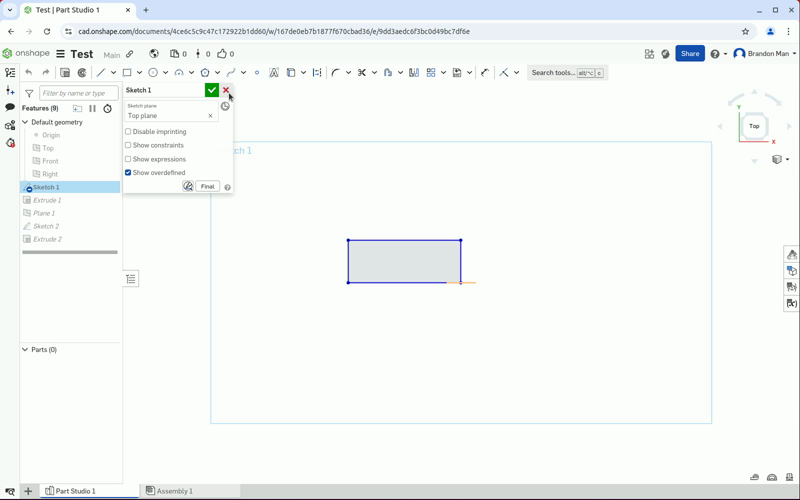
click(229, 92)
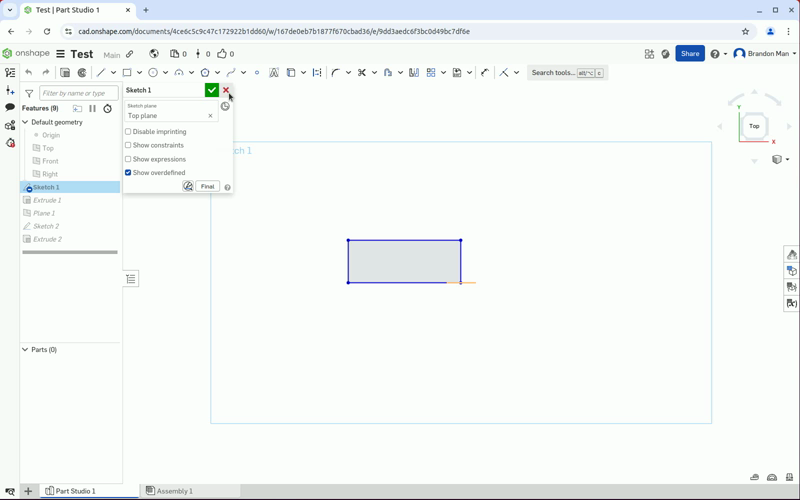
key(shift+s)
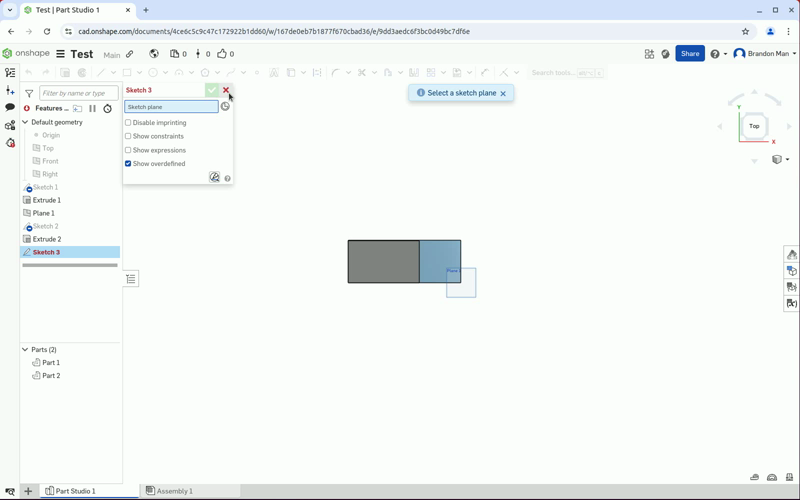
mouse_move(73, 215)
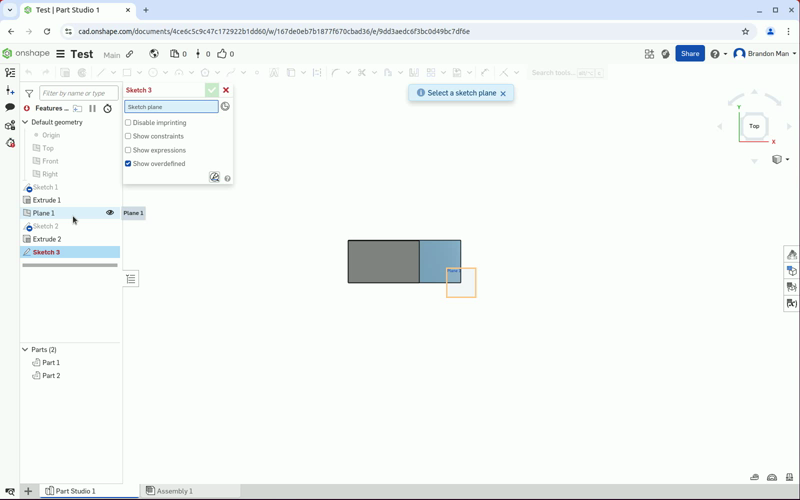
click(73, 215)
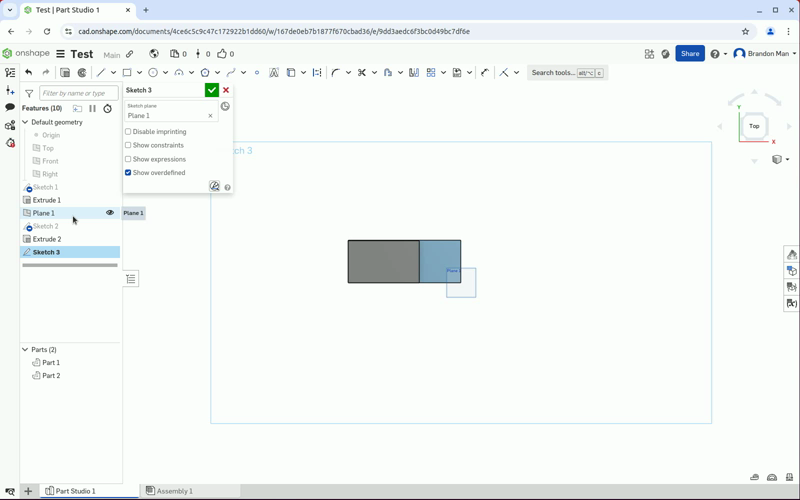
mouse_move(73, 352)
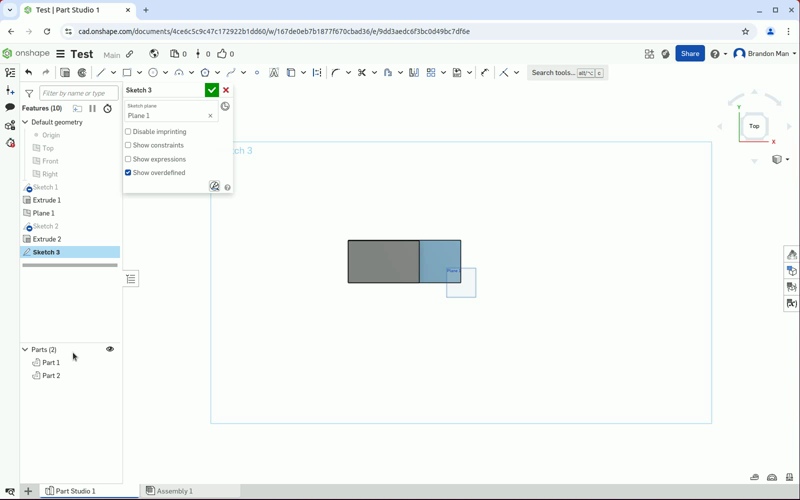
key(y)
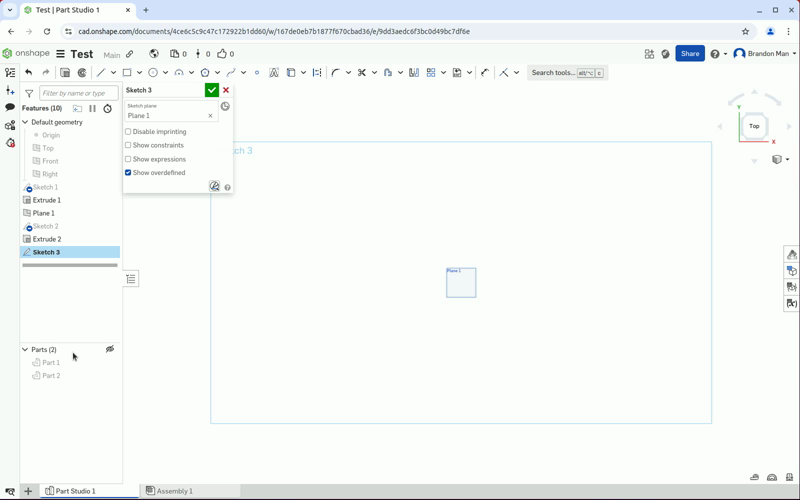
key(l)
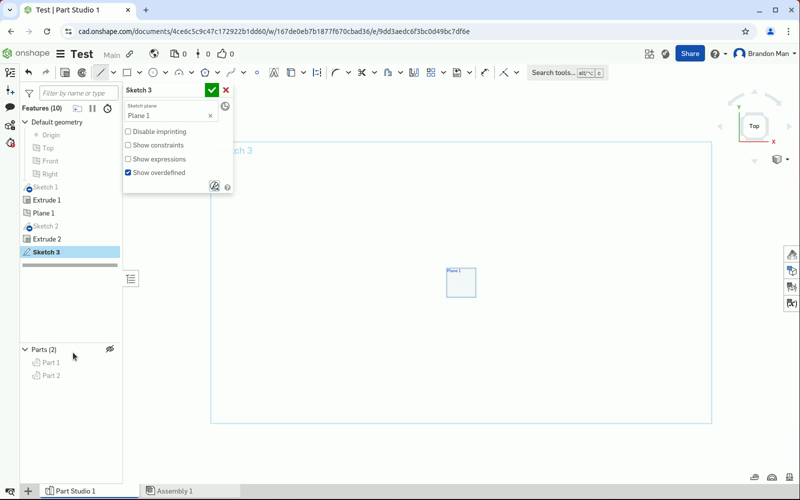
key_down(shift)
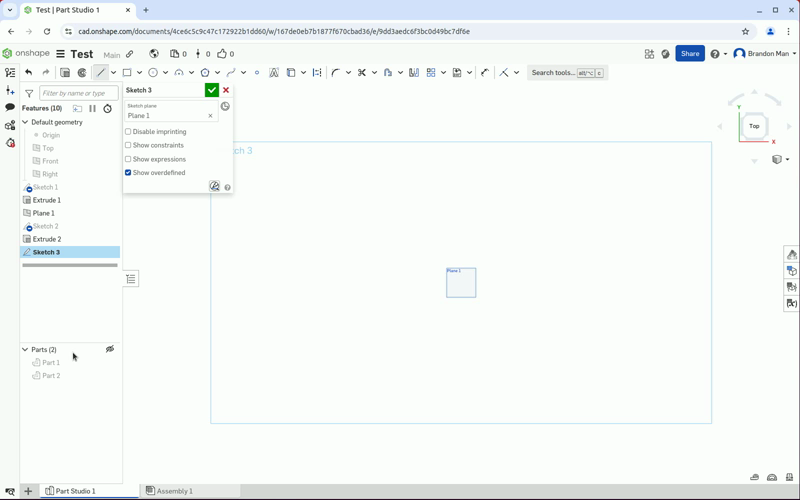
mouse_move(348, 297)
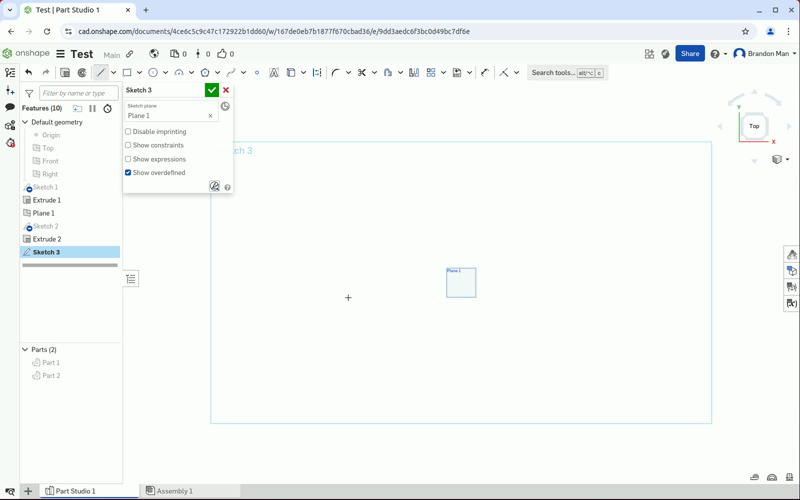
click(348, 297)
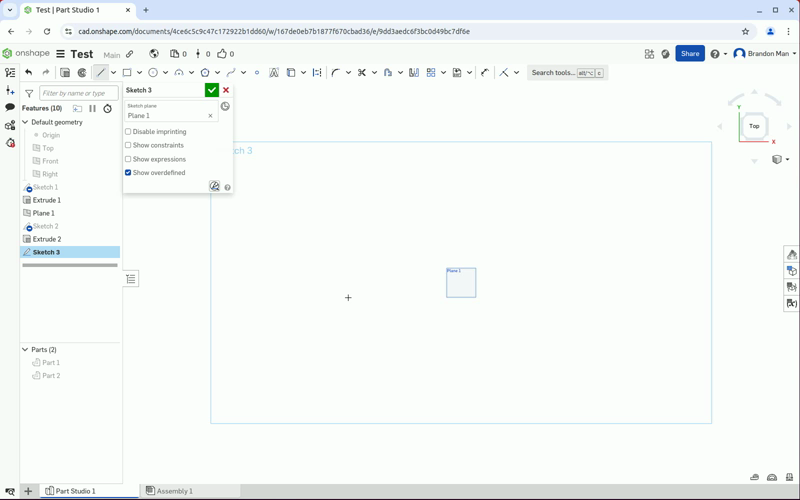
key_up(shift)
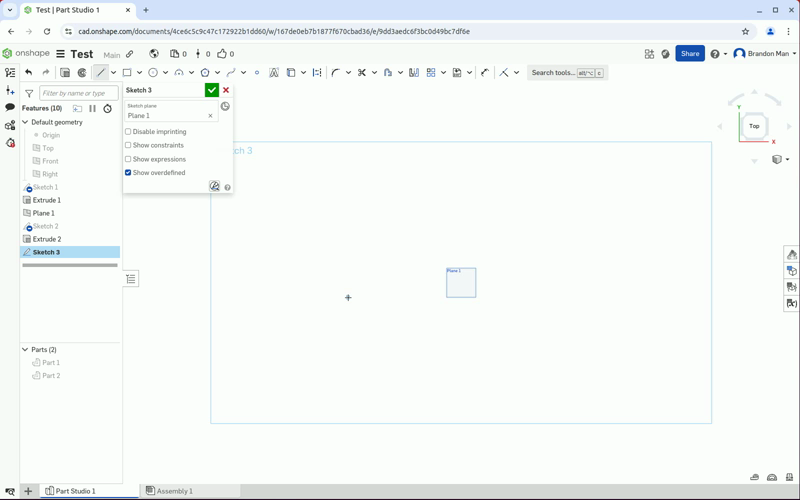
key_down(shift)
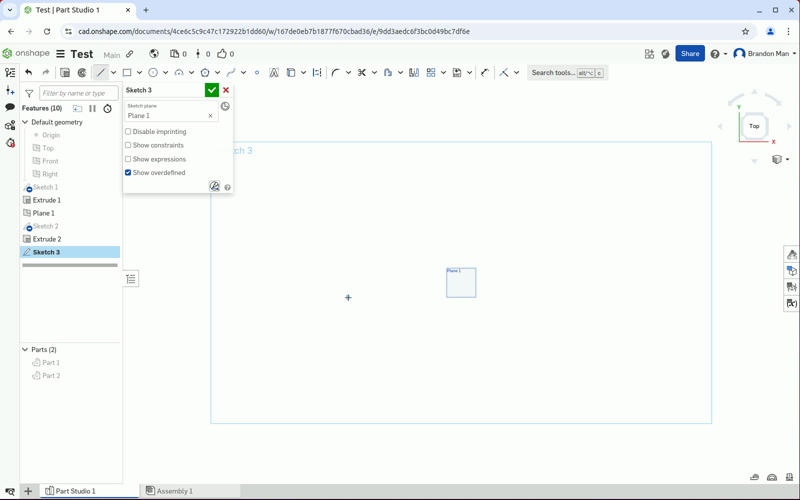
mouse_move(419, 297)
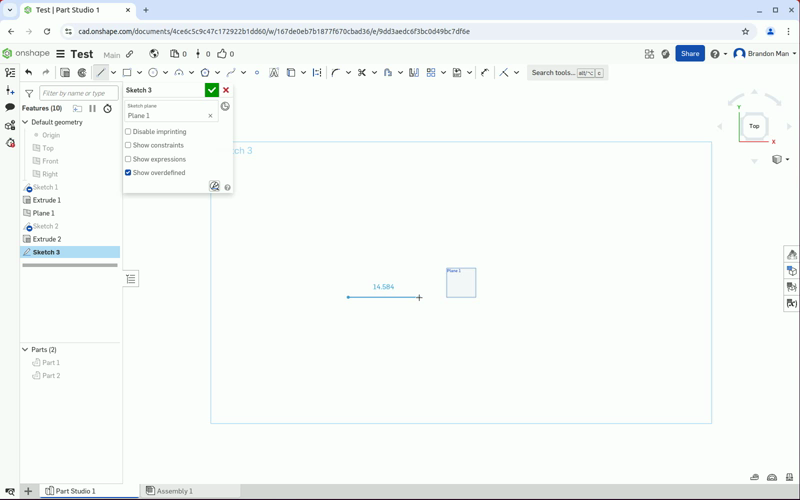
click(419, 297)
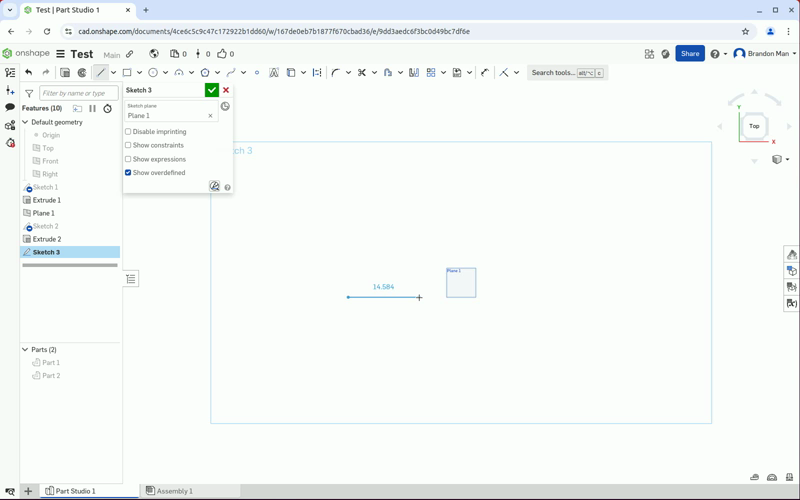
key_up(shift)
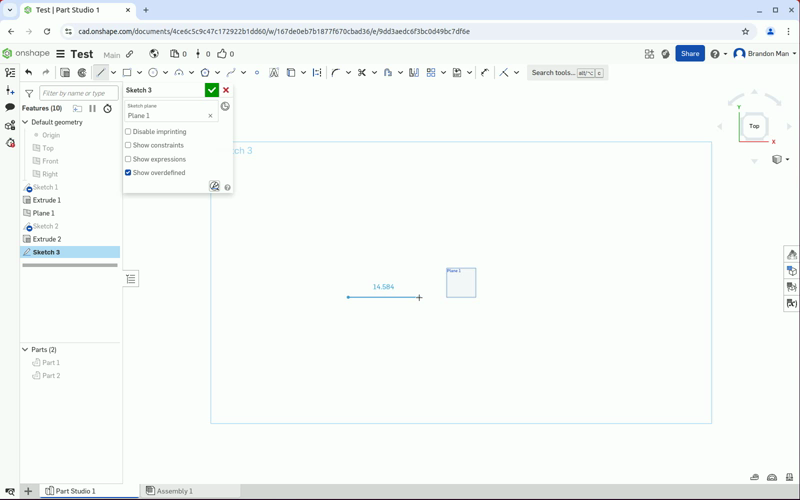
key_down(shift)
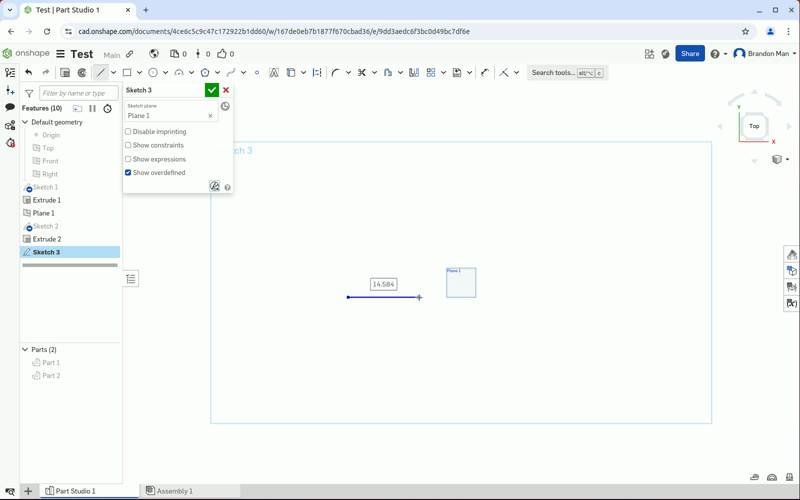
mouse_move(449, 297)
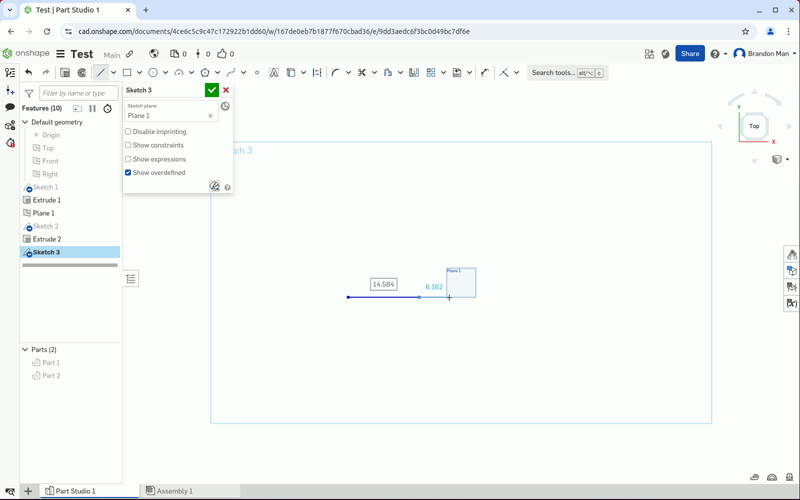
mouse_move(419, 282)
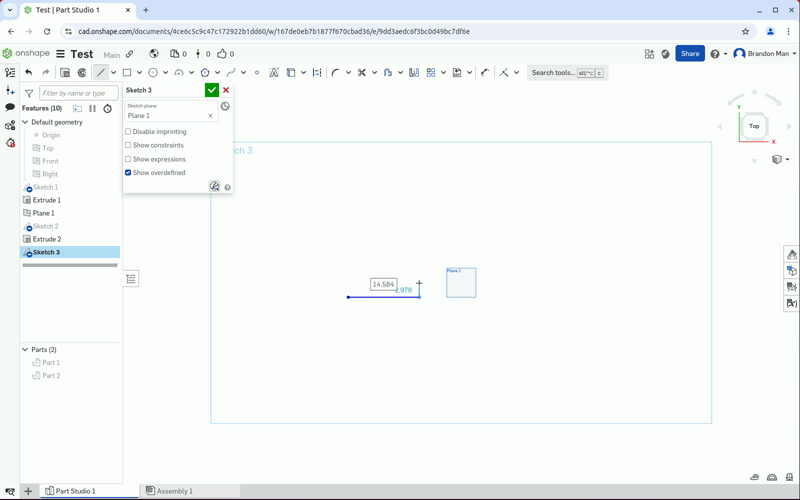
click(419, 282)
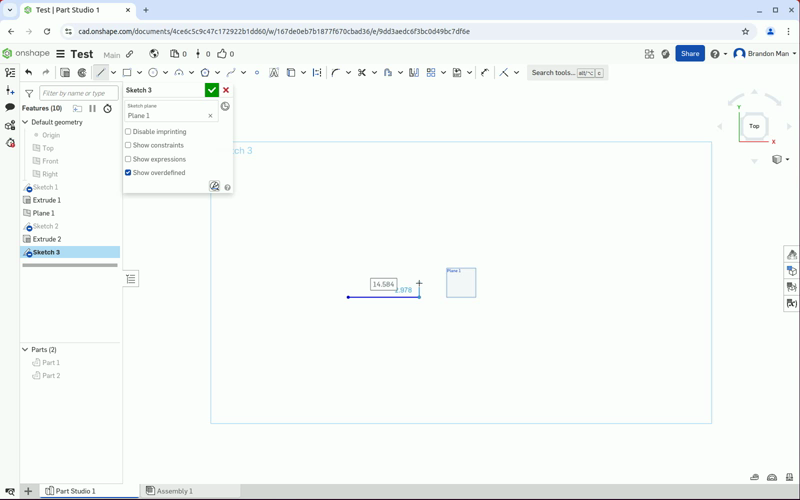
key_up(shift)
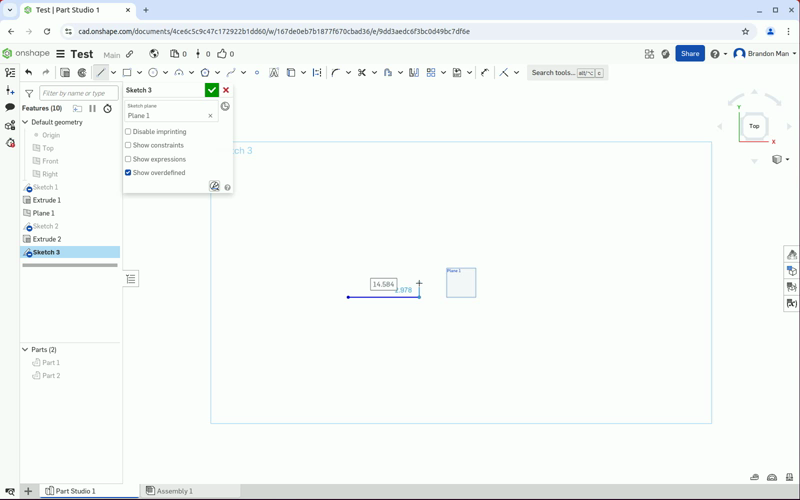
key_down(shift)
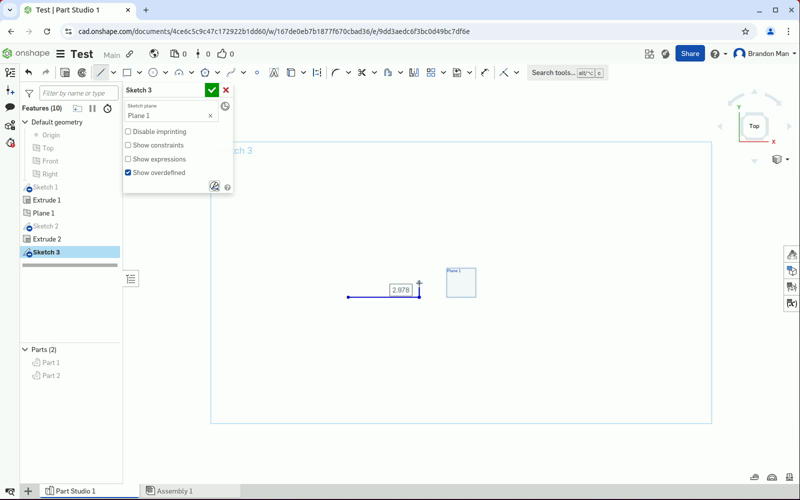
mouse_move(348, 282)
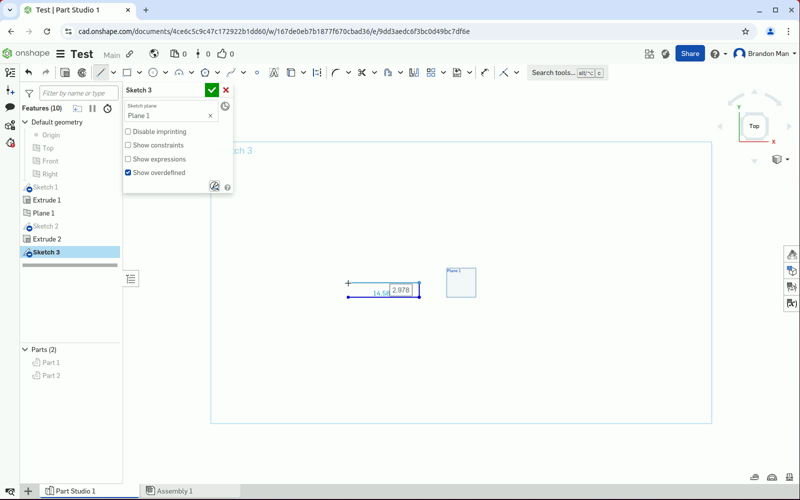
click(348, 282)
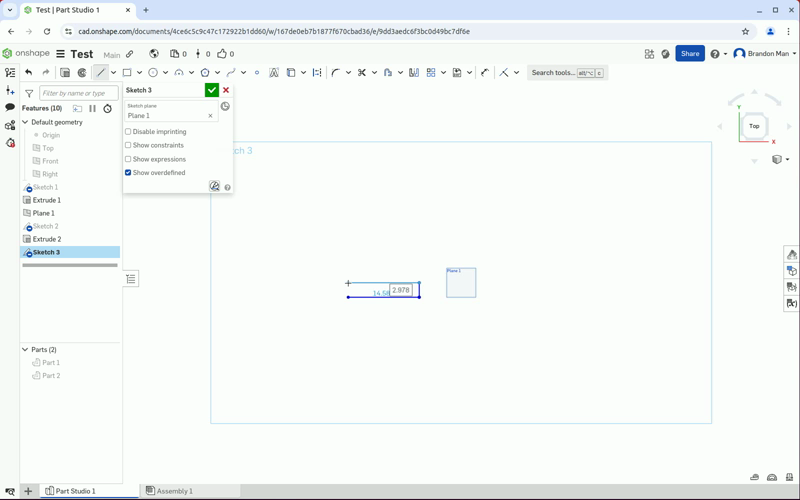
key_up(shift)
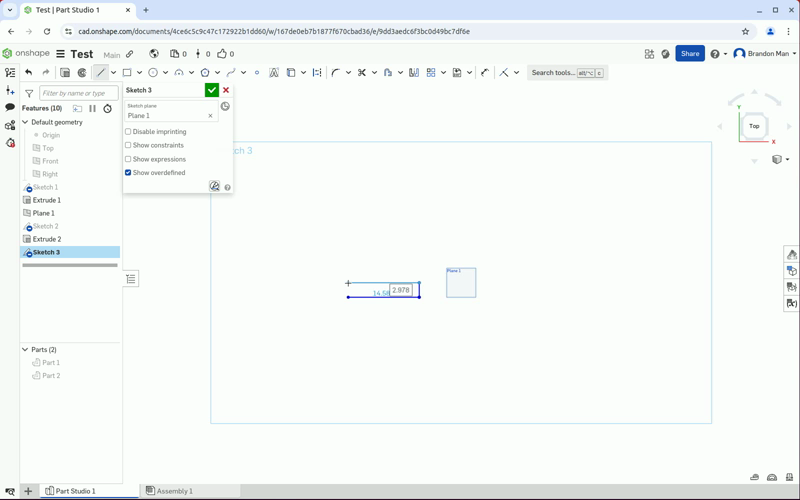
mouse_move(378, 282)
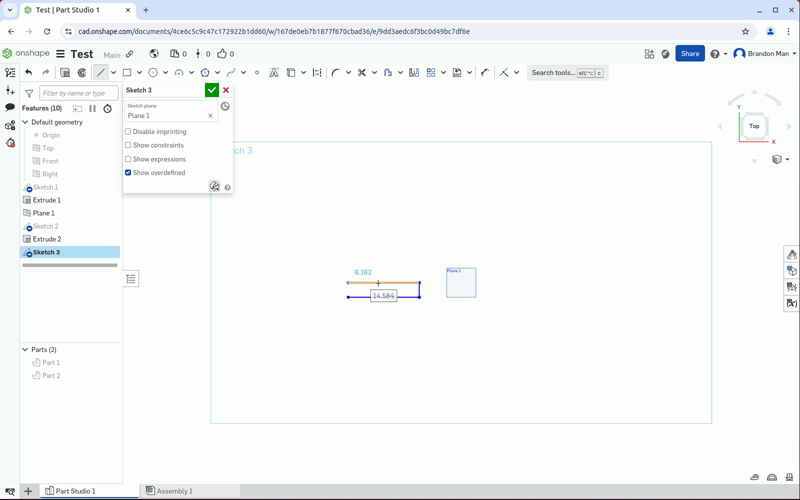
key_down(shift)
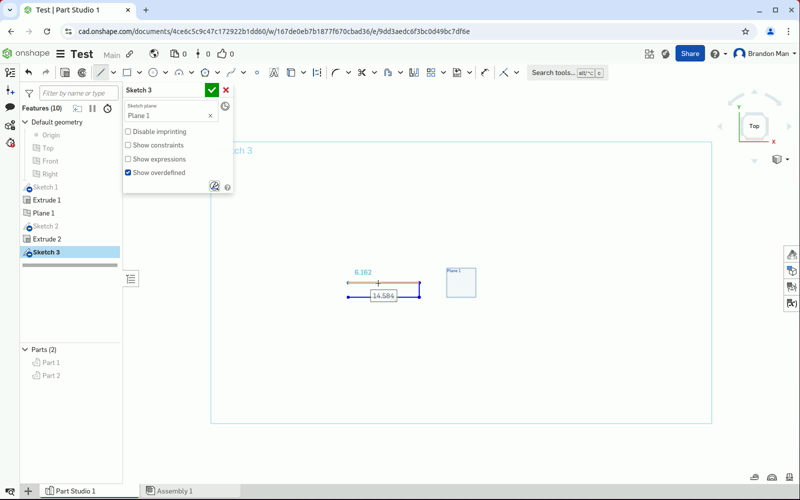
mouse_move(348, 297)
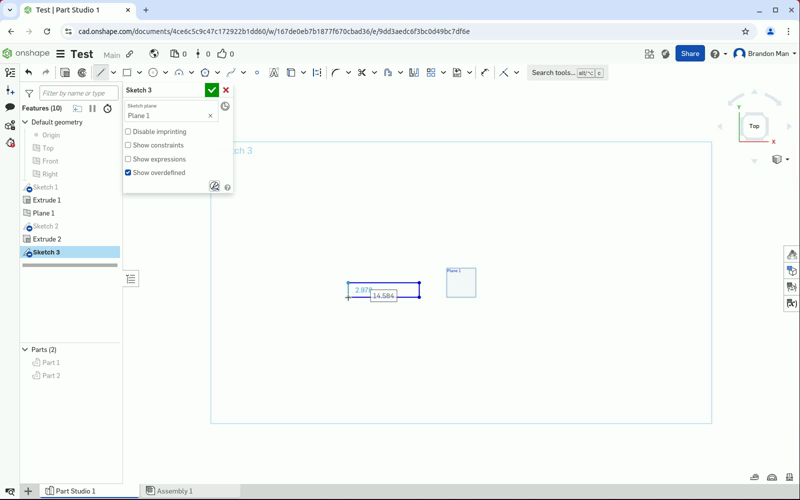
key_up(shift)
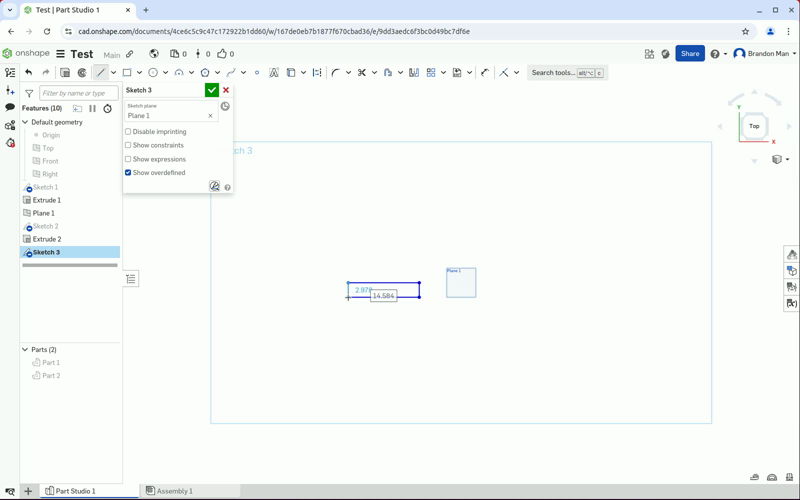
click(348, 297)
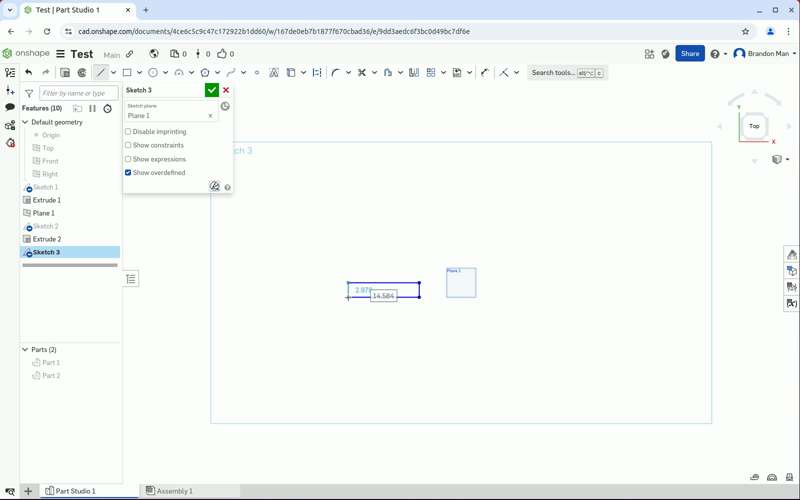
key(esc)
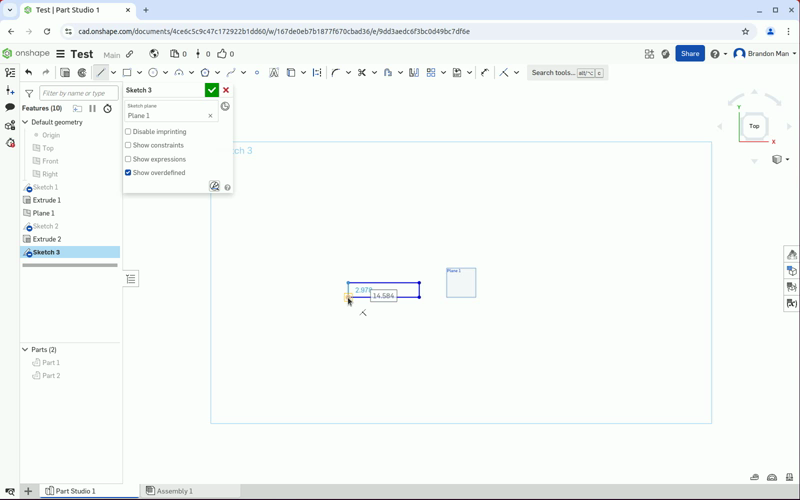
mouse_move(375, 286)
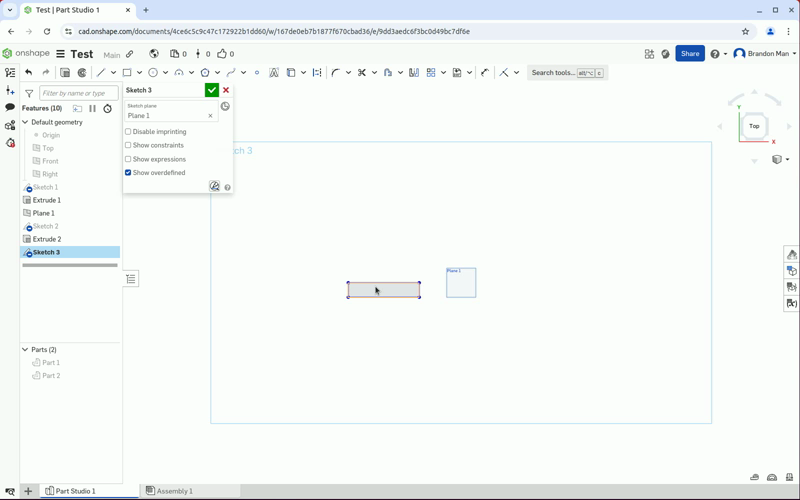
scroll(6)
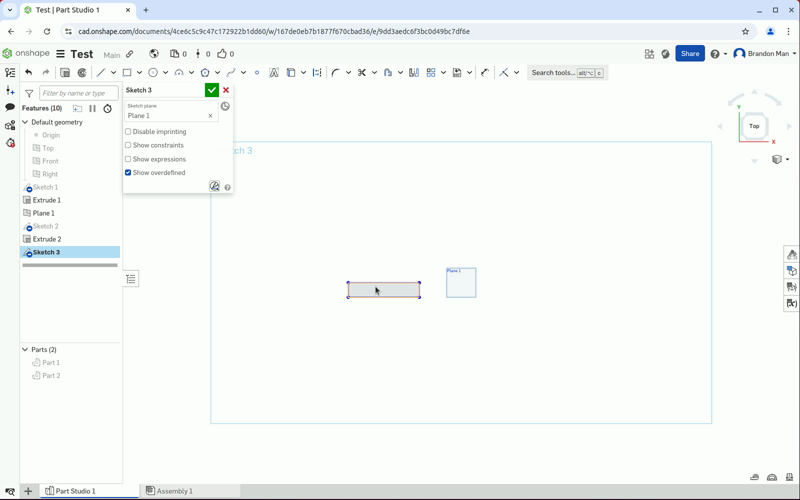
scroll(6)
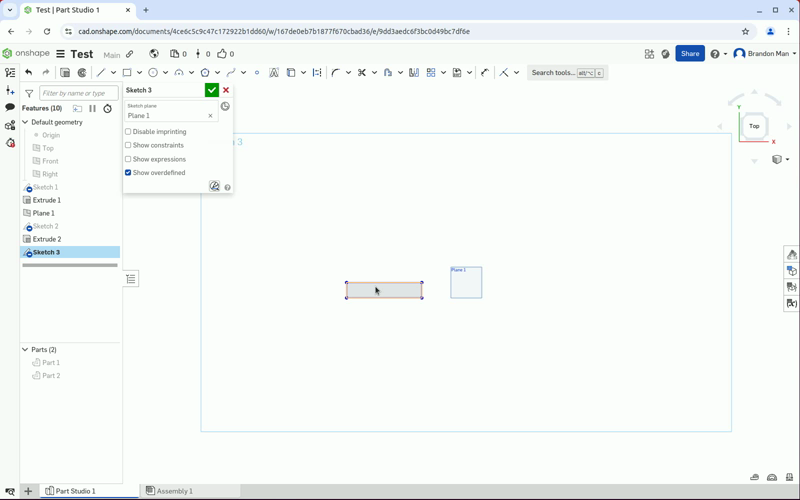
scroll(6)
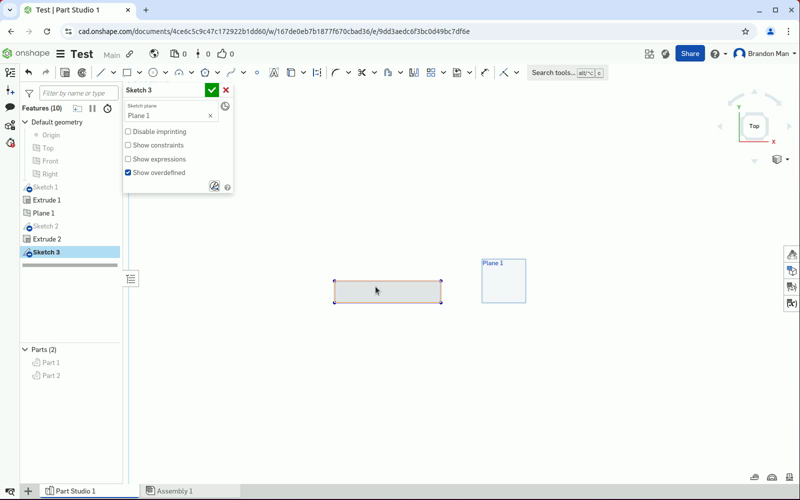
scroll(6)
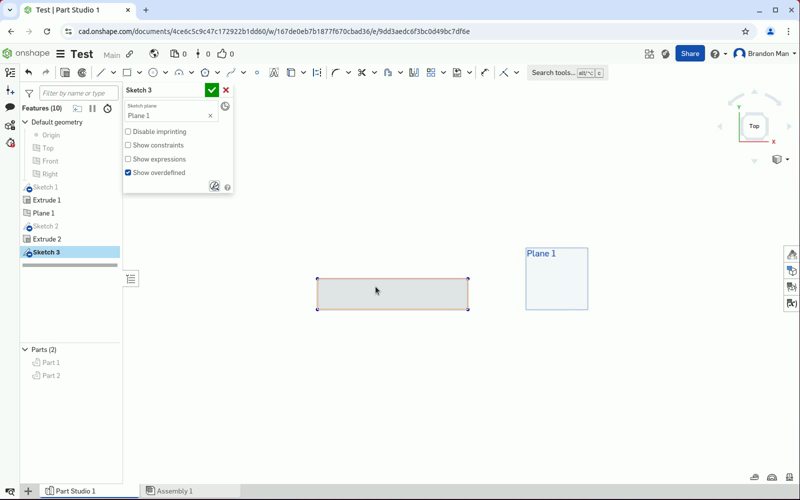
scroll(6)
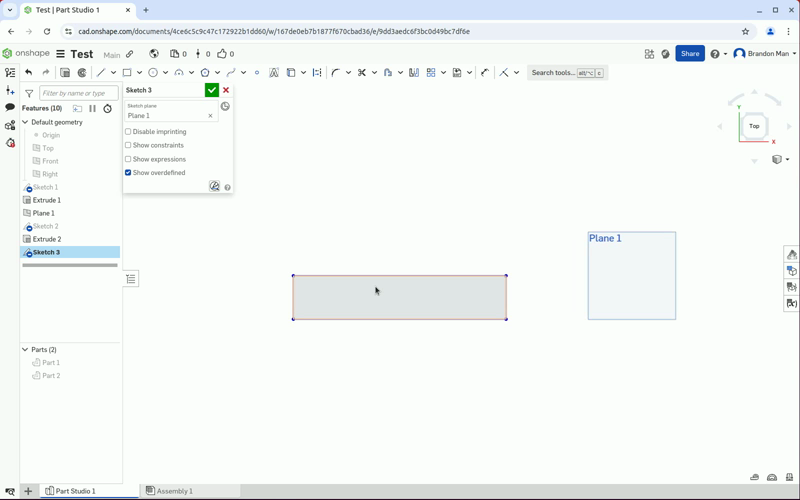
scroll(6)
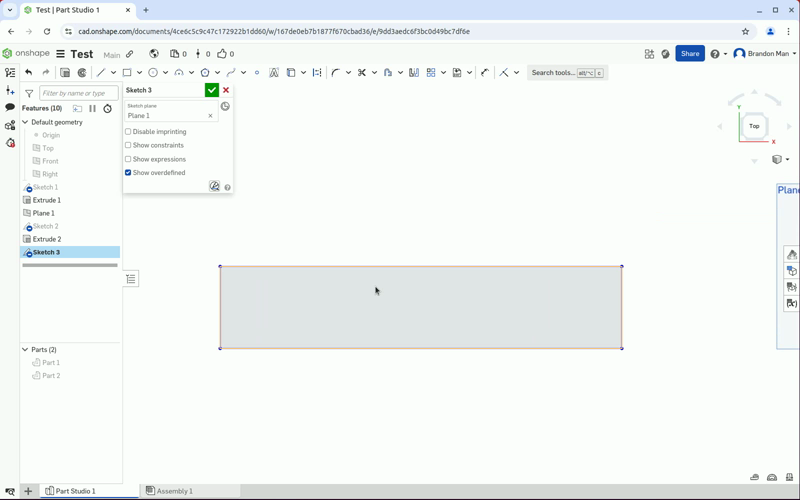
scroll(6)
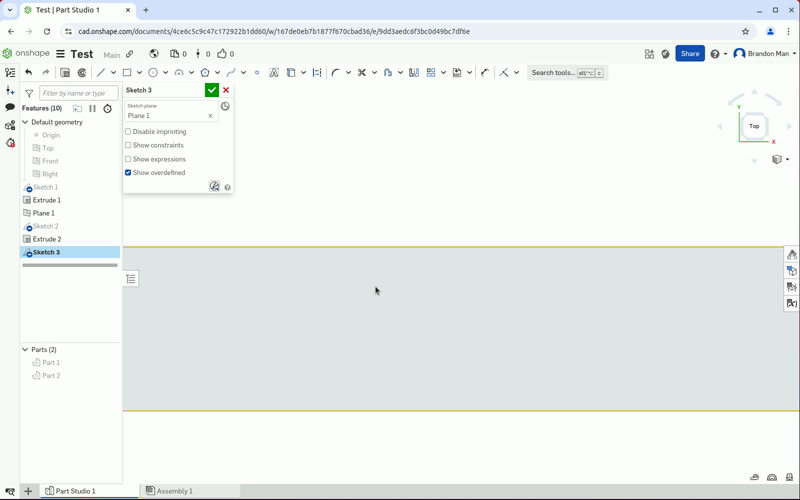
click(375, 286)
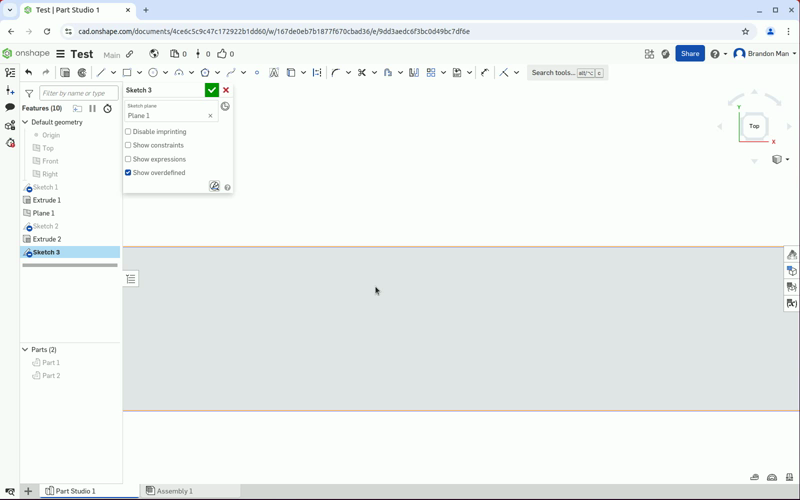
scroll(-6)
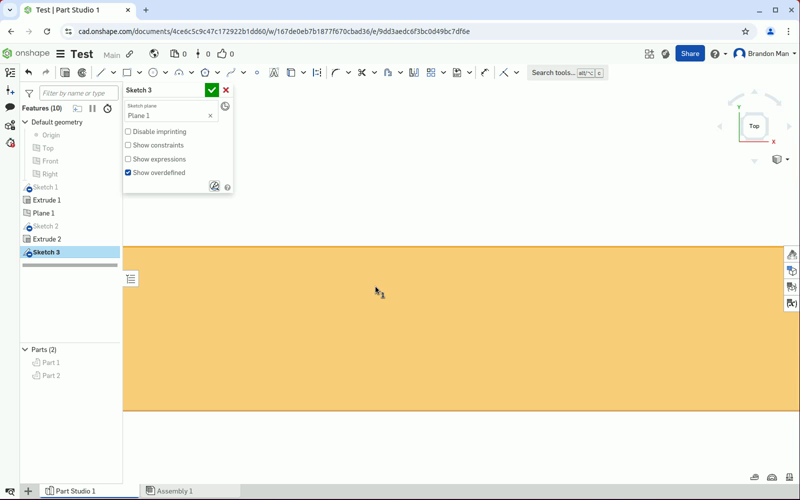
scroll(-6)
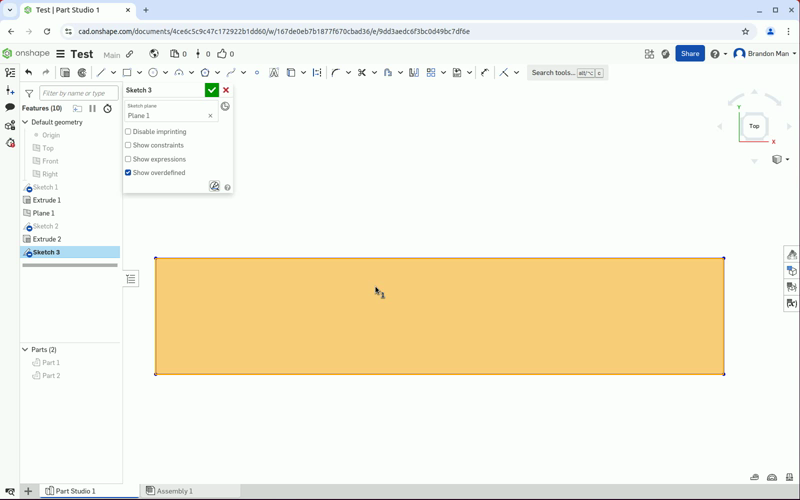
scroll(-6)
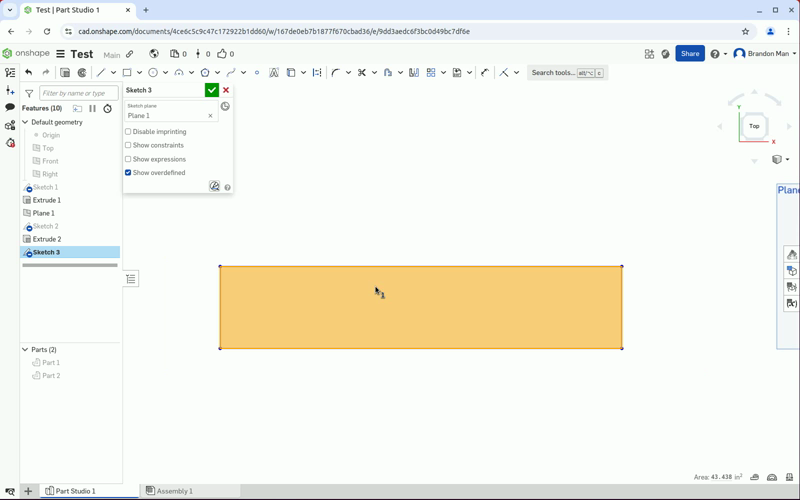
scroll(-6)
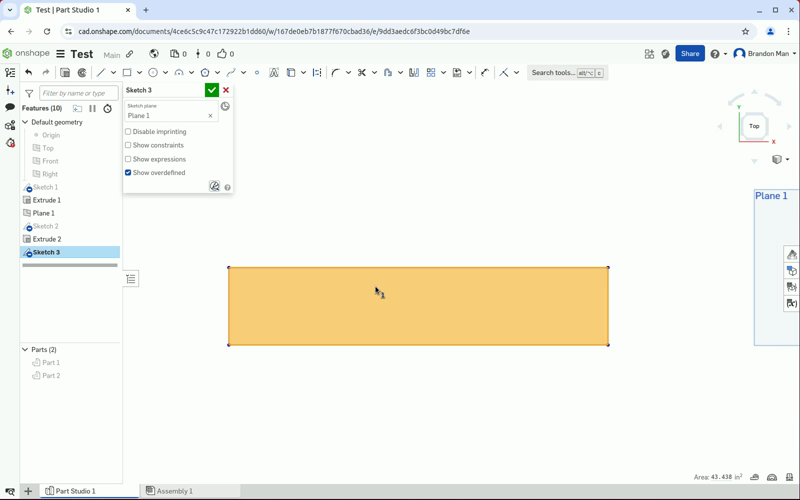
scroll(-6)
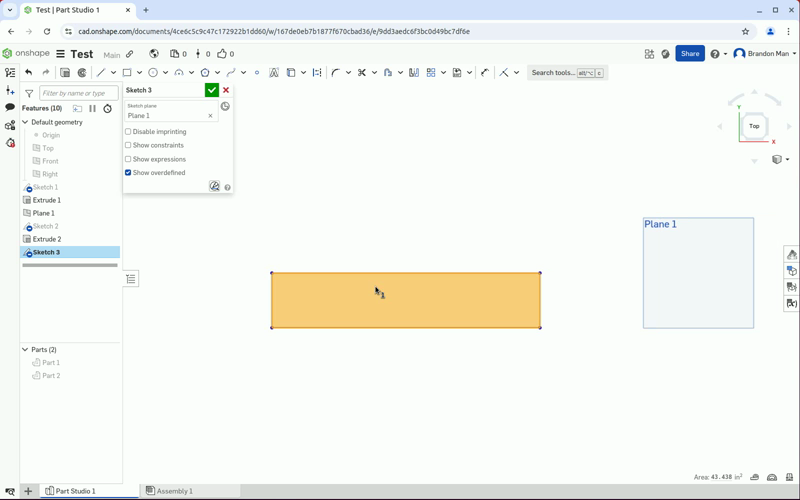
scroll(-6)
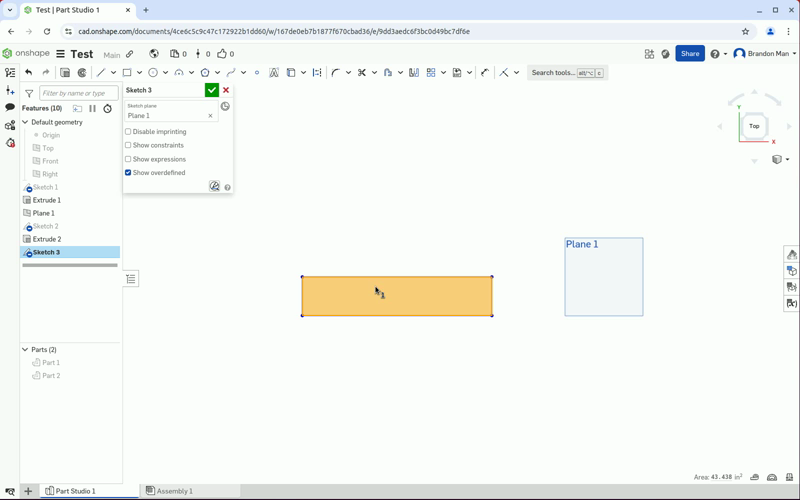
scroll(-6)
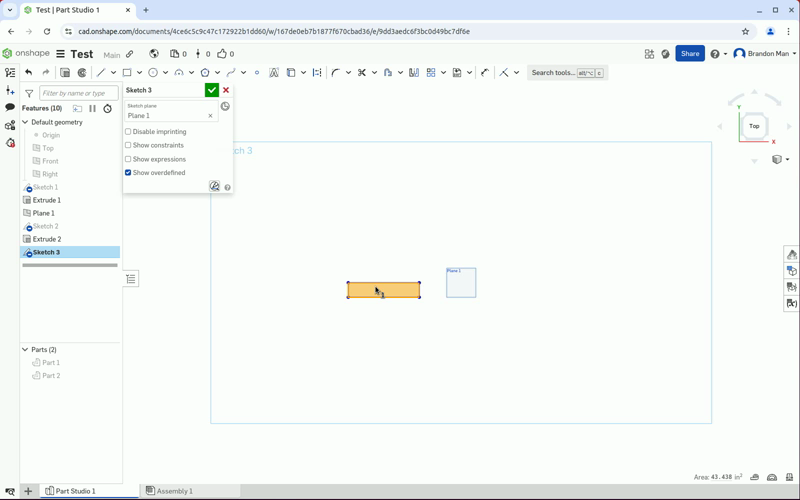
mouse_move(73, 352)
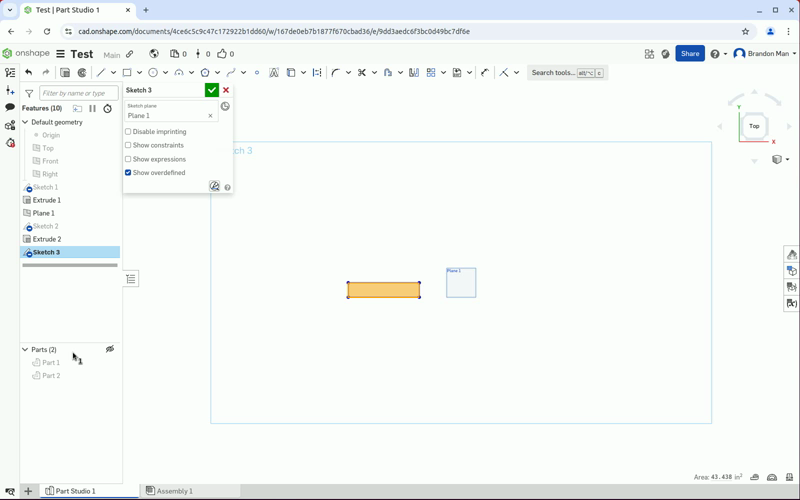
key(shift+y)
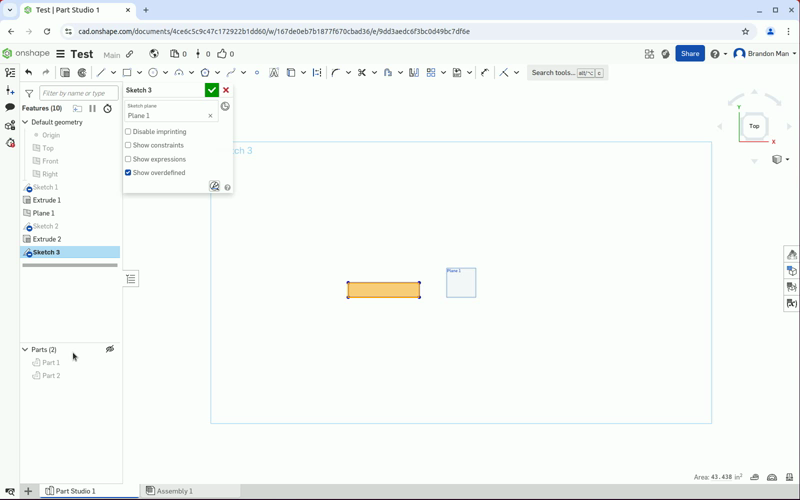
key(shift+e)
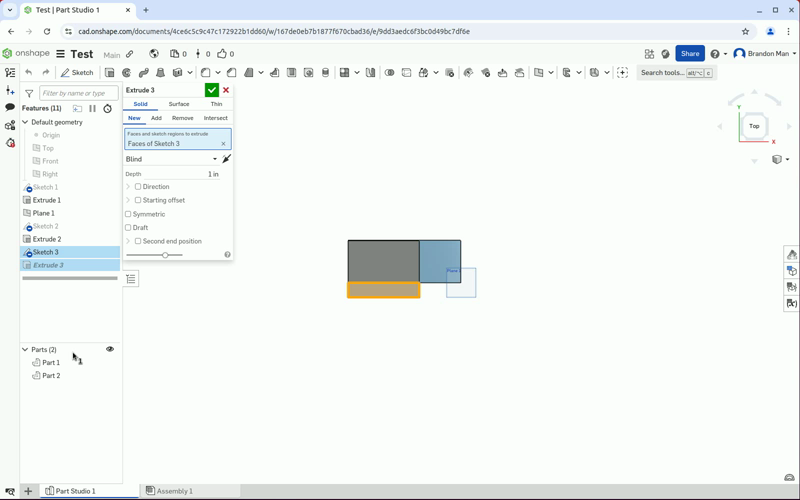
mouse_move(143, 106)
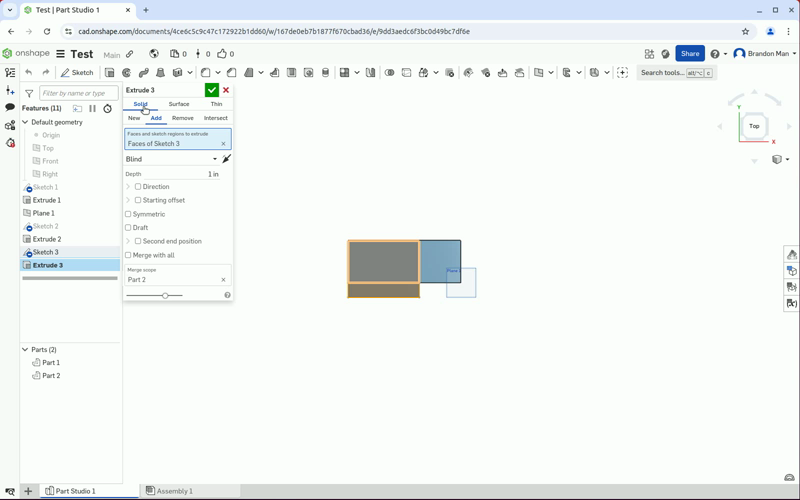
click(143, 106)
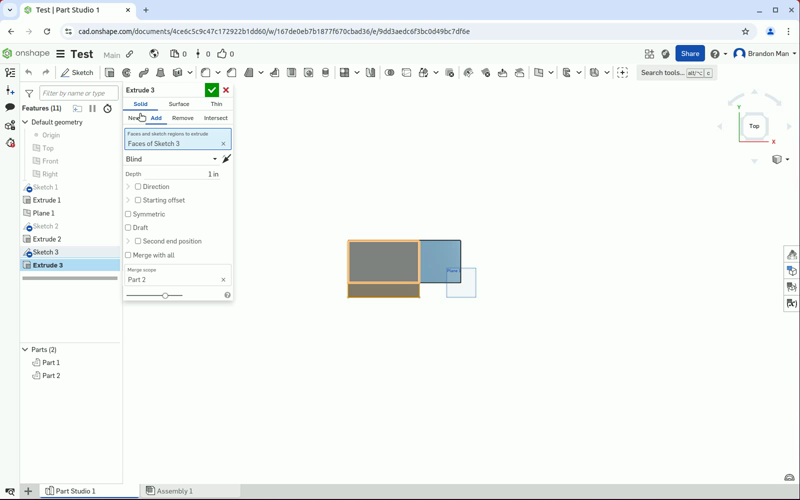
mouse_move(137, 120)
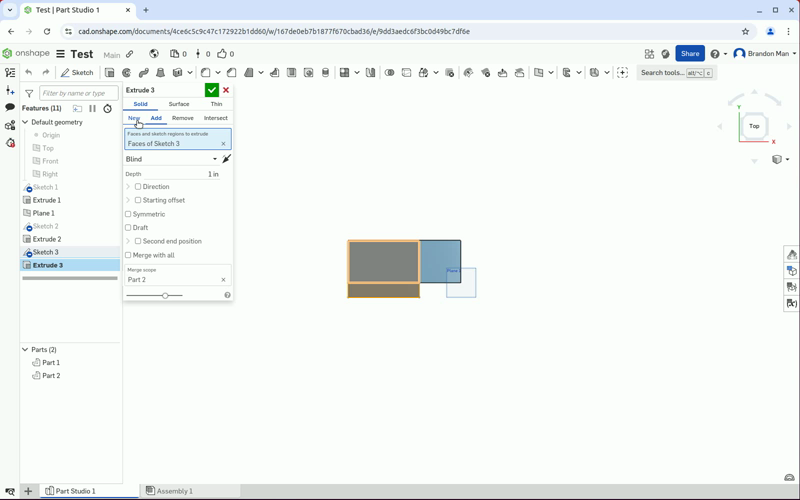
click(137, 120)
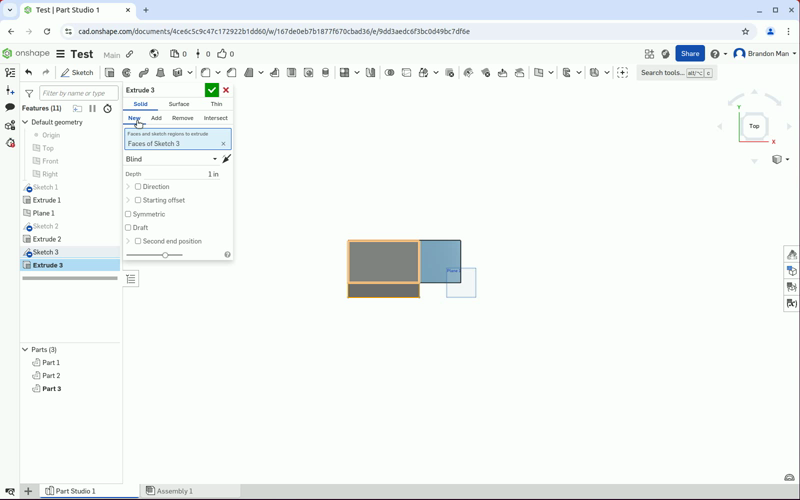
key(tab, 4)
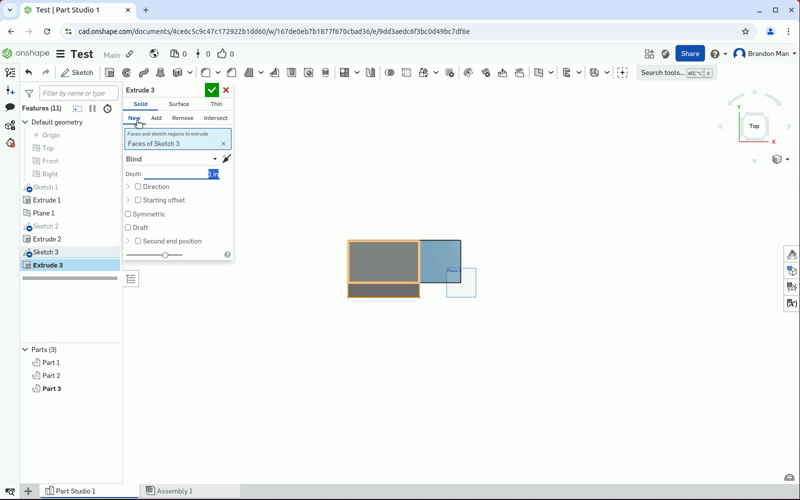
text(5.777)
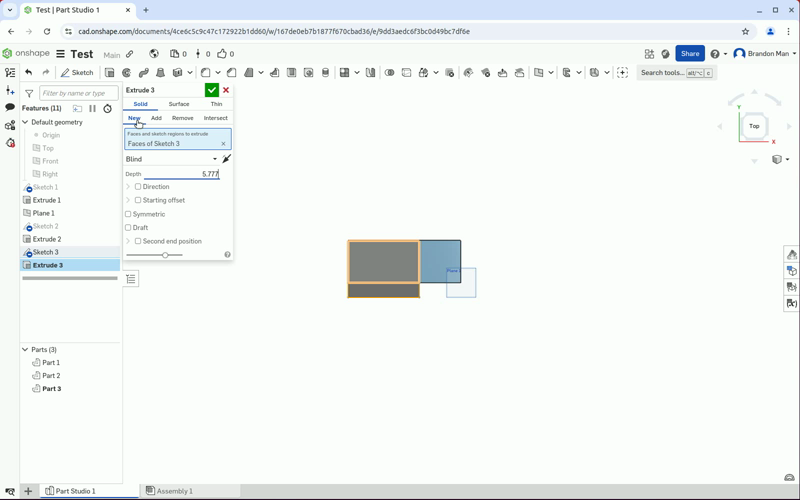
key(enter)
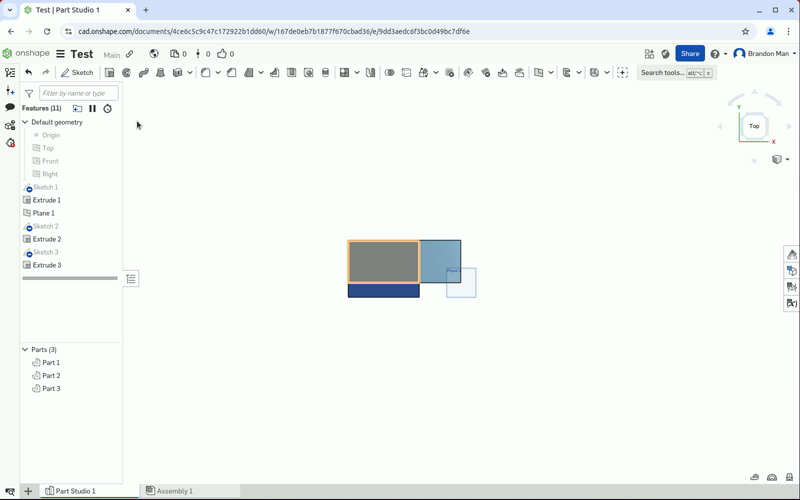
key(shift+h)
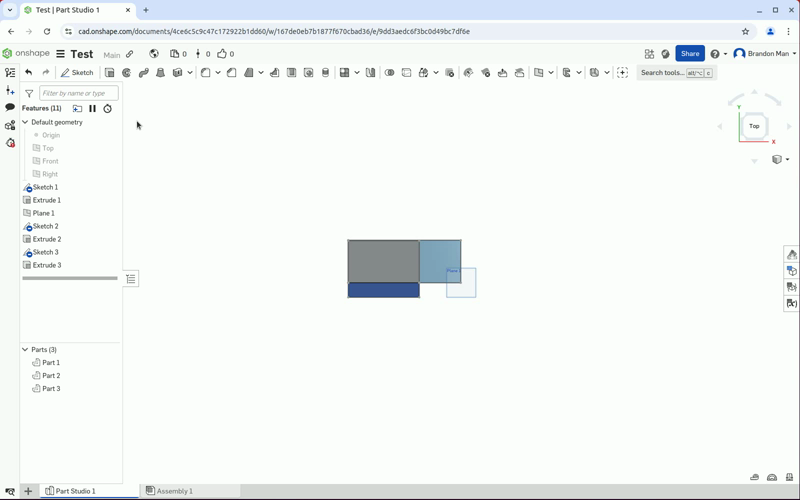
key(shift+h)
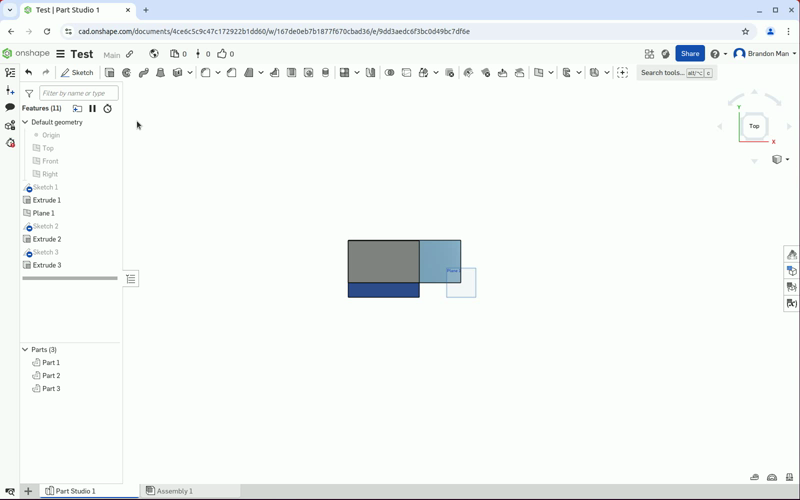
mouse_move(73, 189)
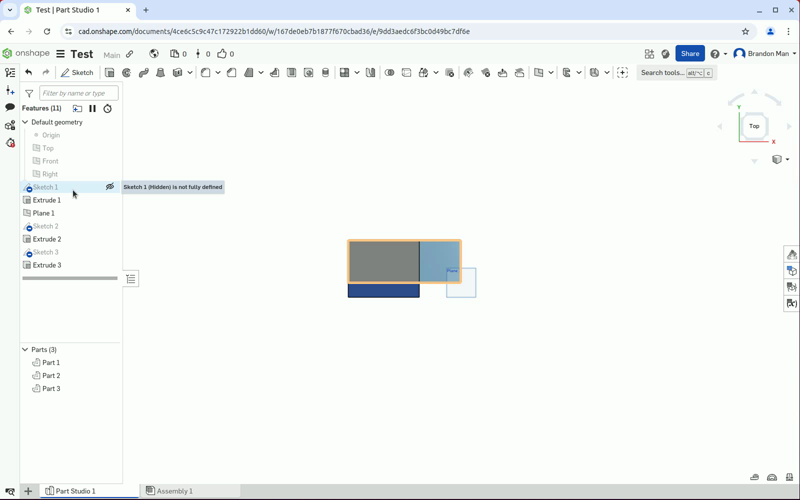
click(73, 189)
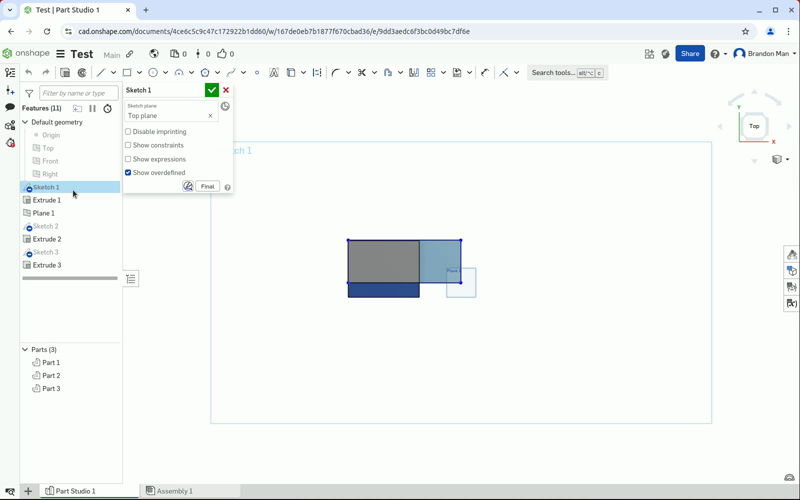
mouse_move(229, 92)
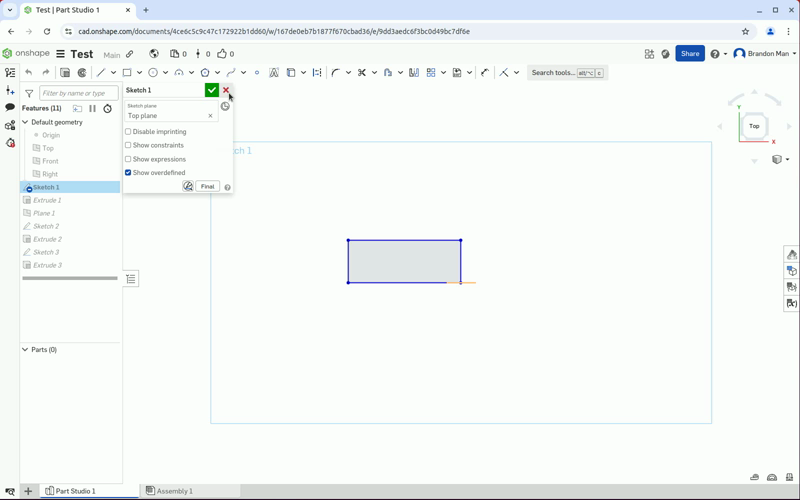
click(229, 92)
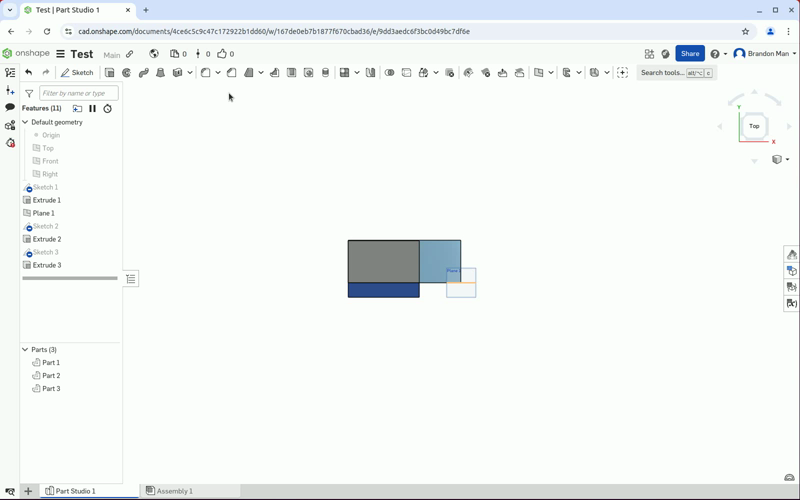
mouse_move(541, 75)
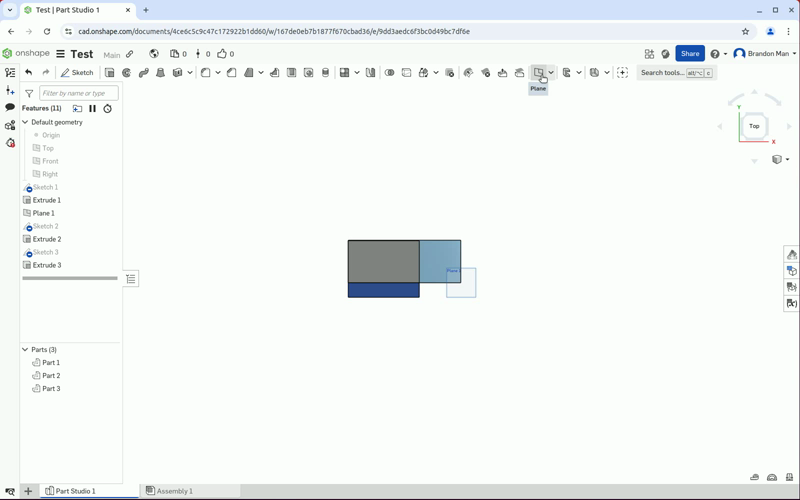
click(541, 75)
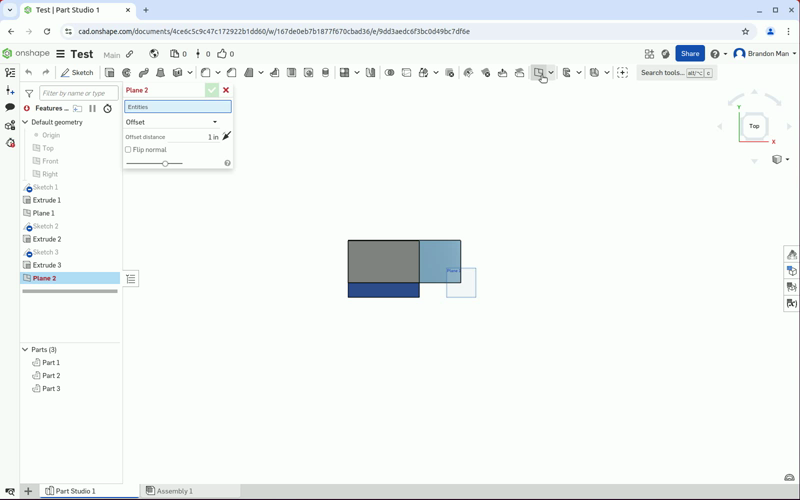
mouse_move(73, 150)
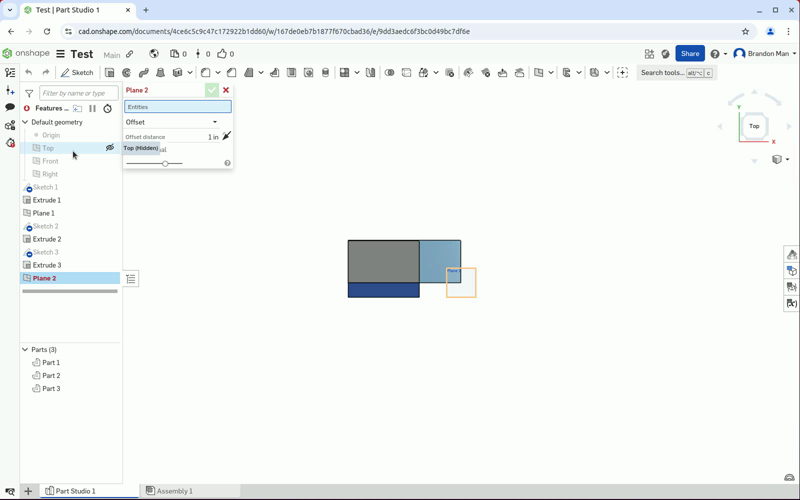
click(73, 150)
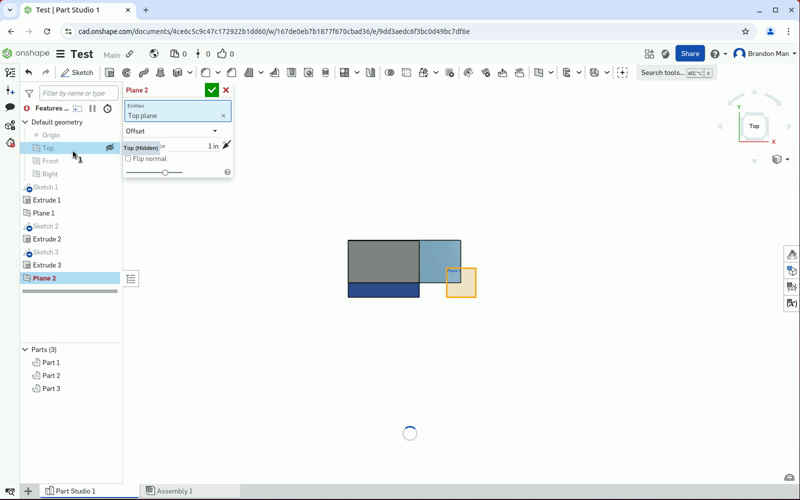
key(tab, 2)
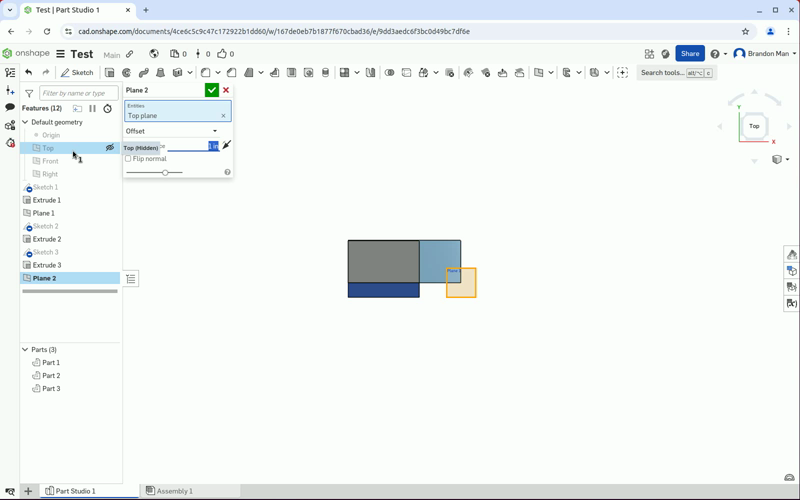
text(11.554)
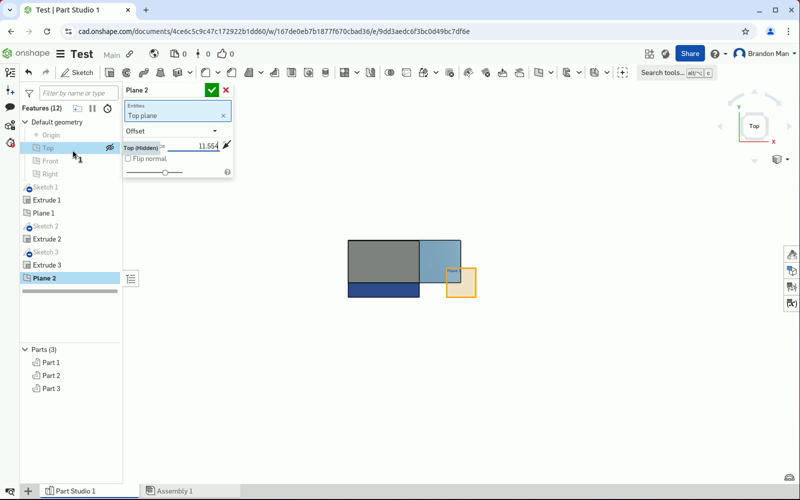
key(enter, 2)
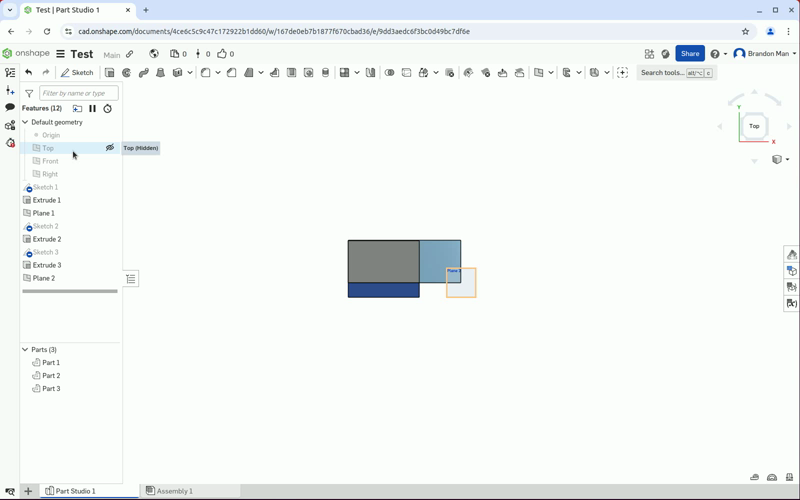
key(shift+s)
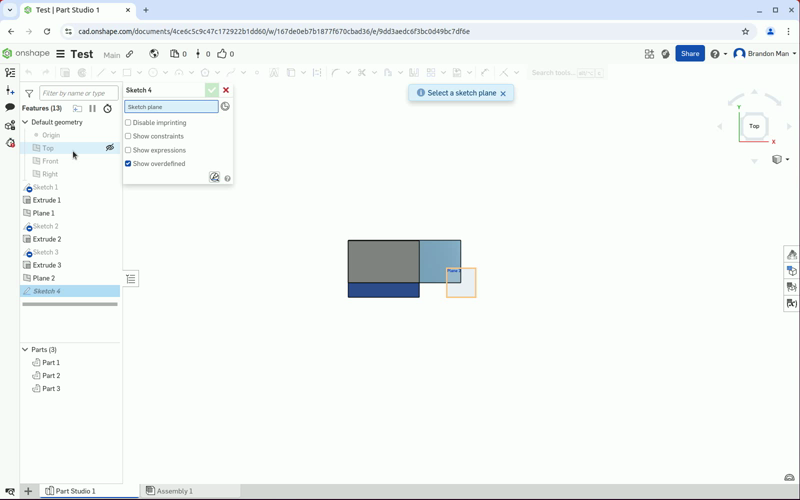
mouse_move(73, 280)
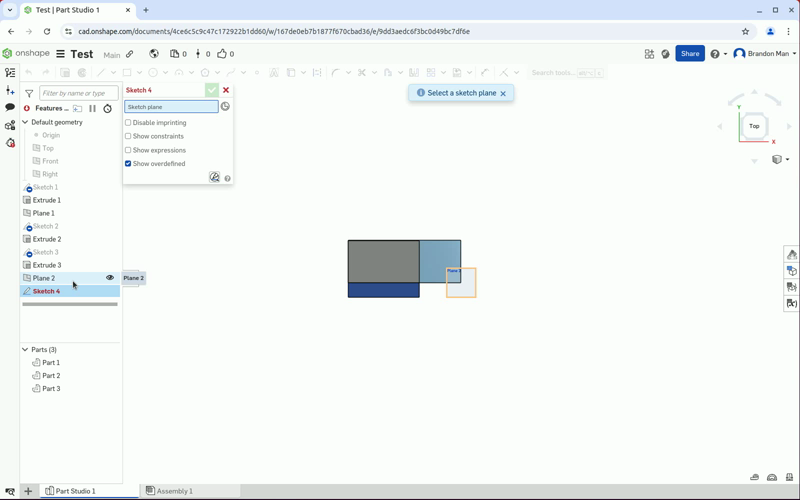
click(73, 280)
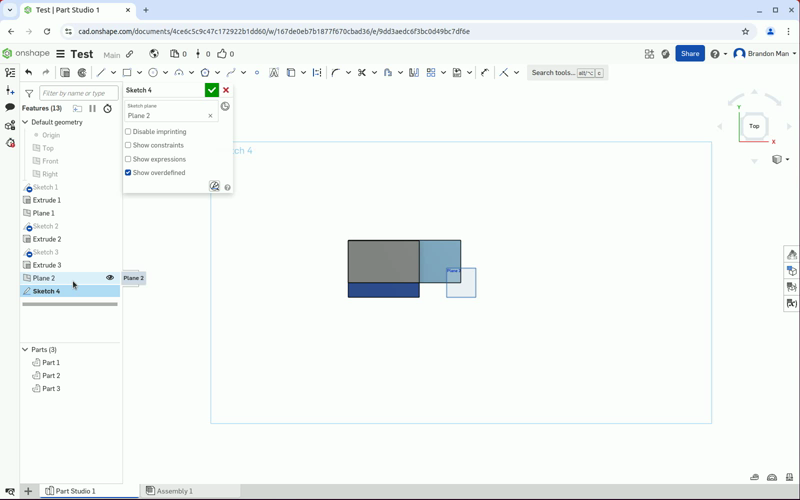
mouse_move(73, 352)
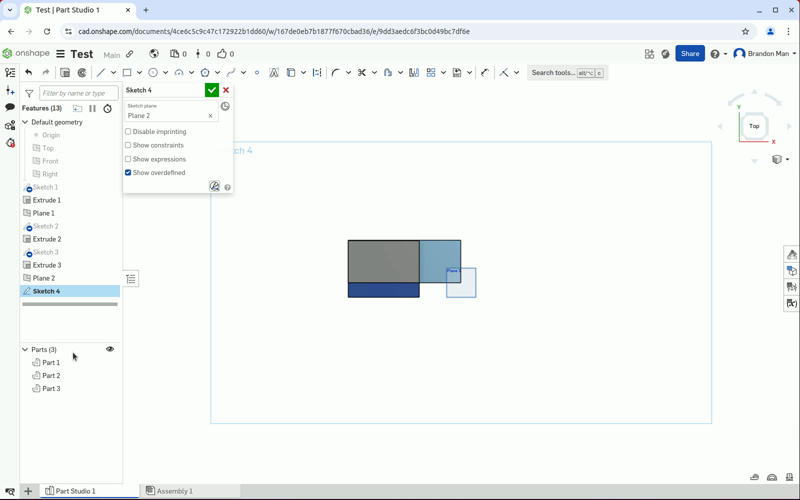
key(y)
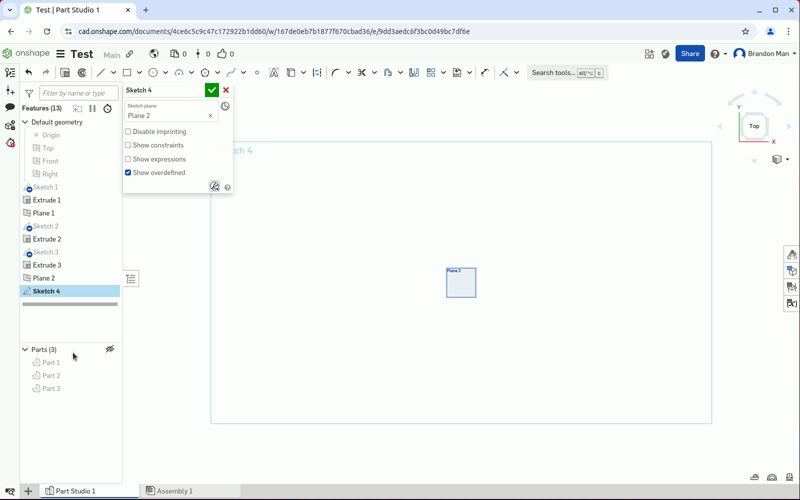
key(l)
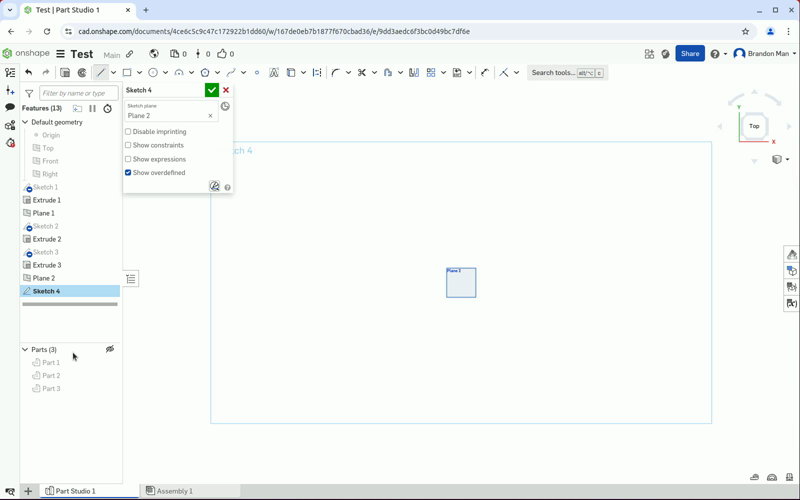
key_down(shift)
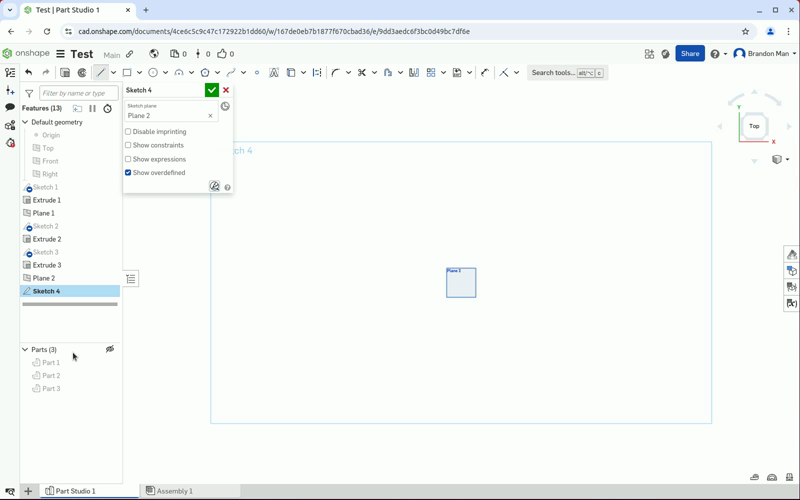
mouse_move(362, 297)
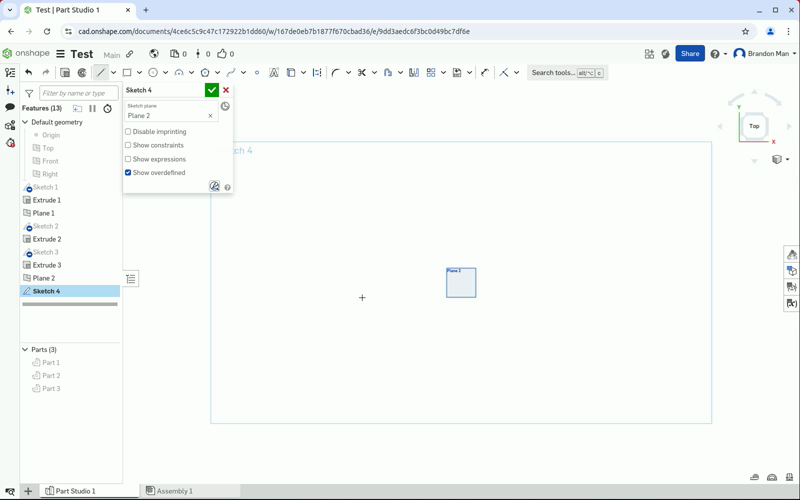
click(362, 297)
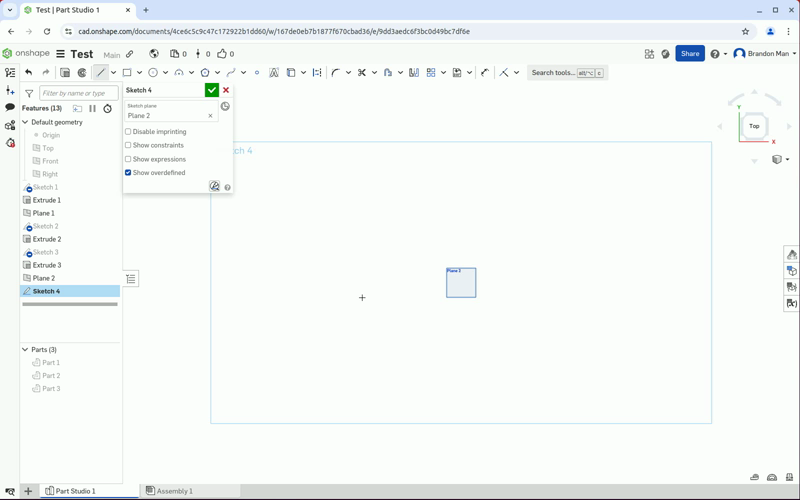
key_up(shift)
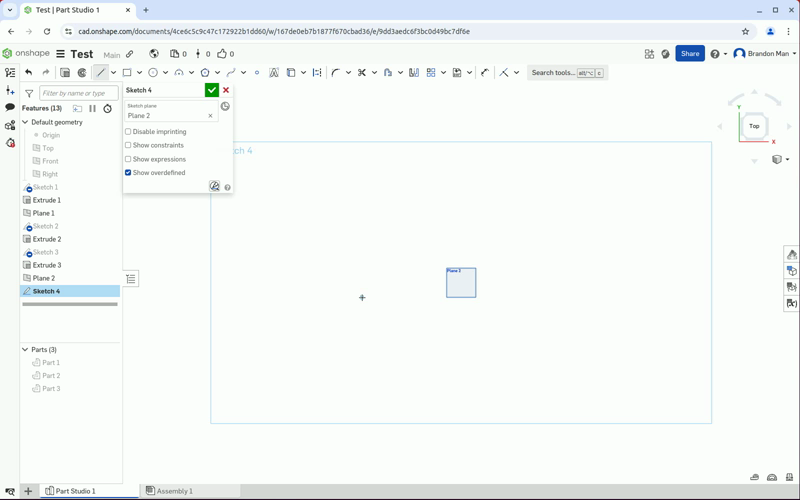
key_down(shift)
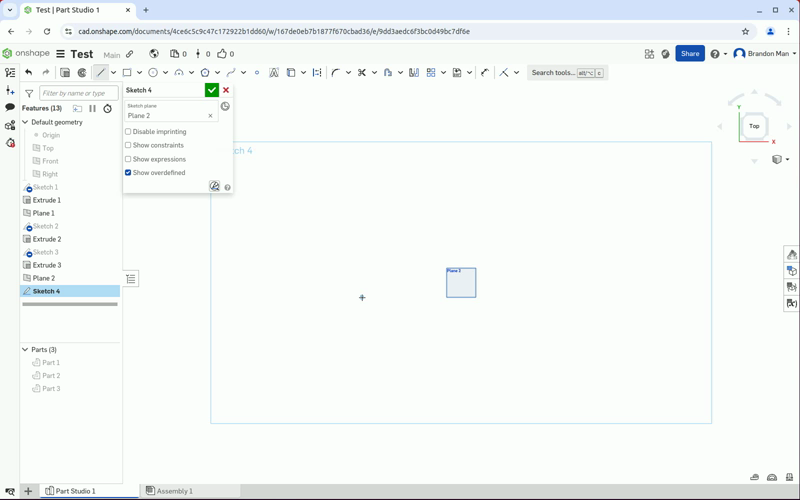
mouse_move(392, 297)
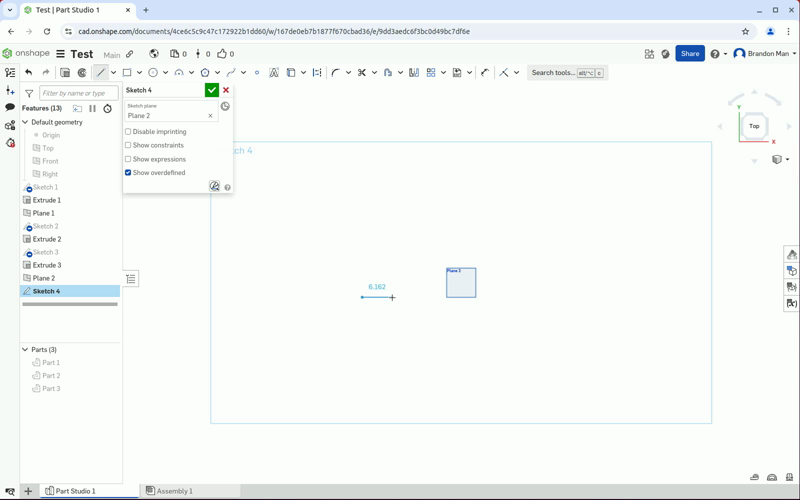
mouse_move(419, 297)
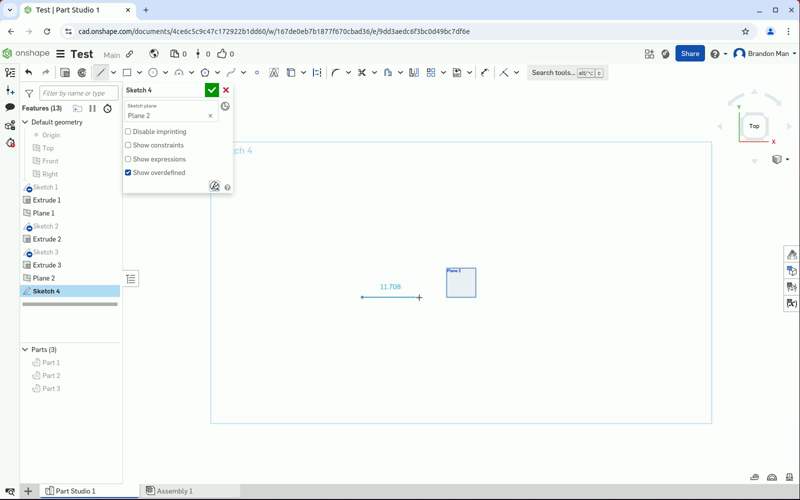
click(419, 297)
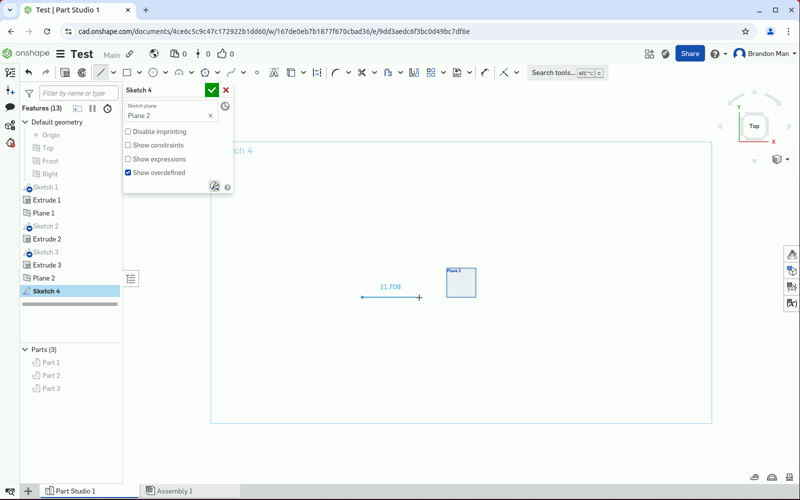
key_up(shift)
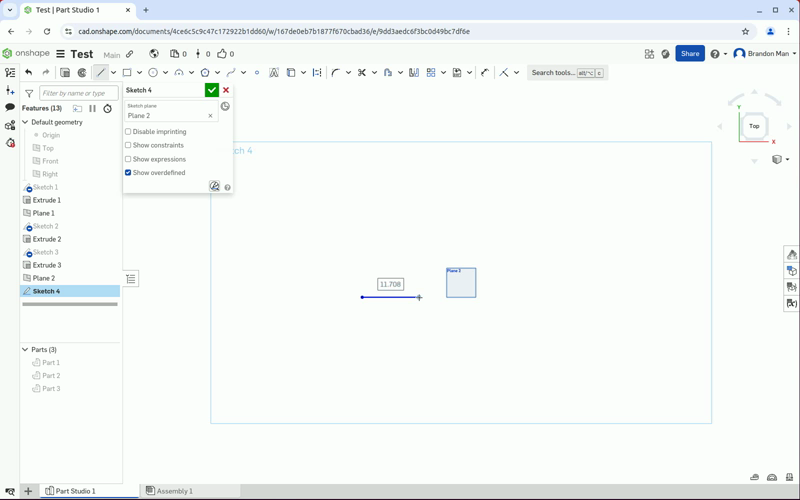
key_down(shift)
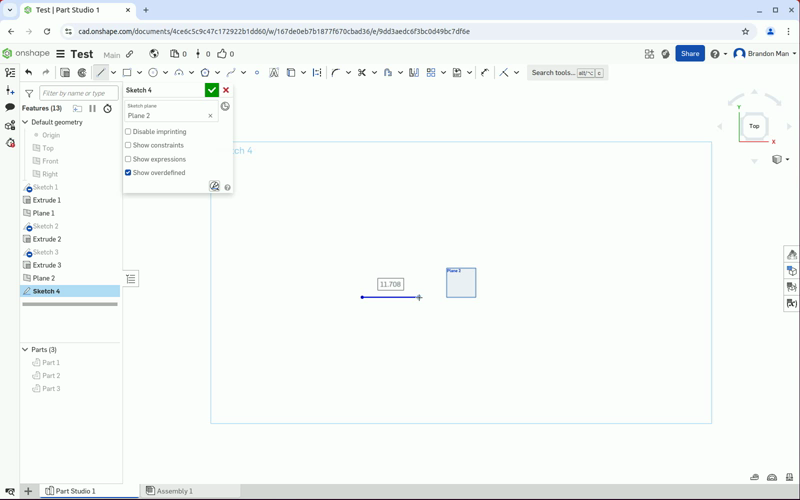
mouse_move(449, 297)
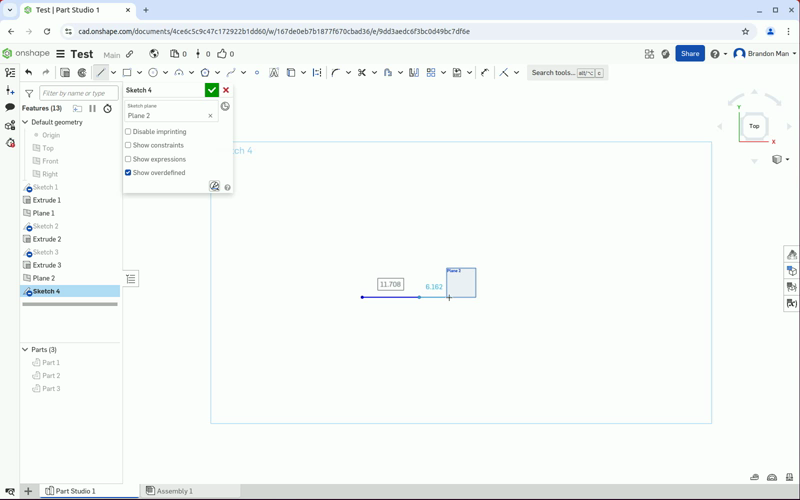
mouse_move(419, 254)
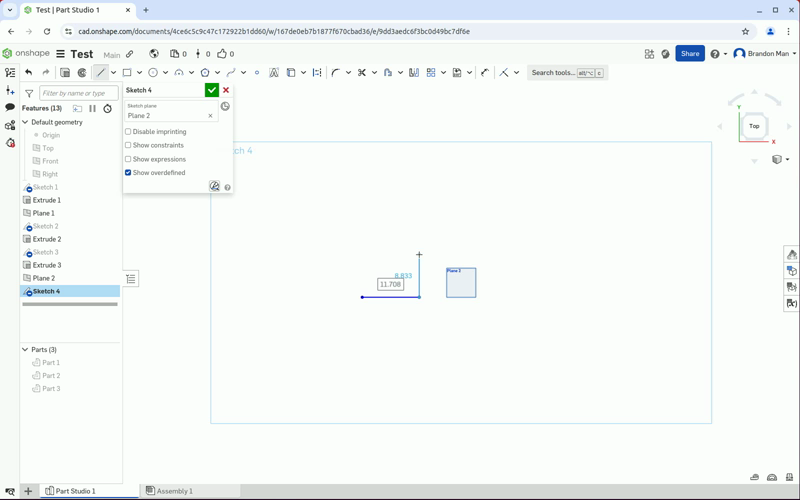
click(419, 254)
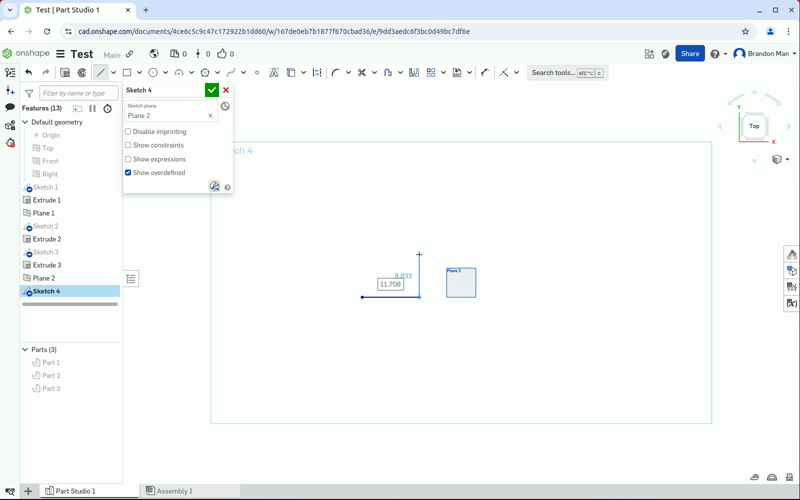
key_up(shift)
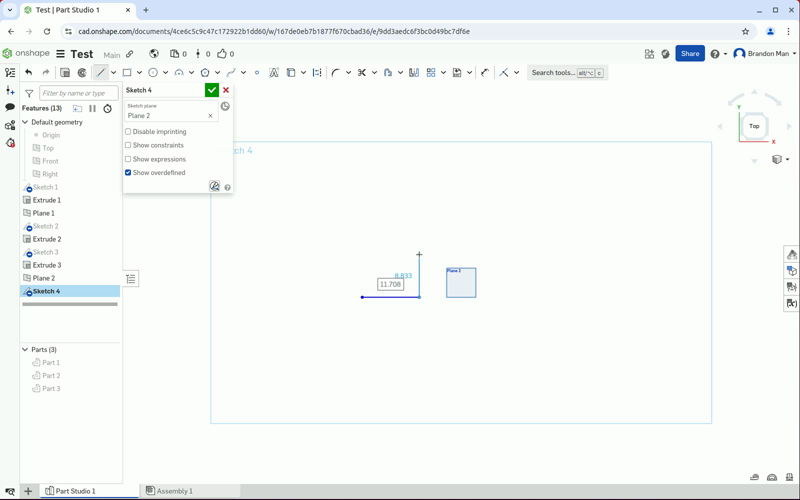
key_down(shift)
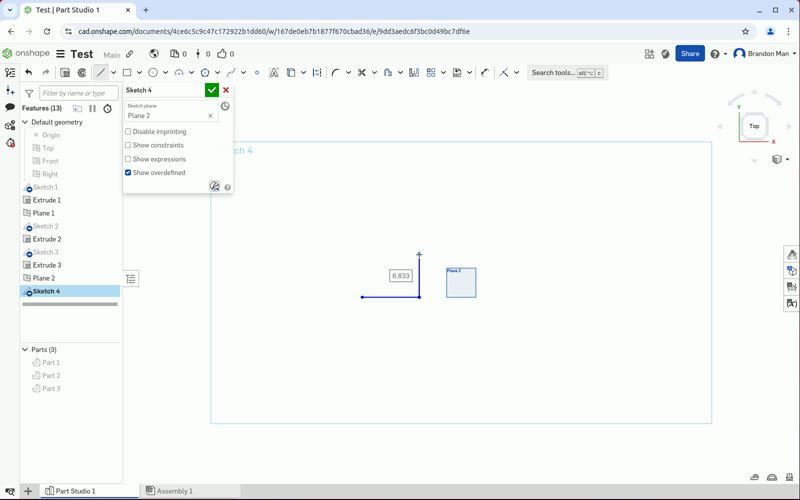
mouse_move(449, 254)
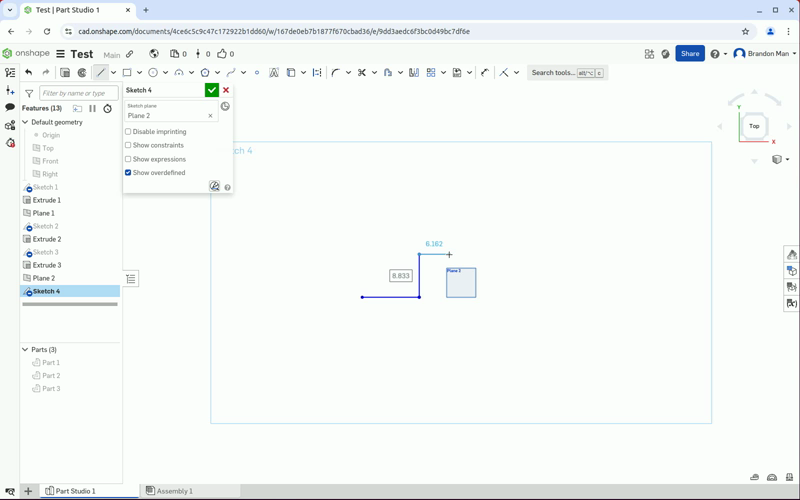
mouse_move(362, 254)
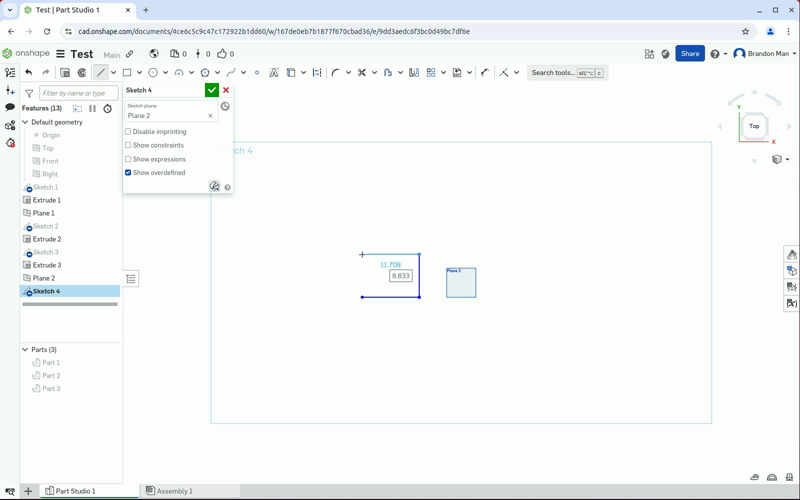
click(362, 254)
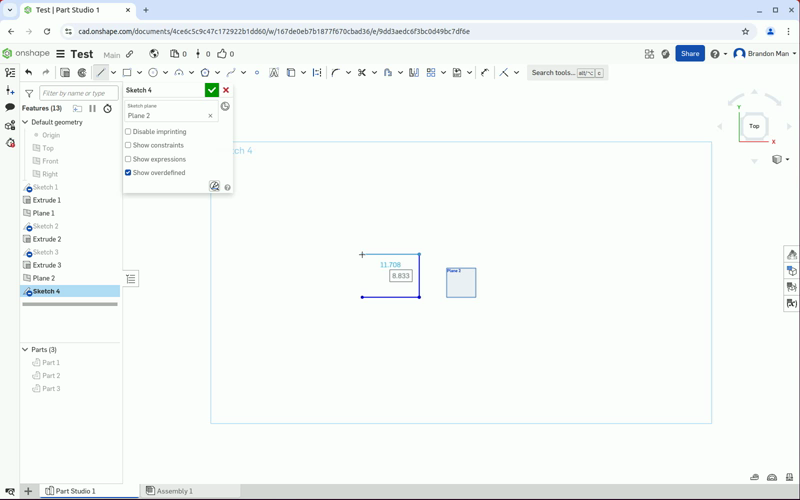
key_up(shift)
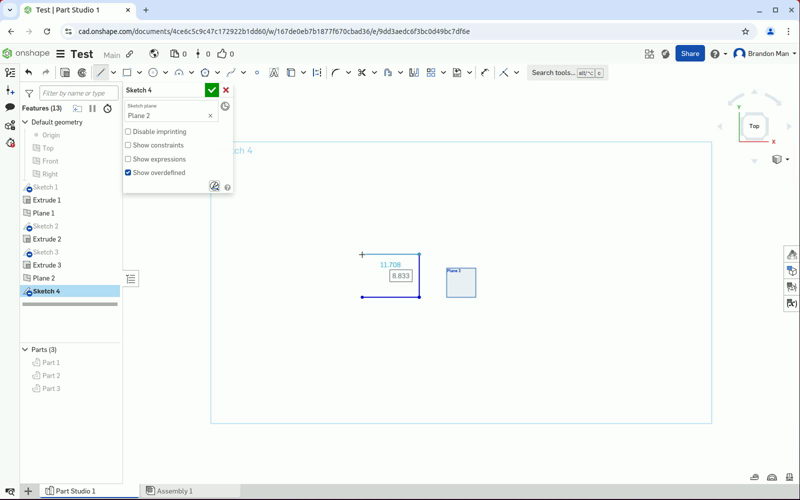
mouse_move(392, 254)
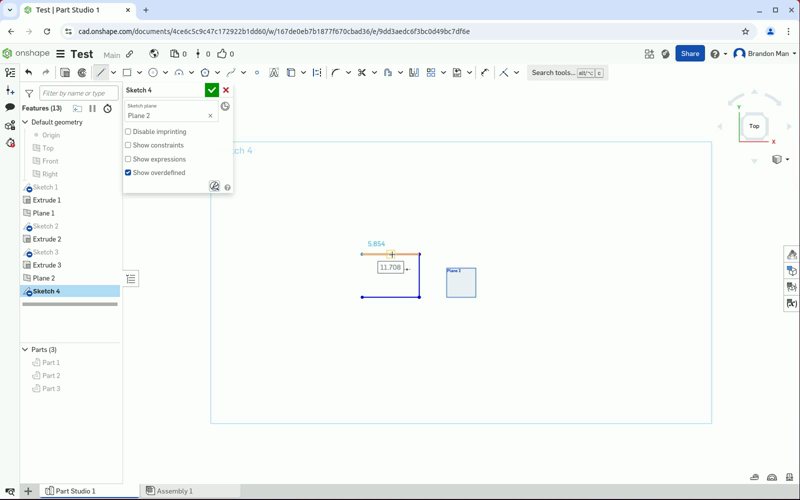
key_down(shift)
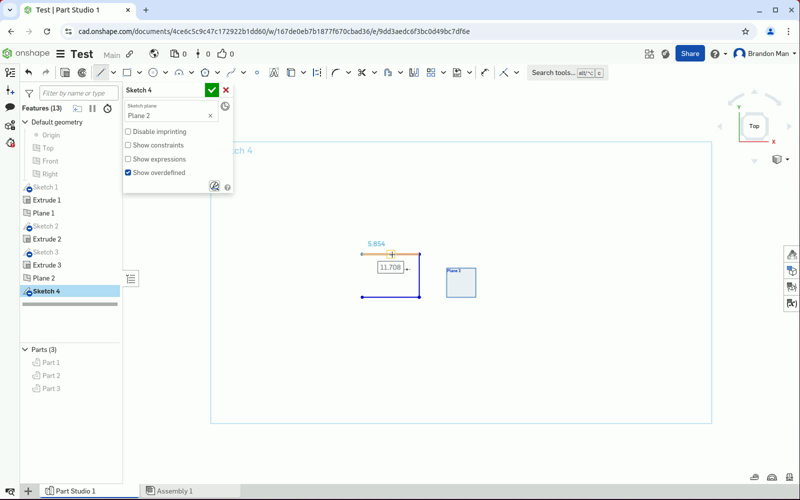
mouse_move(362, 297)
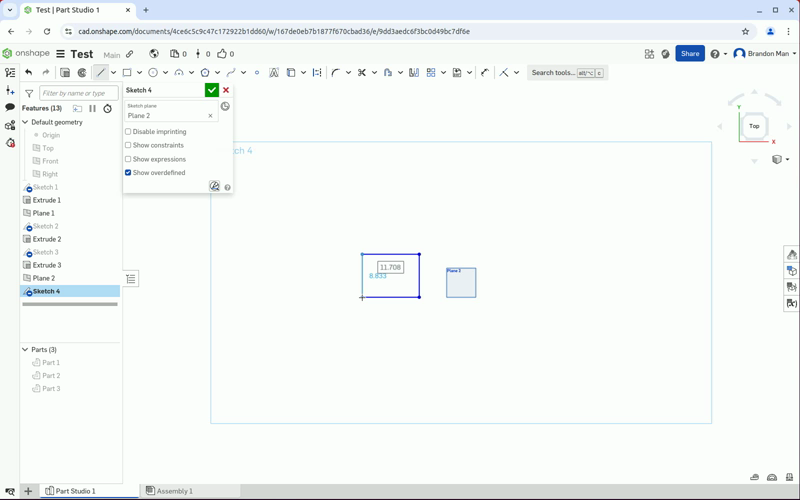
key_up(shift)
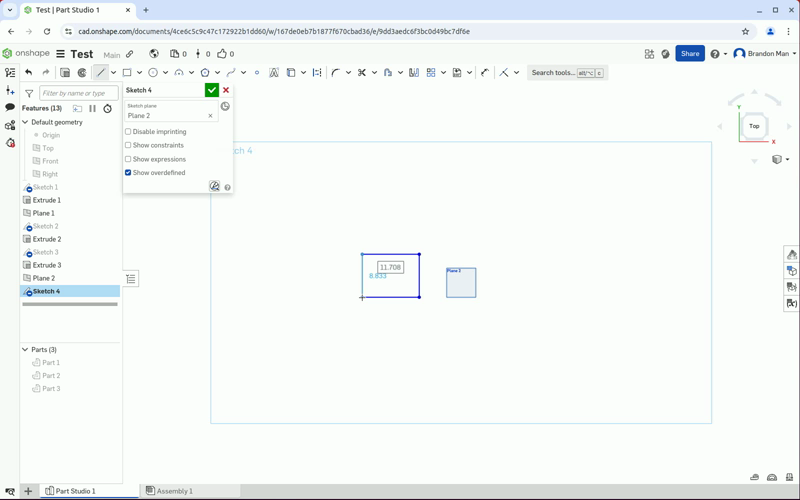
click(362, 297)
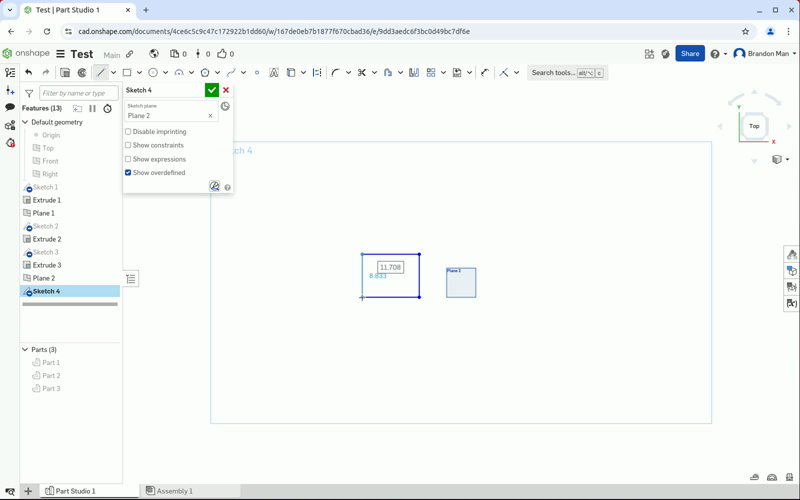
key(esc)
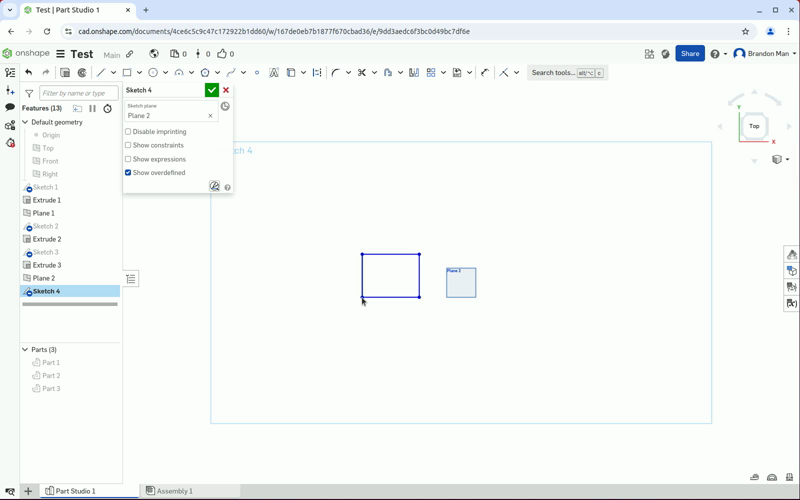
mouse_move(390, 260)
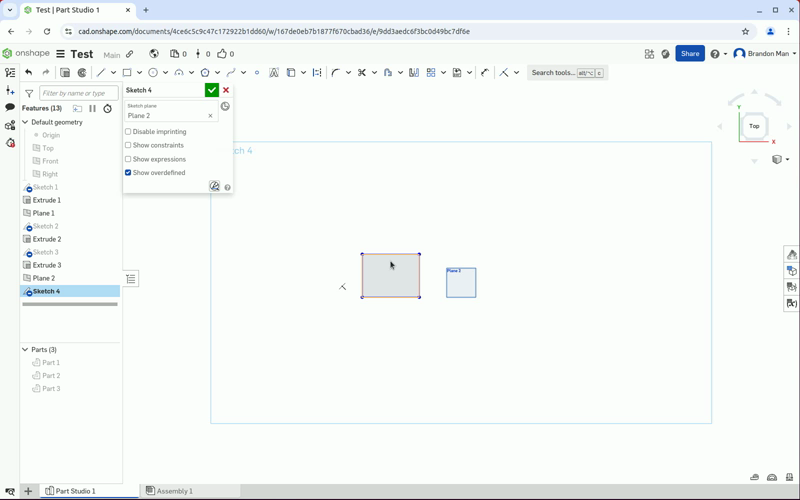
click(390, 260)
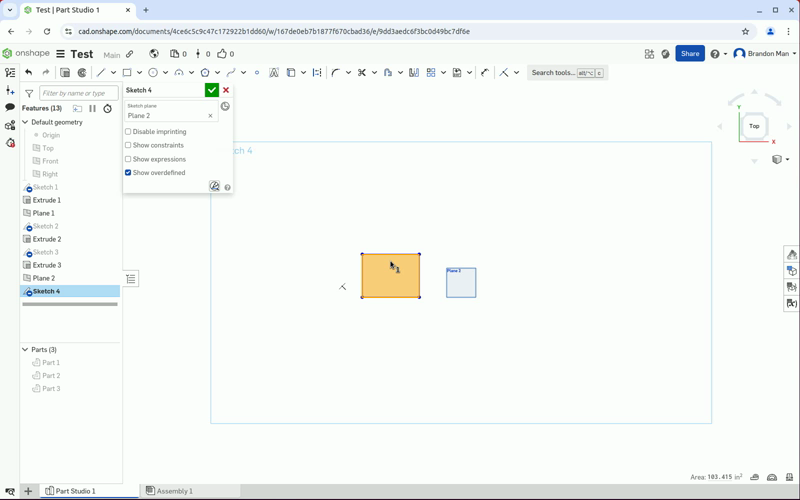
mouse_move(73, 352)
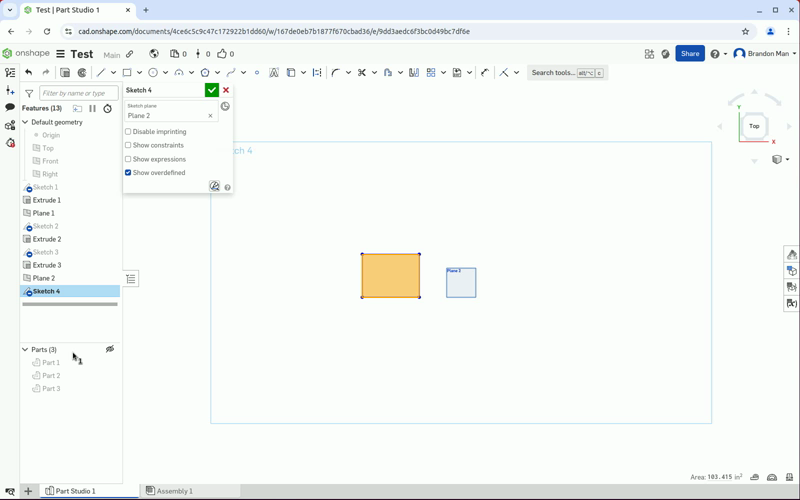
key(shift+y)
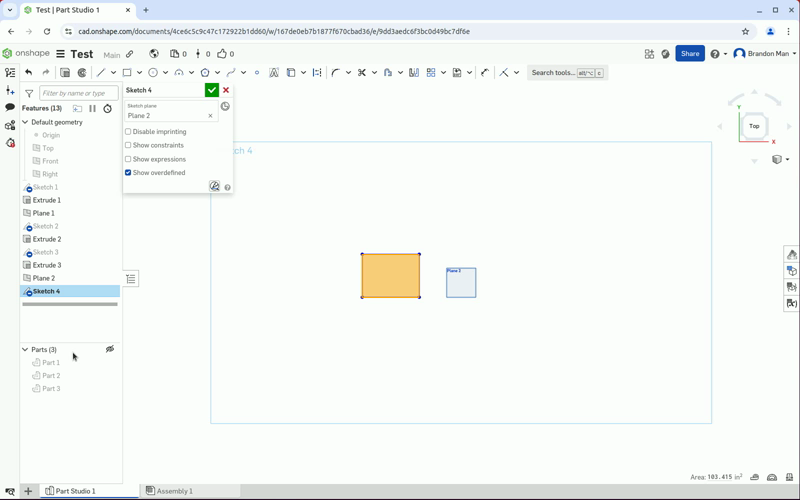
key(shift+e)
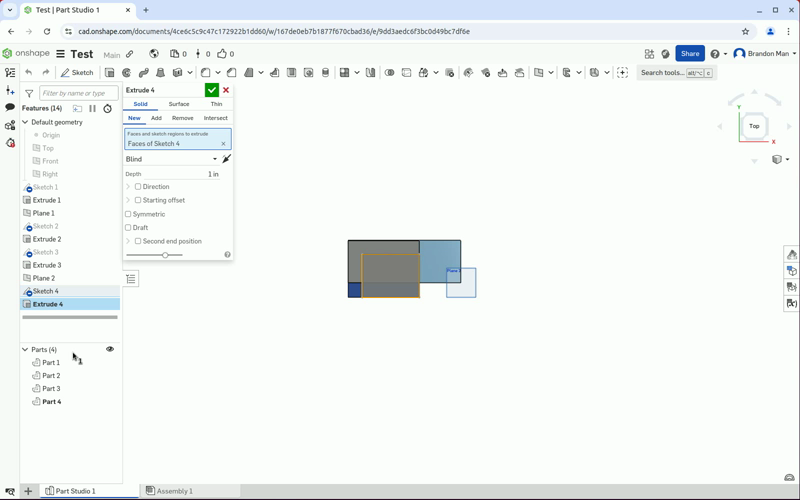
mouse_move(143, 106)
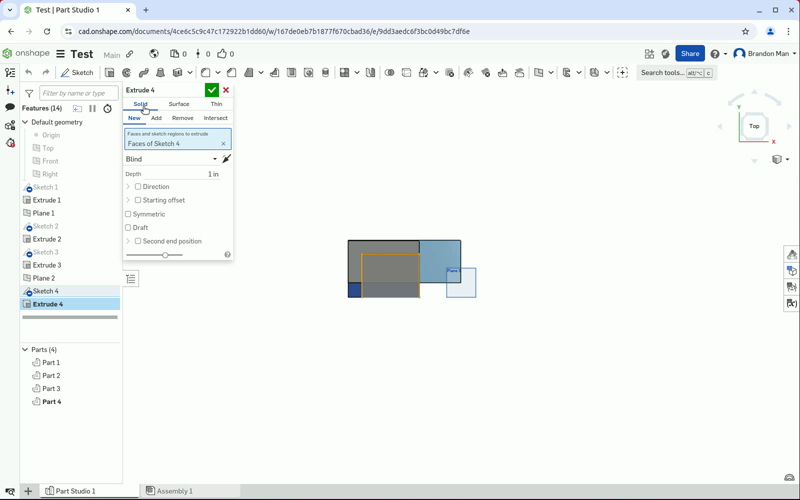
click(143, 106)
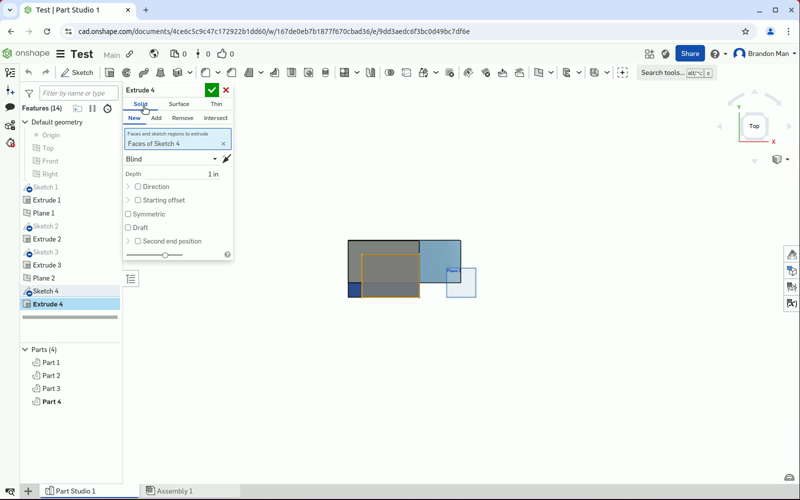
mouse_move(186, 120)
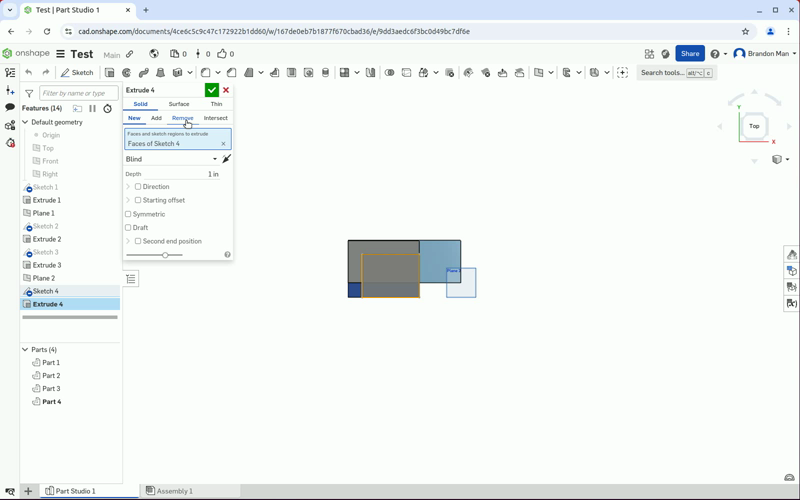
click(186, 120)
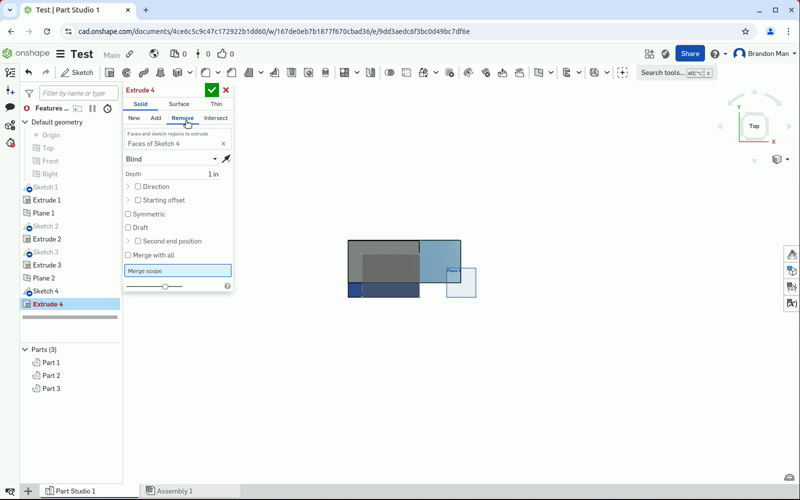
key(tab, 4)
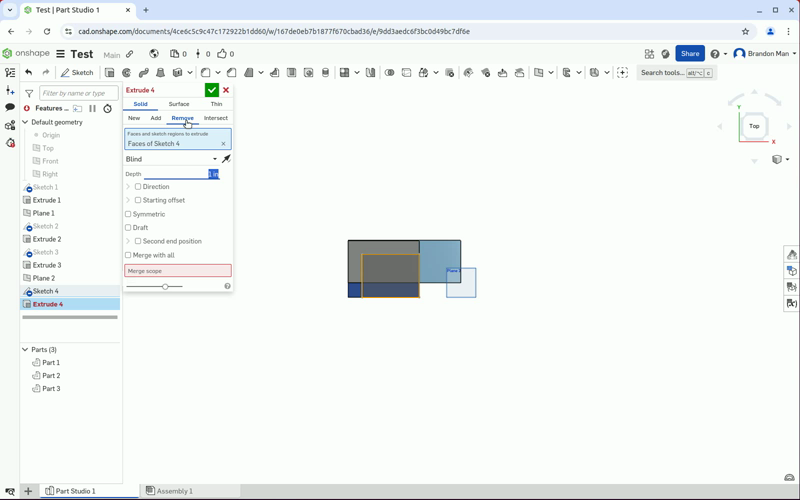
text(2.889)
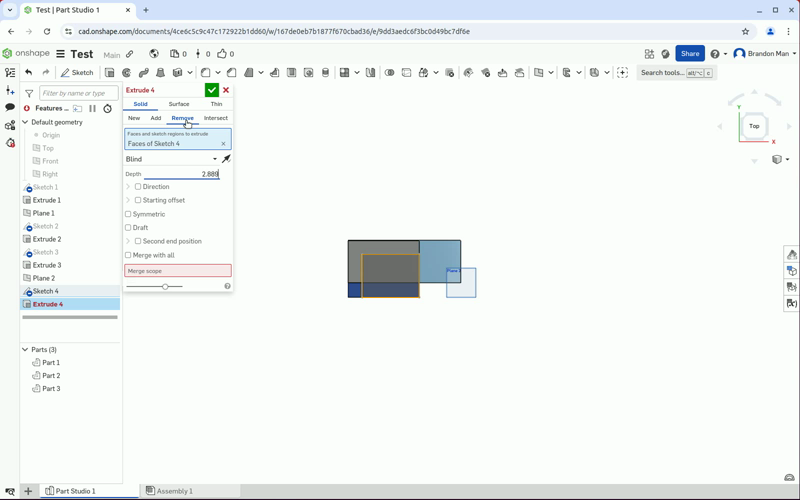
key(tab, 6)
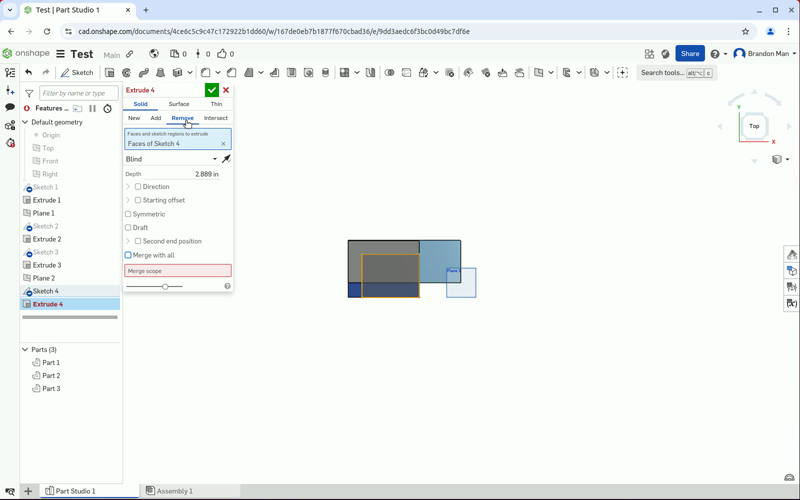
key(space)
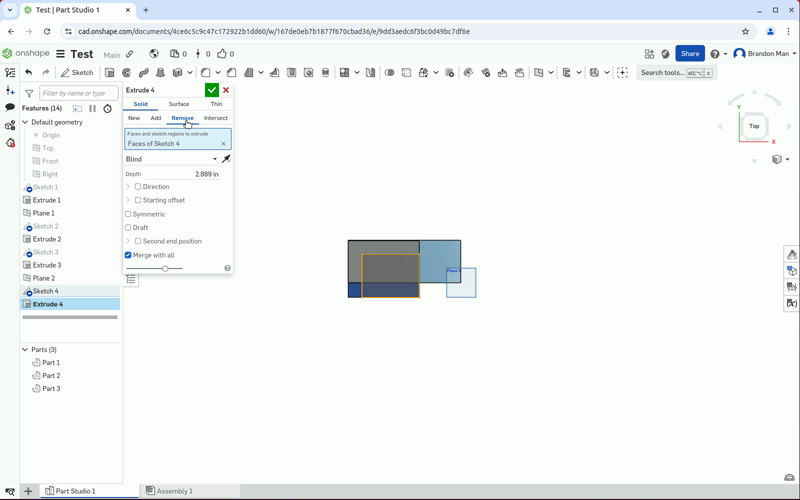
key(enter)
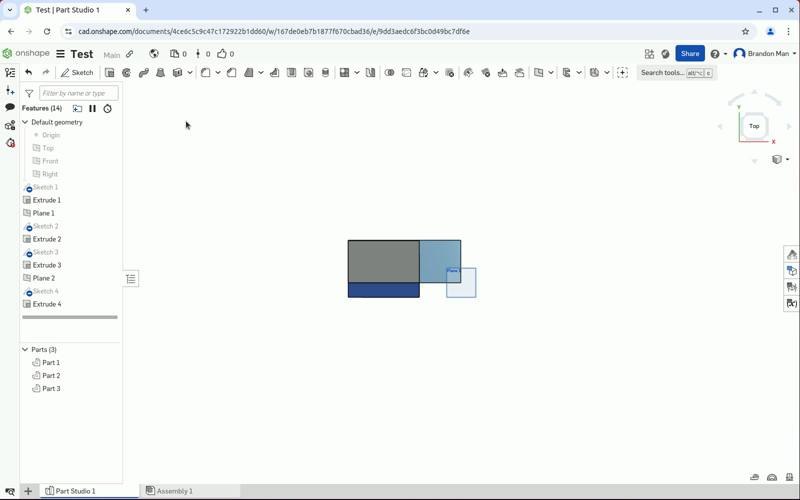
key(shift+h)
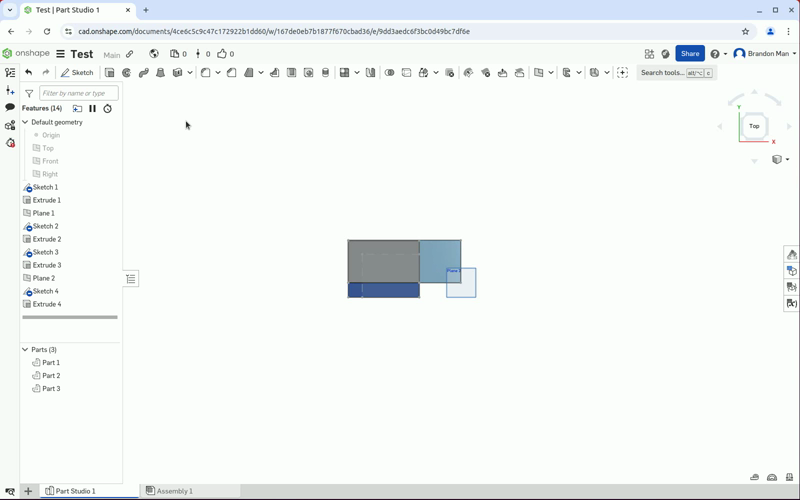
key(shift+h)
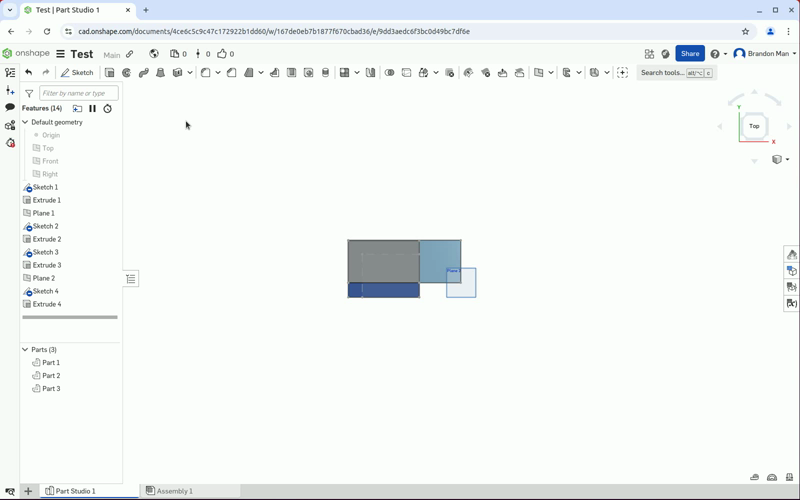
key(shift+7)
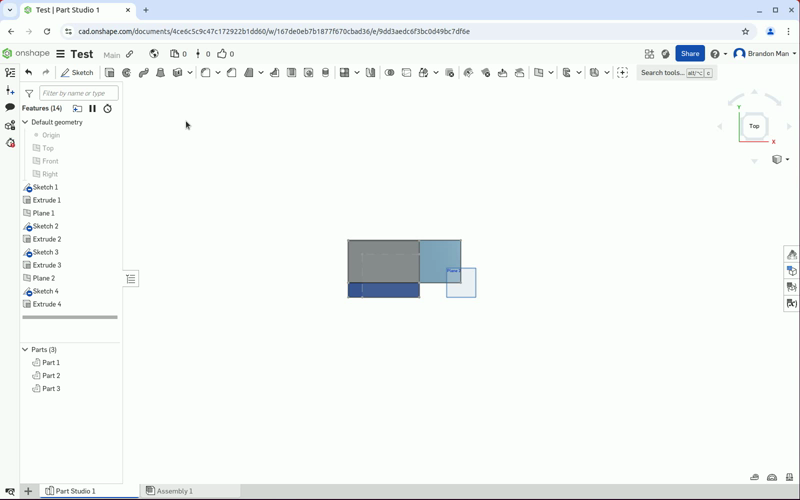
key(up, 3)
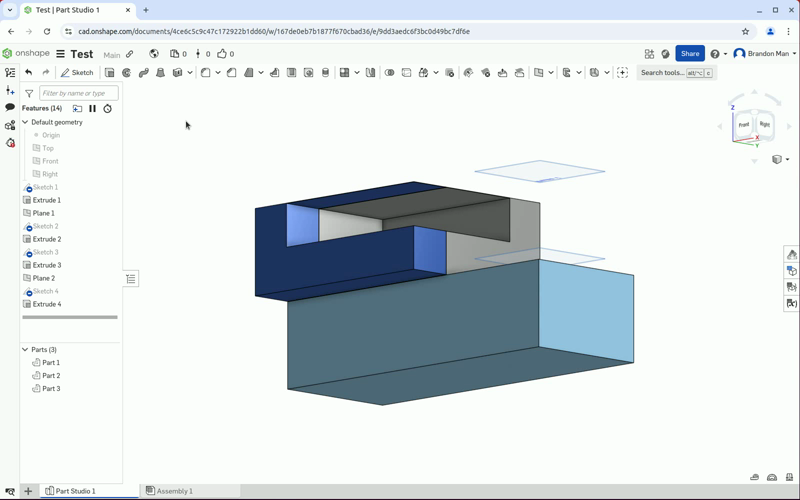
key(left, 3)
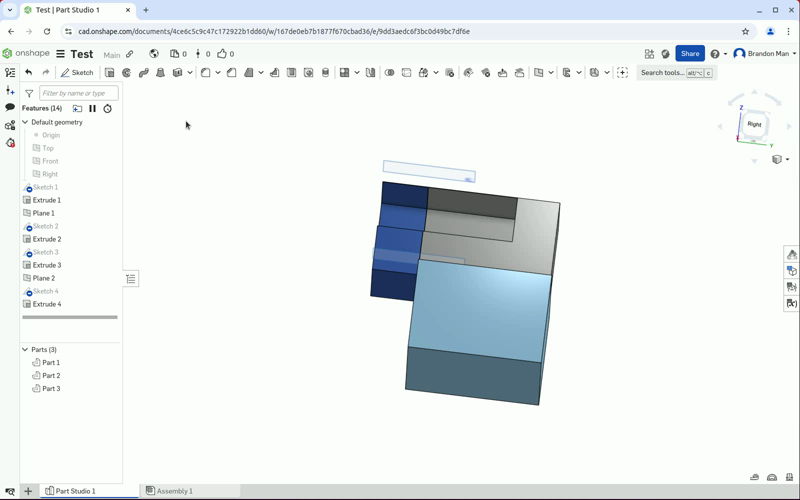
key(right, 3)
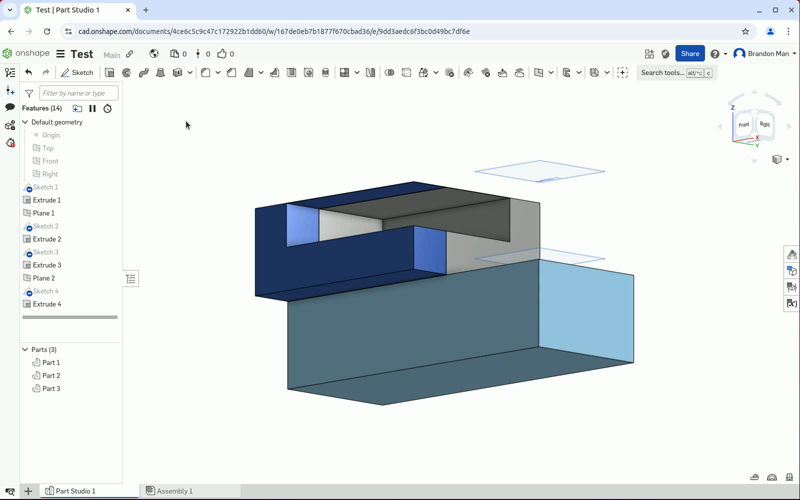
key(down, 3)
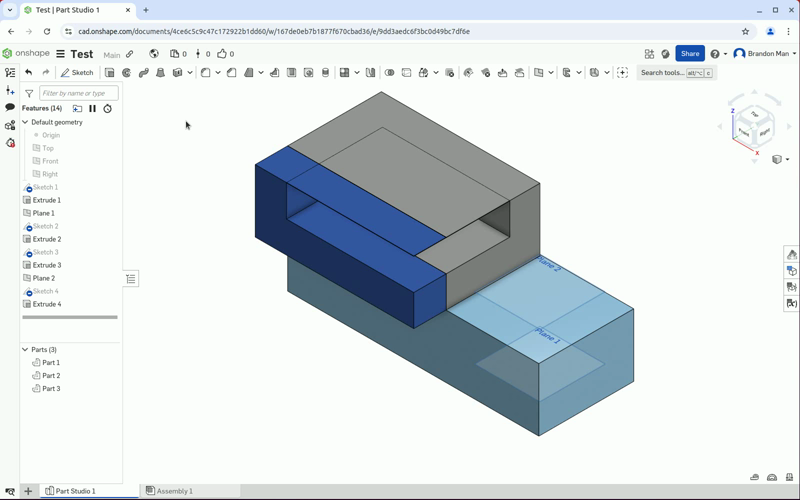
mouse_move(73, 189)
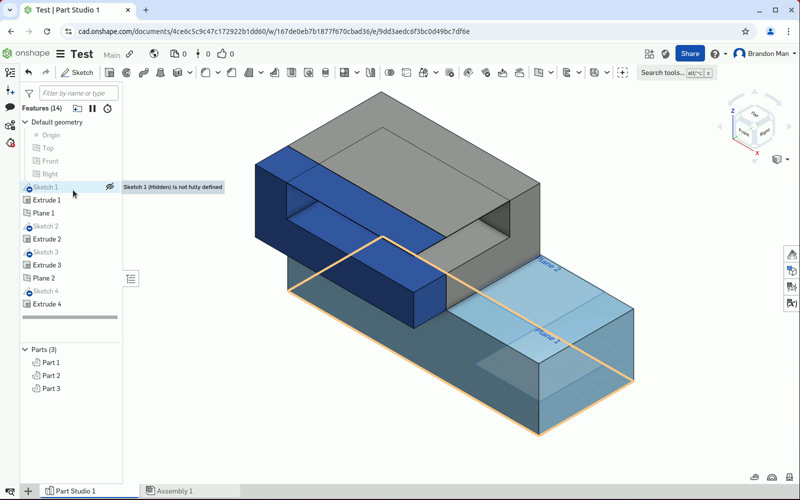
click(73, 189)